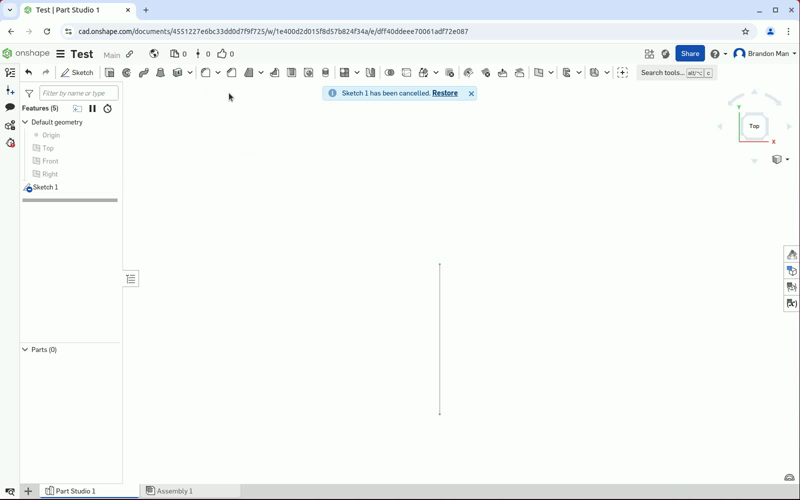
key(shift+h)
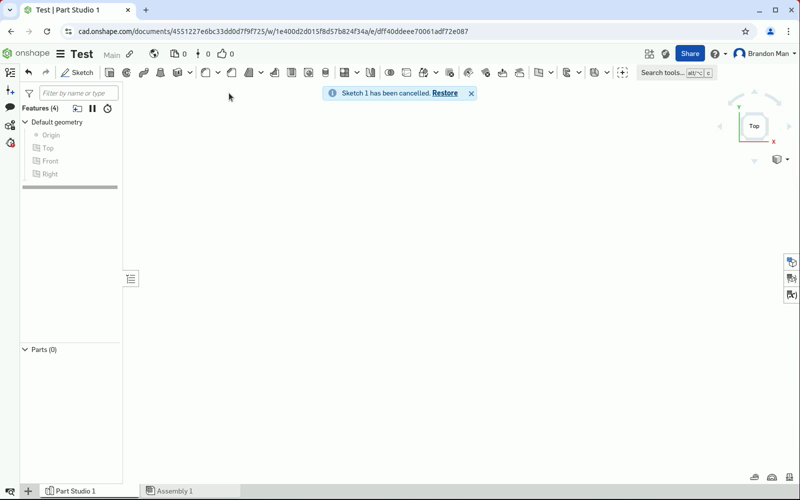
mouse_move(73, 352)
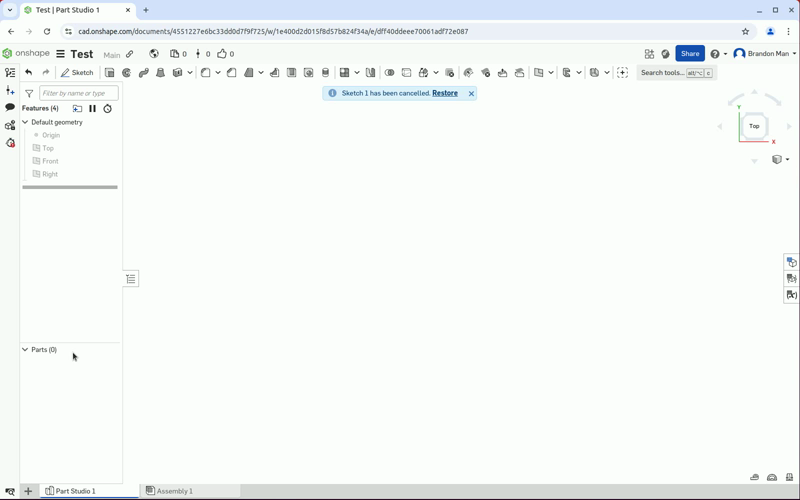
key(y)
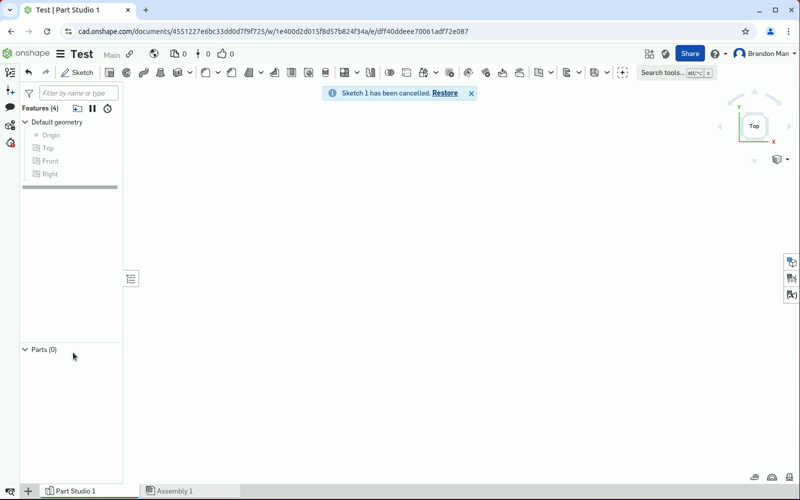
key(shift+p)
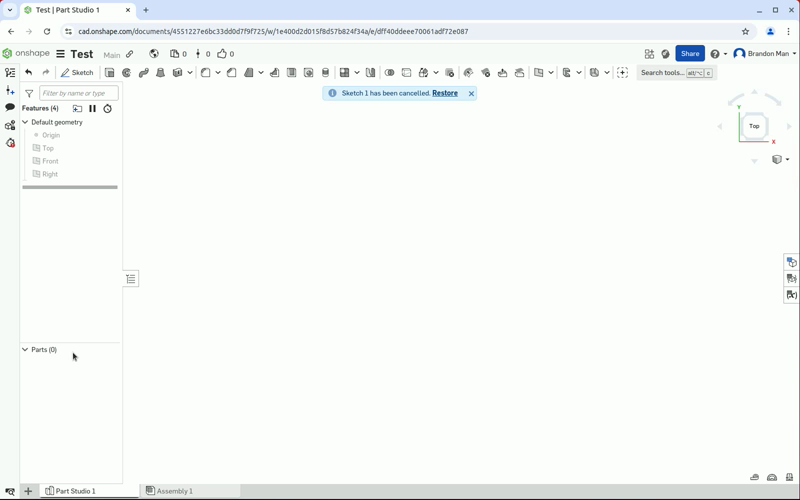
key(space)
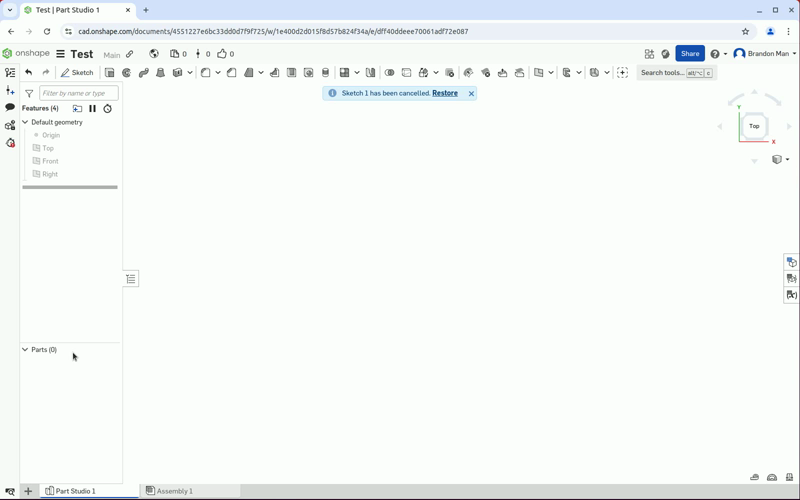
key_down(shift)
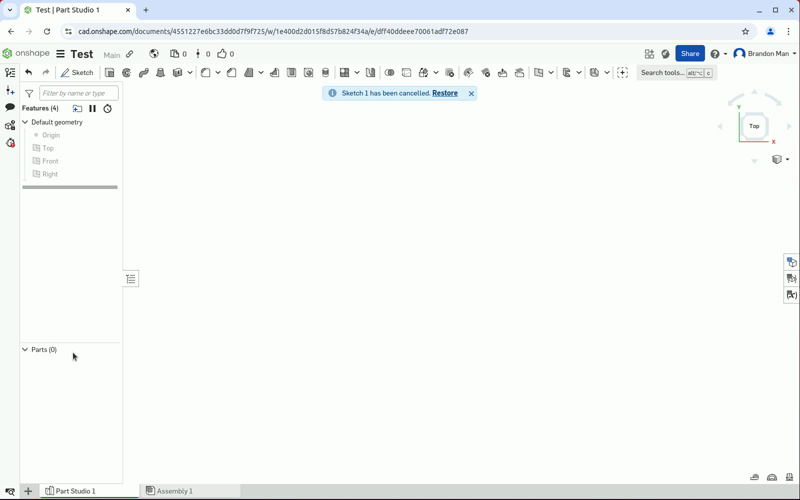
key(up)
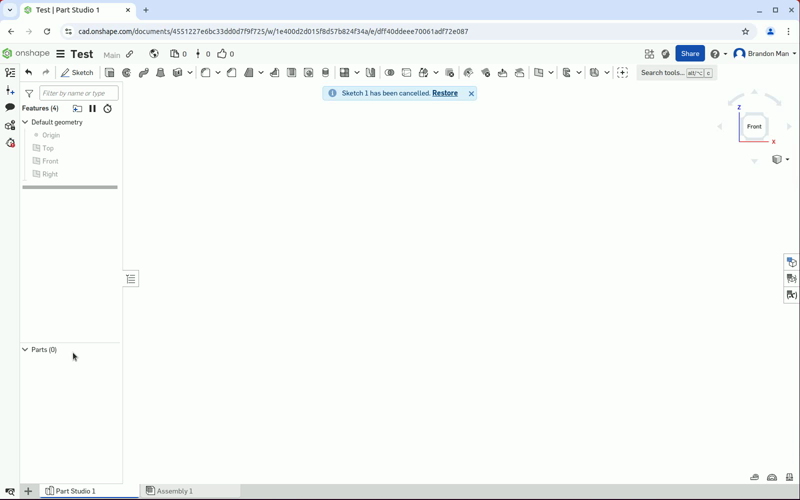
key_up(shift)
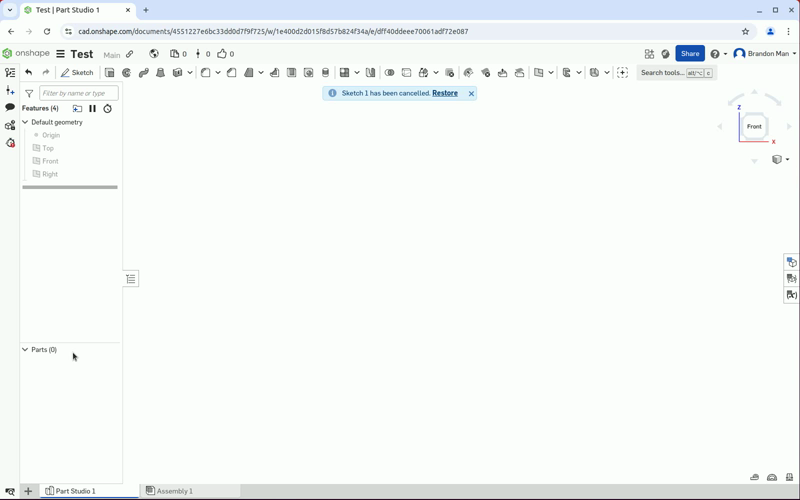
mouse_move(73, 352)
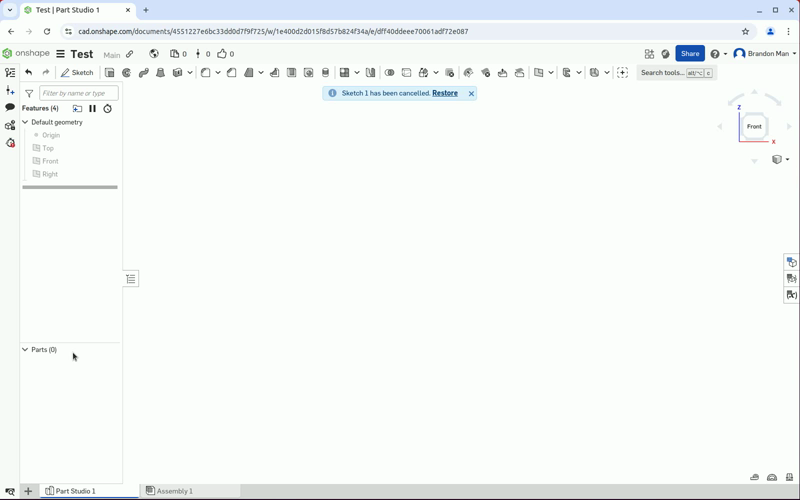
key(shift+y)
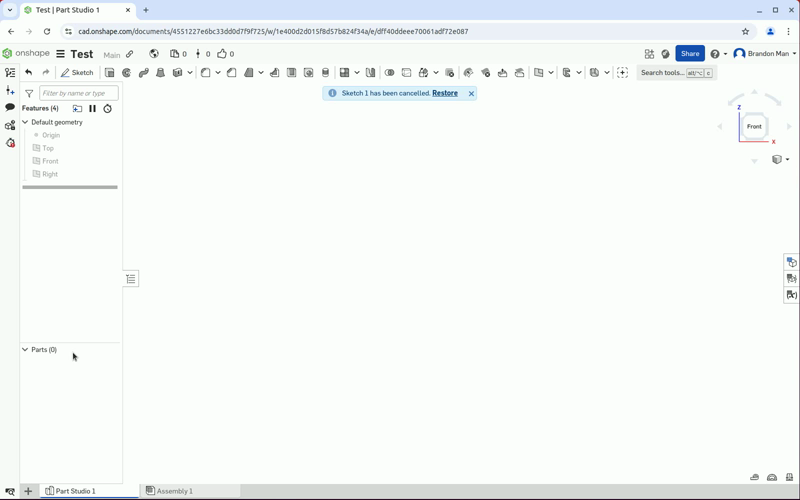
key(shift+s)
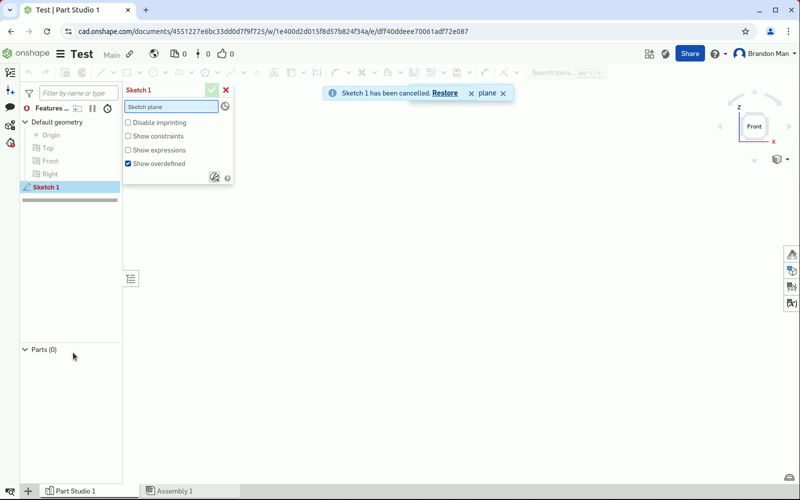
mouse_move(73, 163)
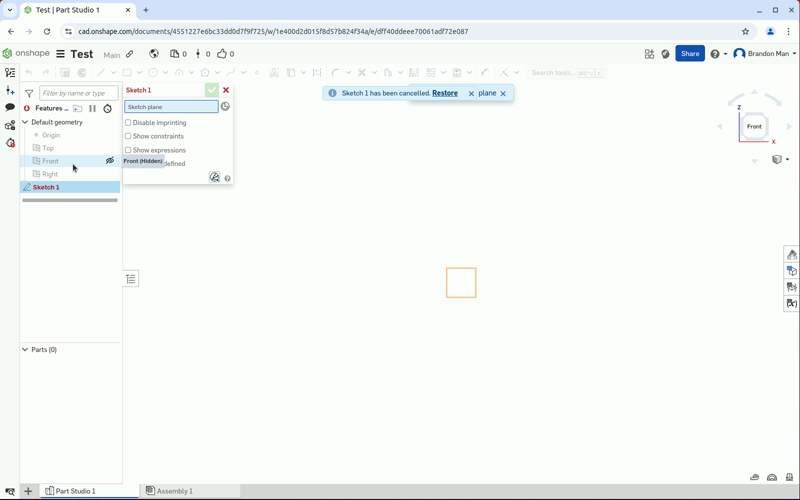
click(73, 163)
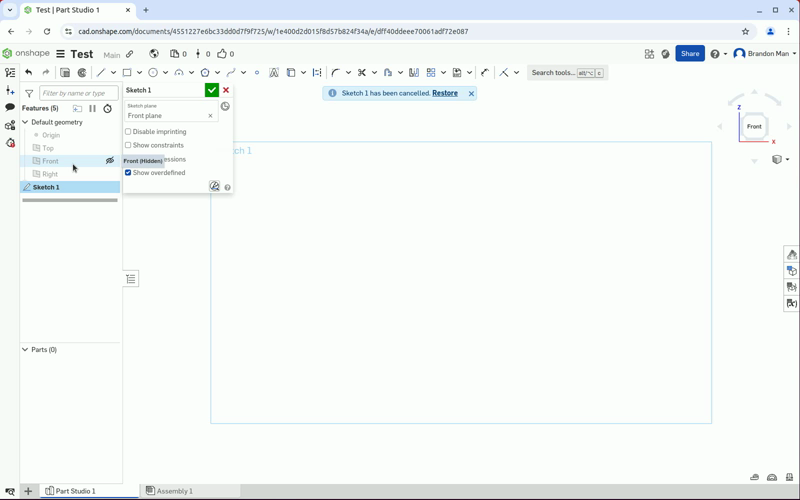
mouse_move(73, 352)
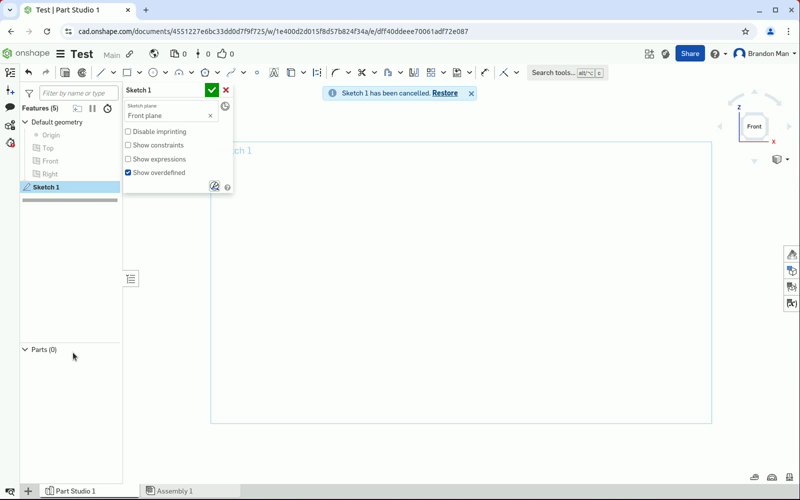
key(y)
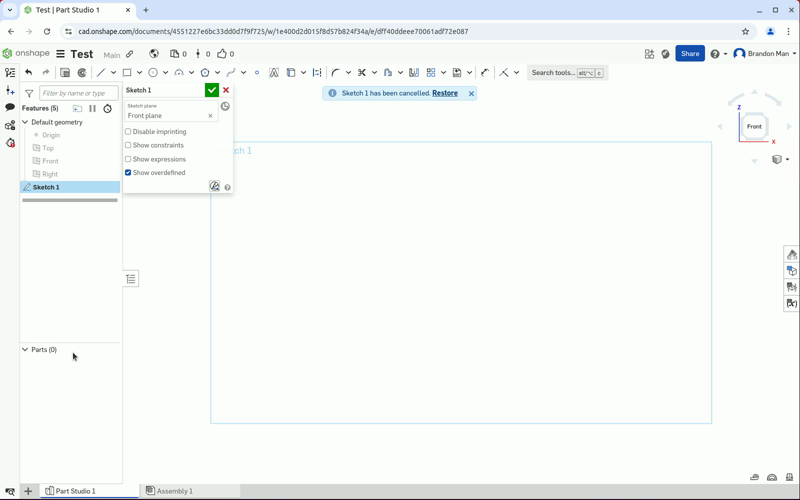
key(l)
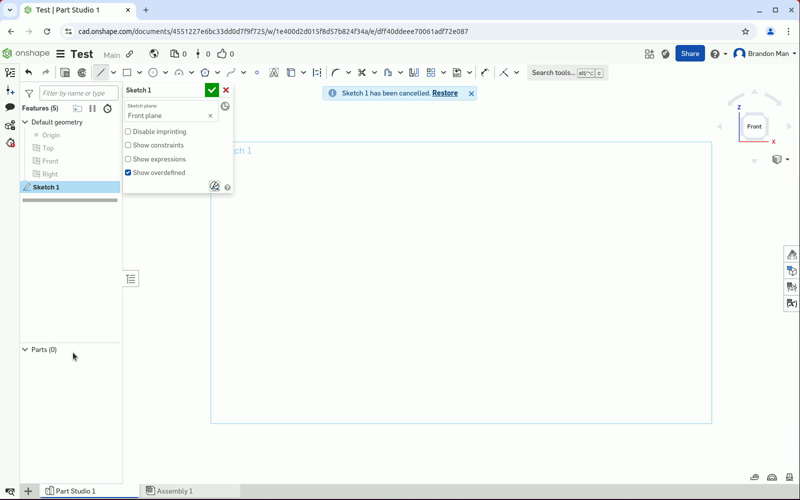
key_down(shift)
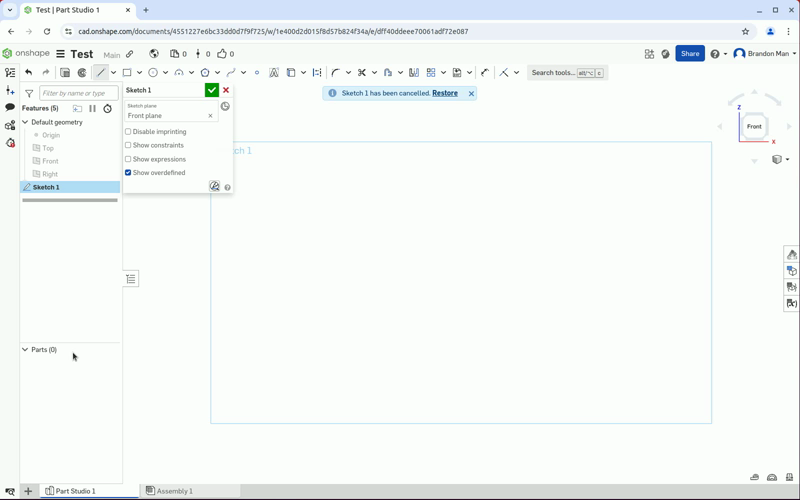
mouse_move(348, 320)
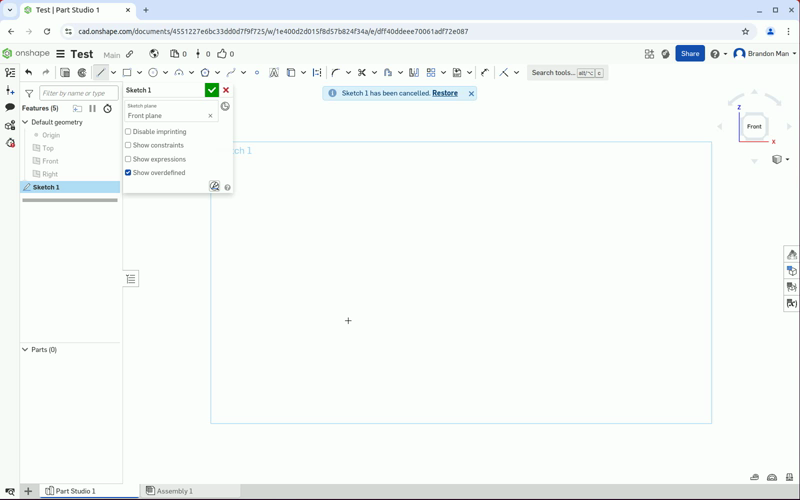
click(348, 320)
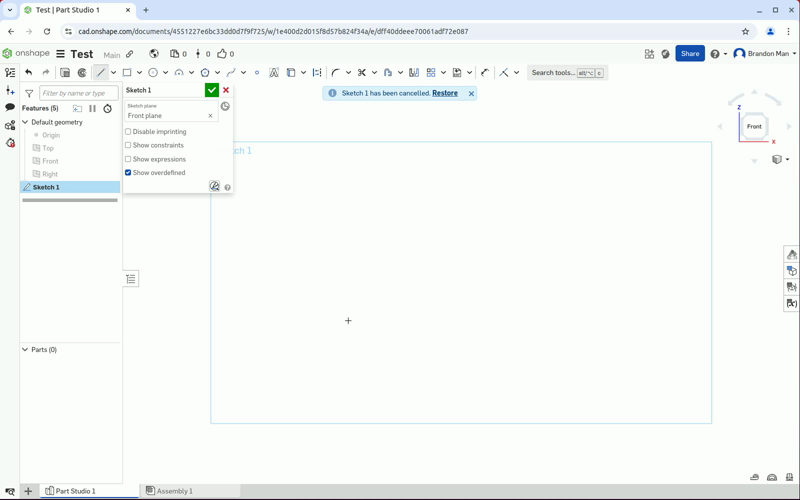
key_up(shift)
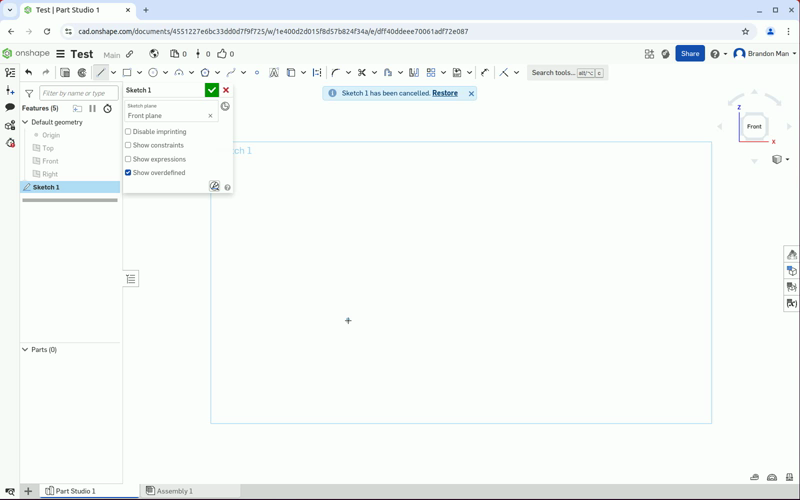
key_down(shift)
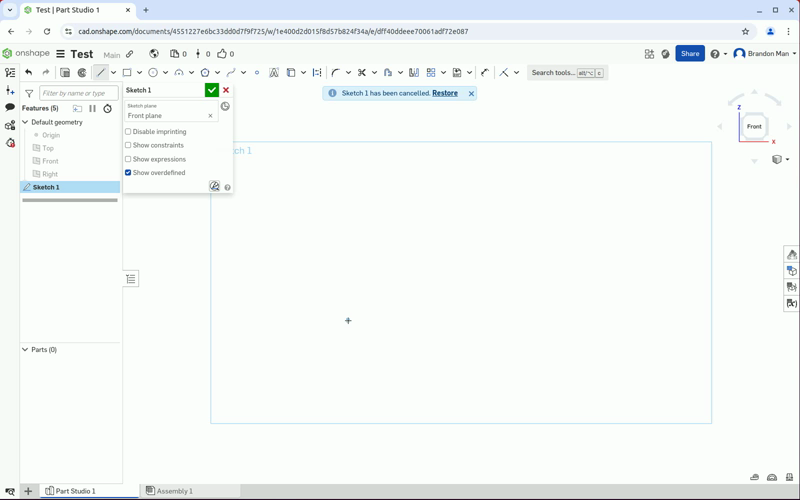
mouse_move(423, 320)
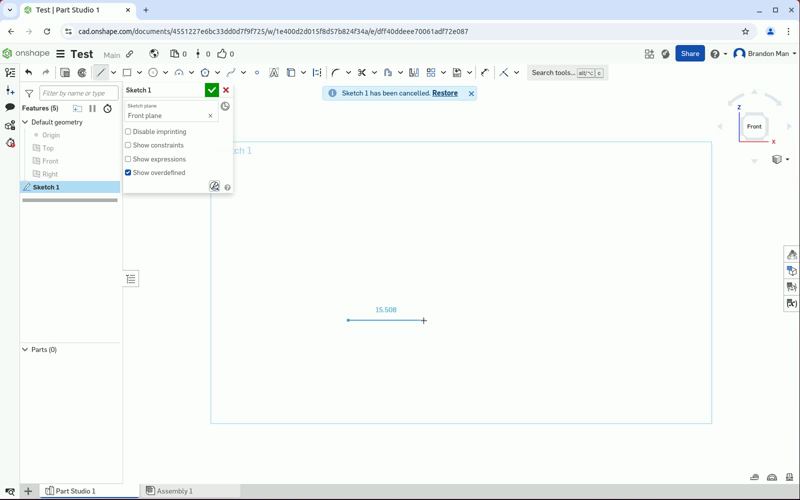
click(423, 320)
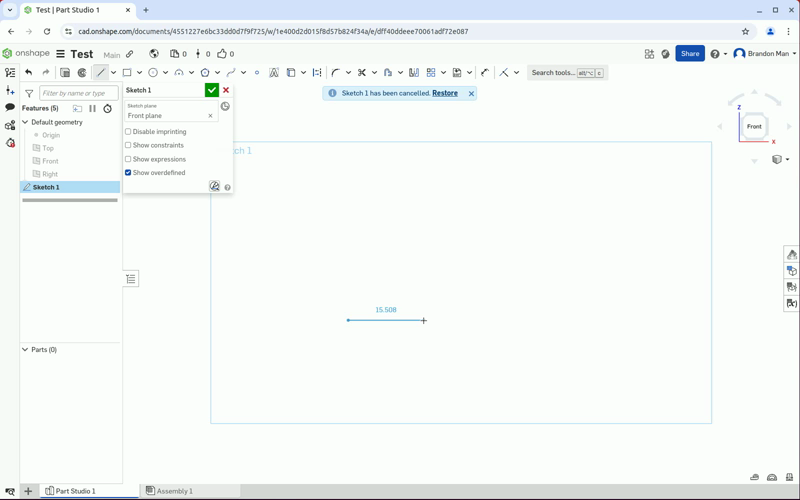
key_up(shift)
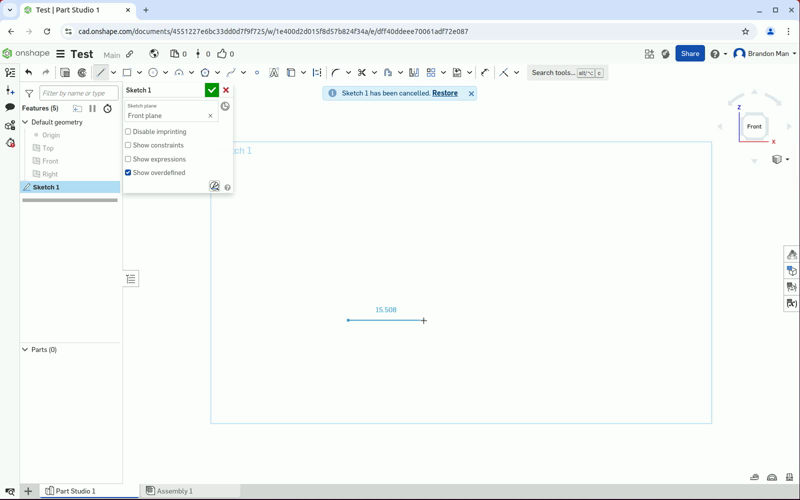
key_down(shift)
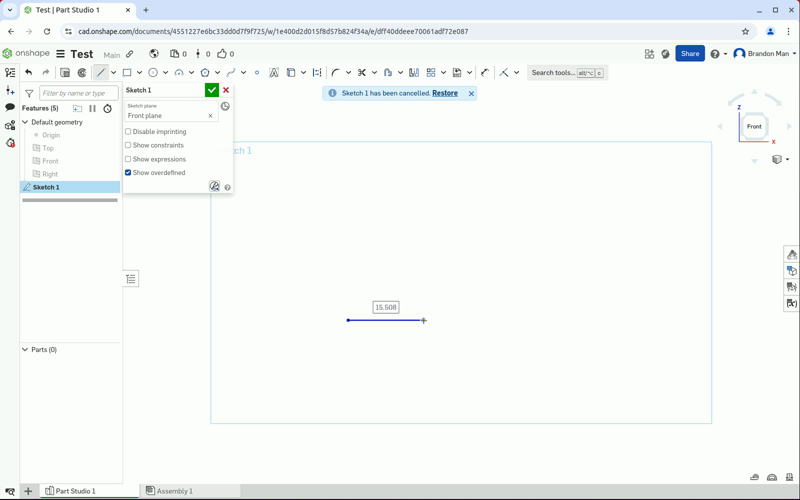
mouse_move(423, 245)
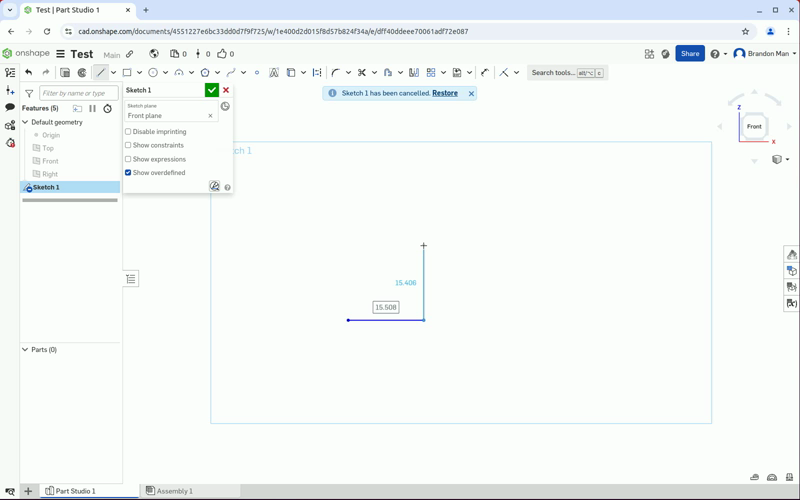
click(423, 245)
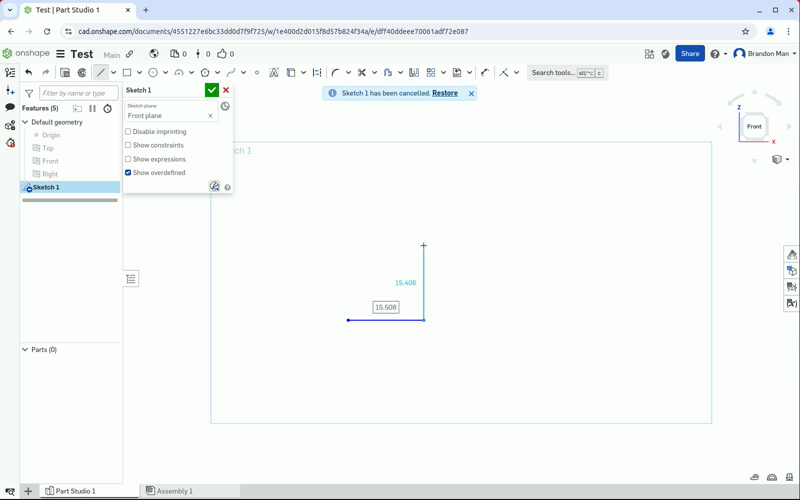
key_up(shift)
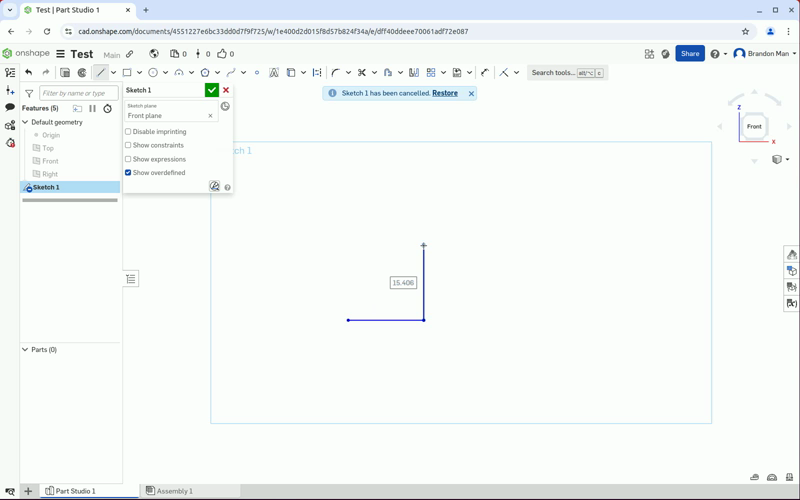
key_down(shift)
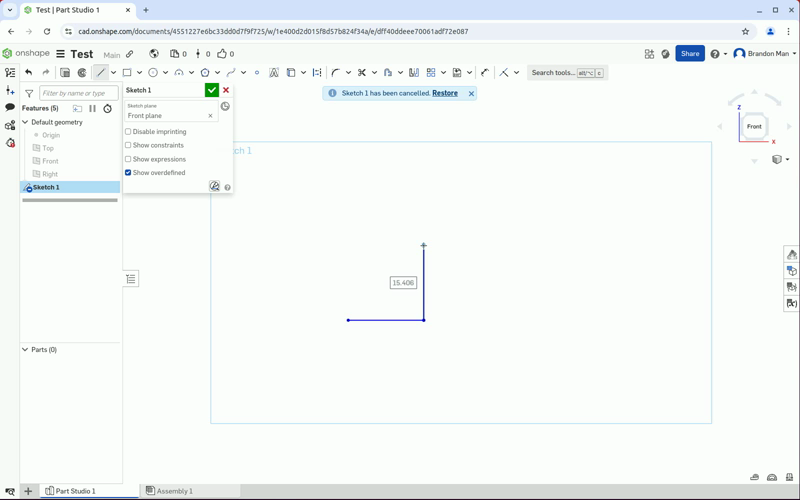
mouse_move(348, 245)
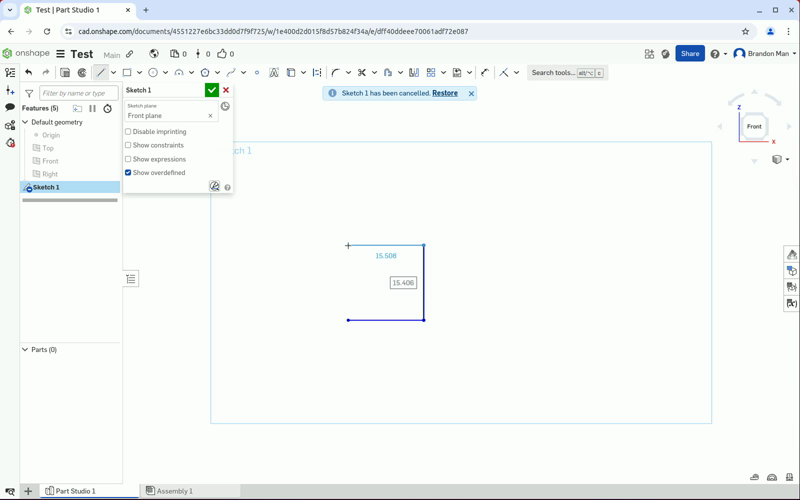
click(348, 245)
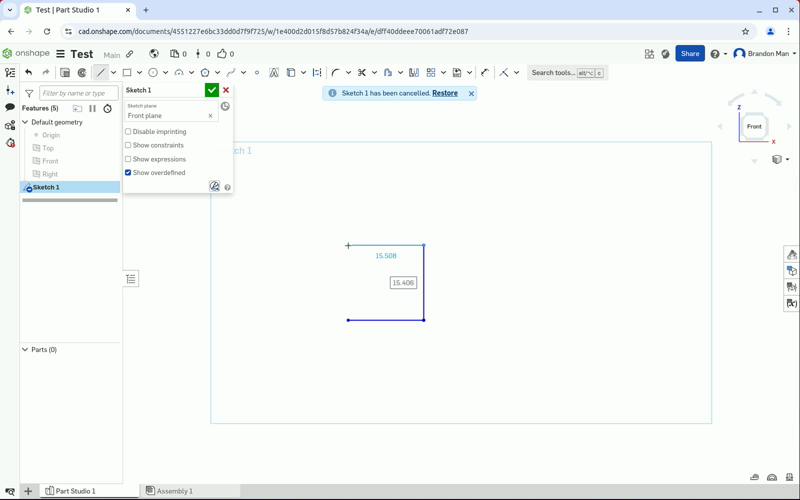
key_up(shift)
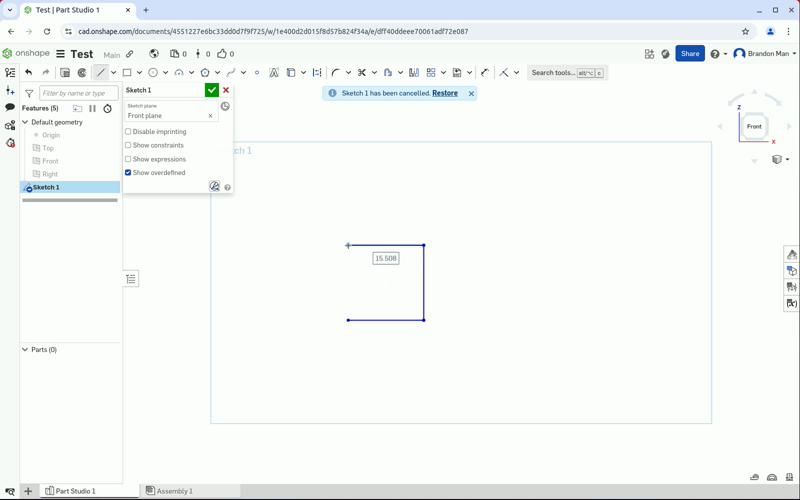
key_down(shift)
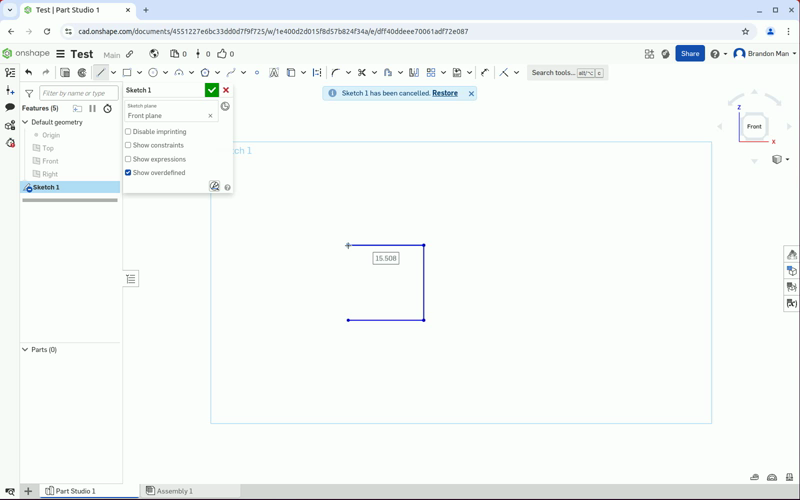
mouse_move(348, 320)
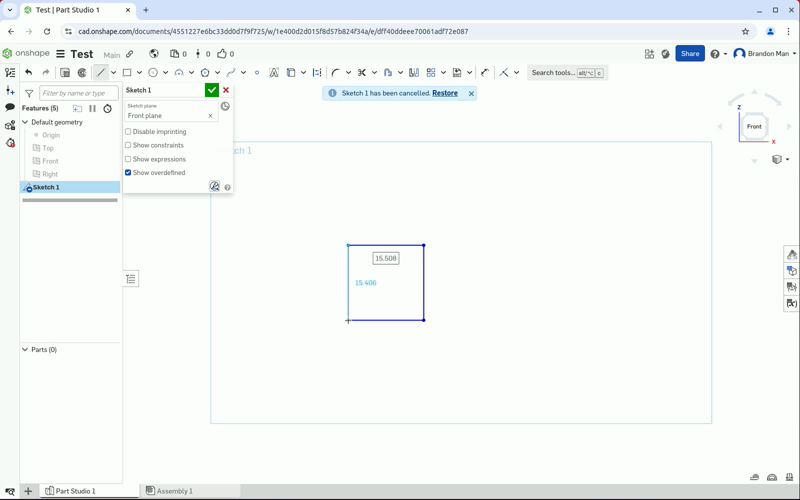
key_up(shift)
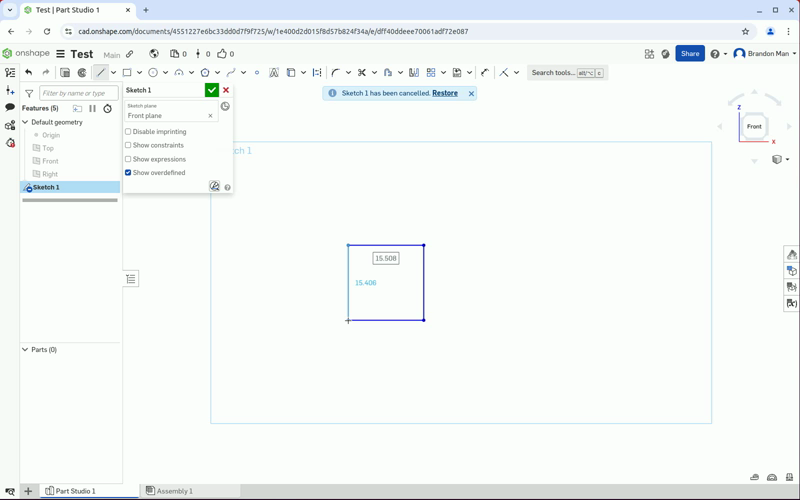
click(348, 320)
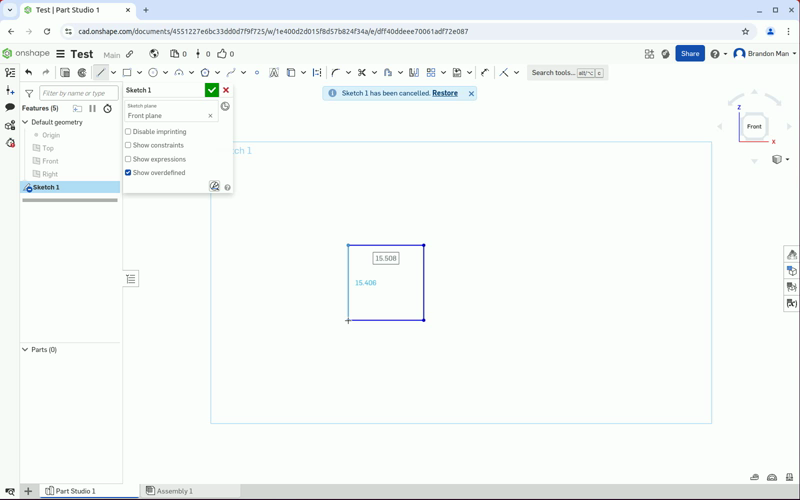
key(esc)
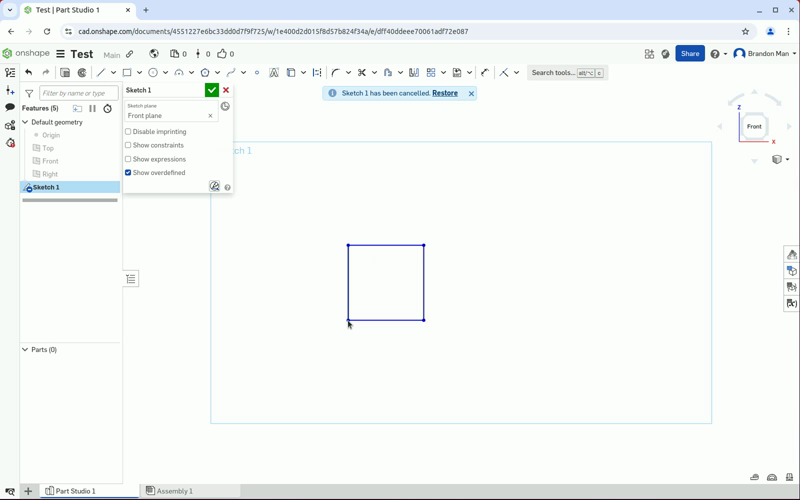
mouse_move(388, 316)
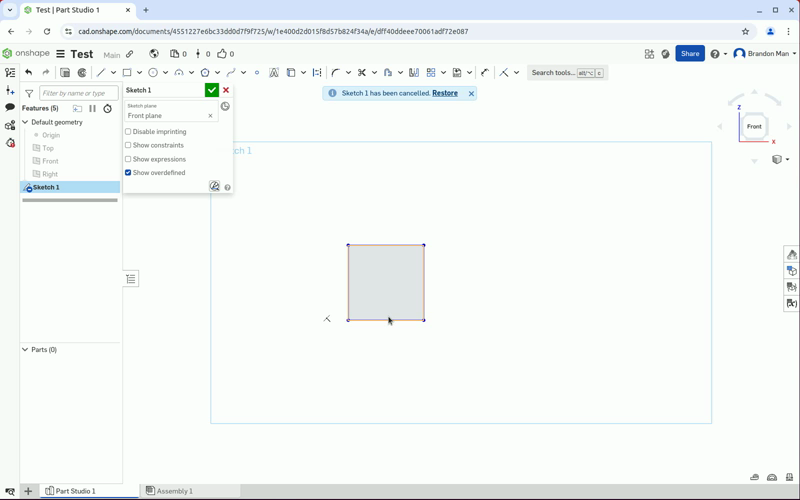
click(388, 316)
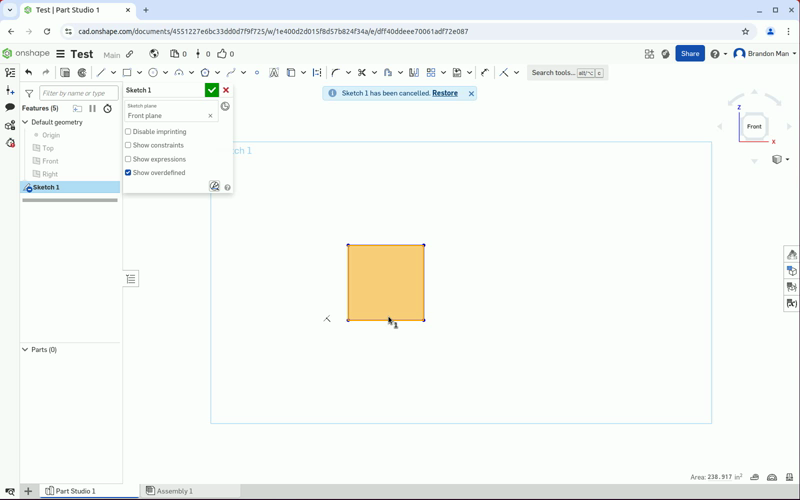
mouse_move(73, 352)
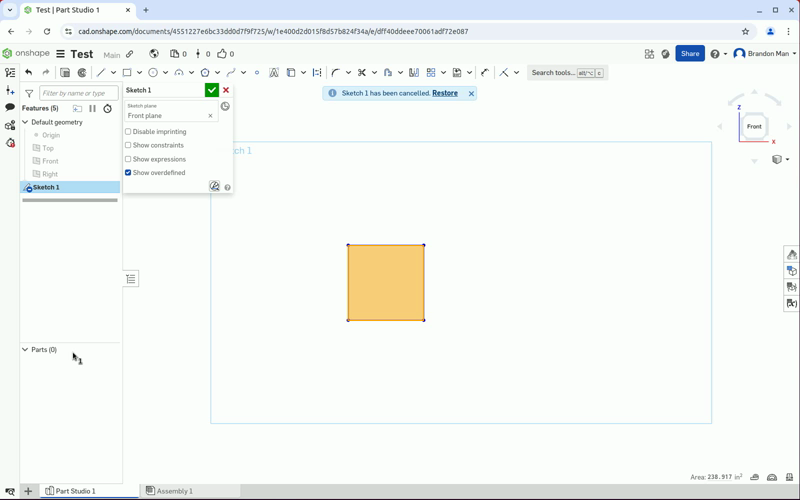
key(shift+y)
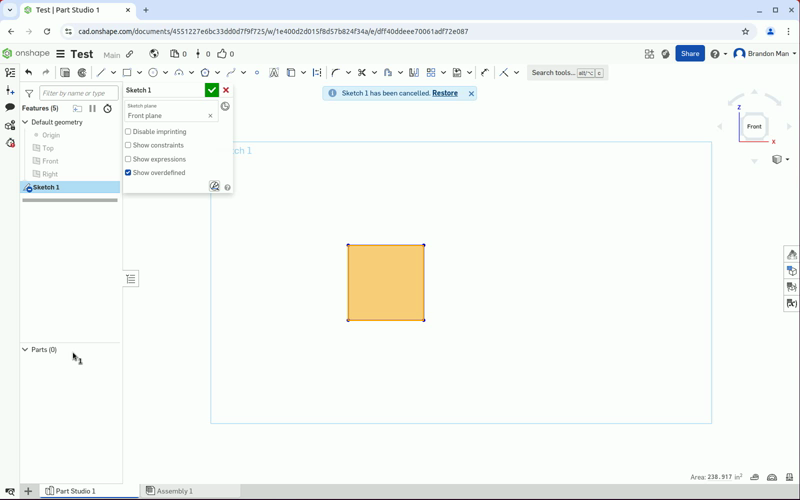
key(shift+e)
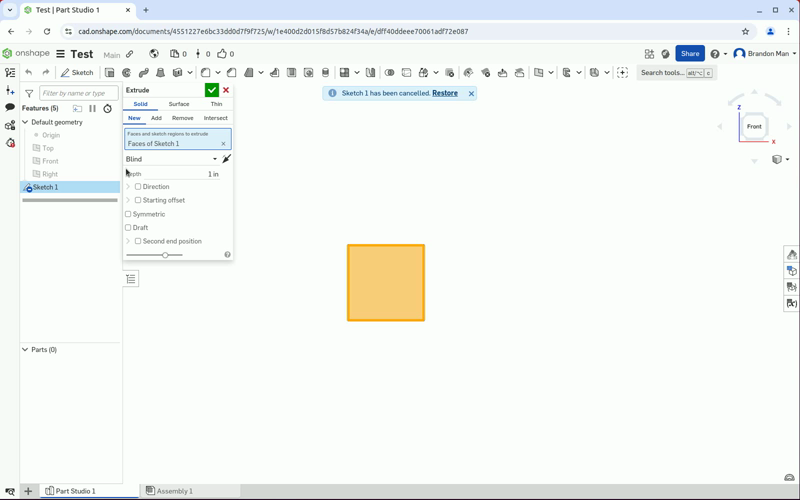
mouse_move(143, 106)
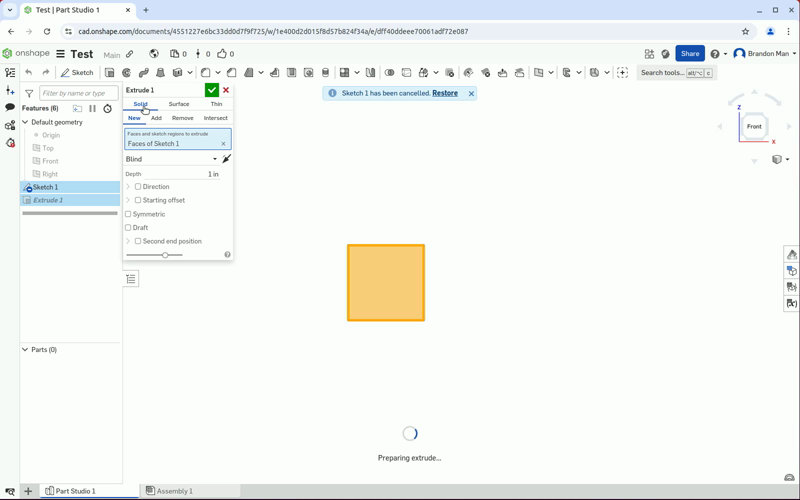
click(143, 106)
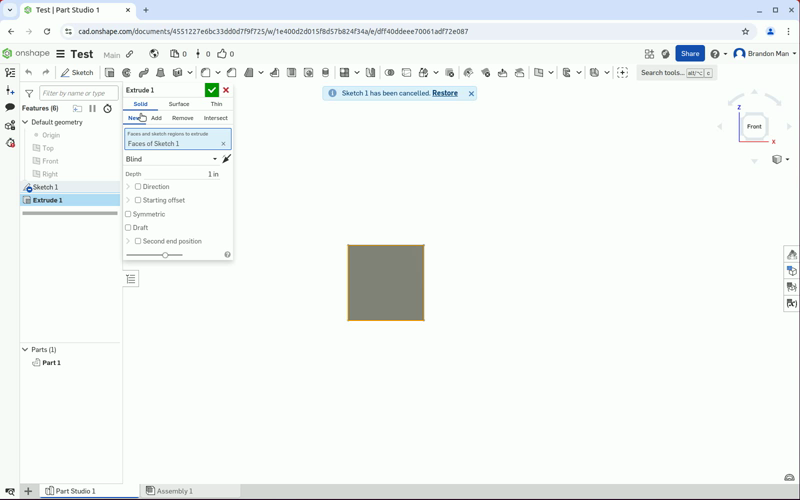
mouse_move(137, 120)
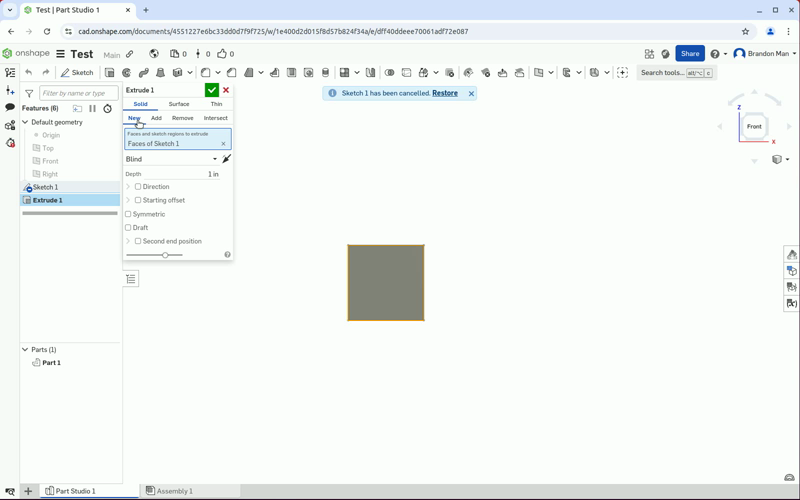
click(137, 120)
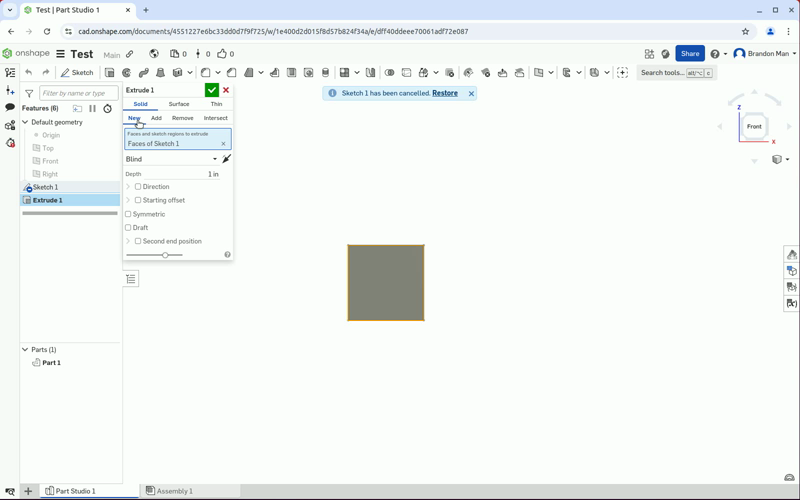
key(tab, 4)
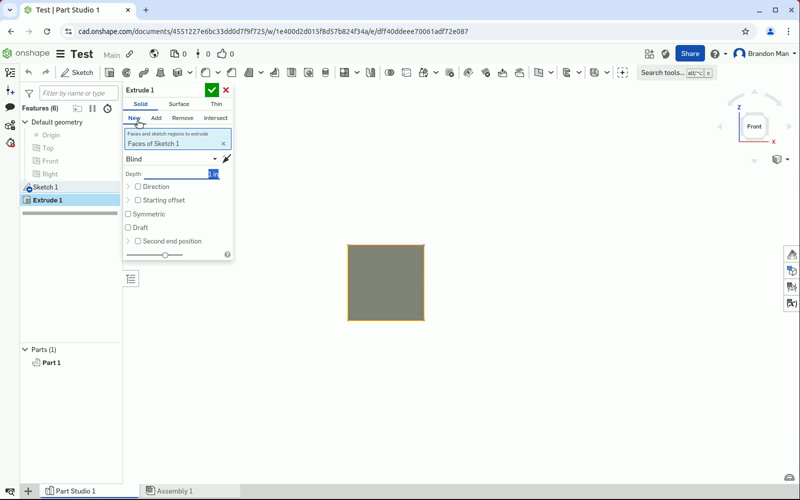
text(2.407)
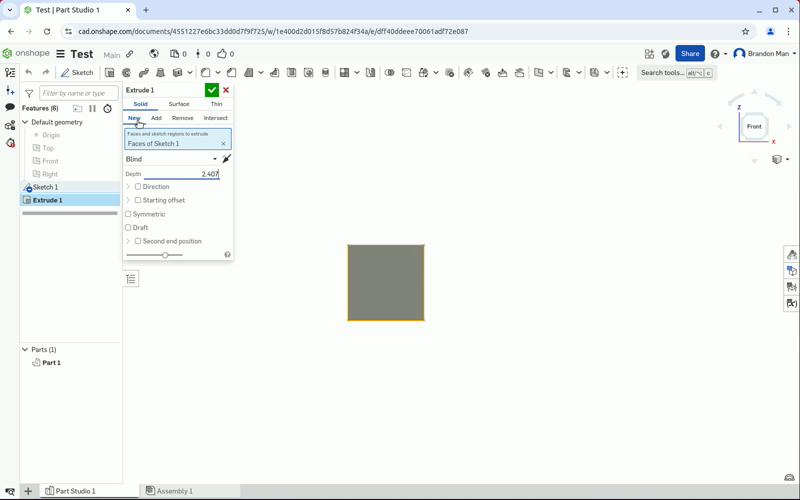
key(enter)
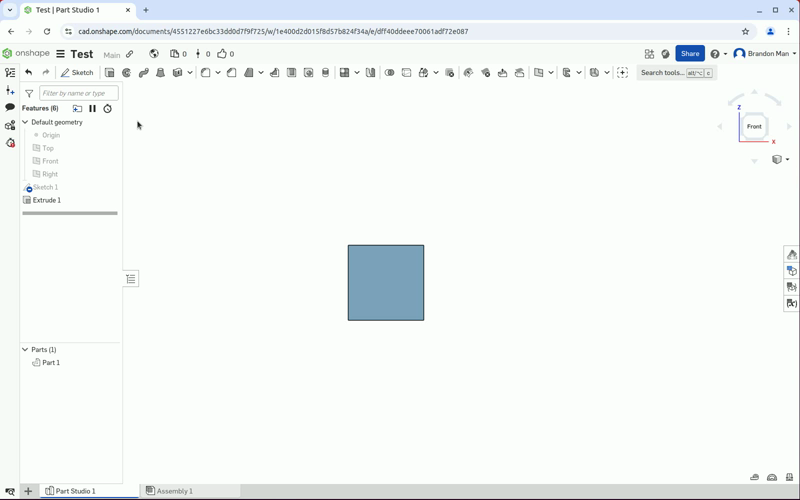
key(shift+h)
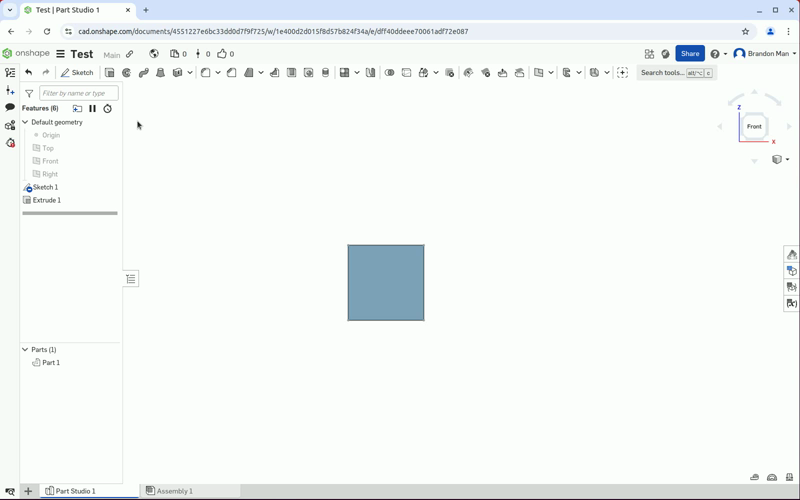
key(shift+h)
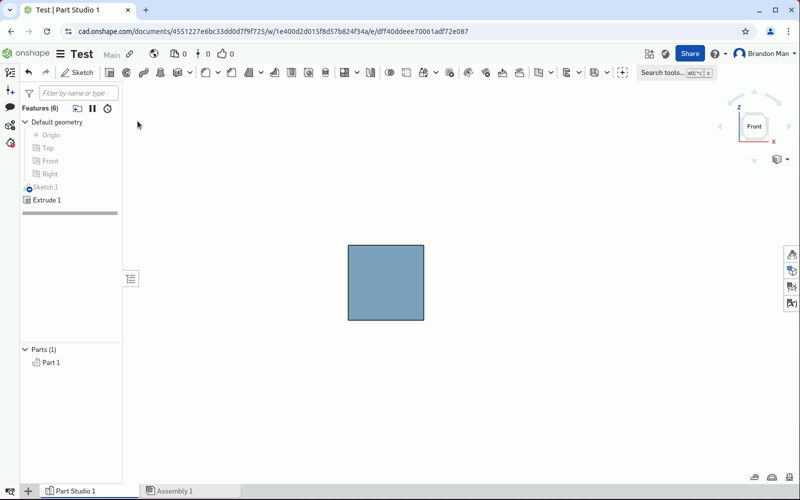
mouse_move(73, 189)
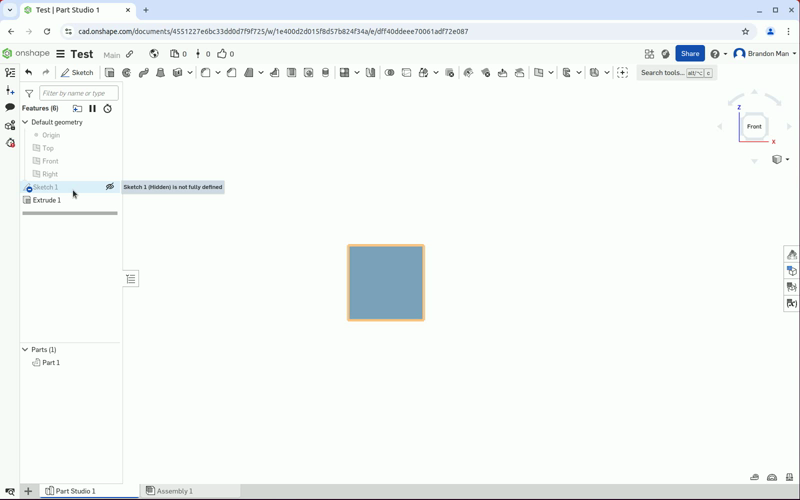
click(73, 189)
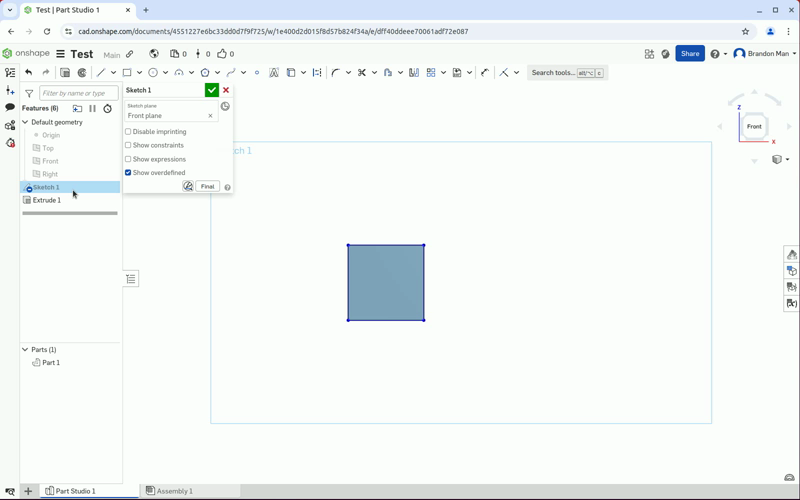
mouse_move(229, 92)
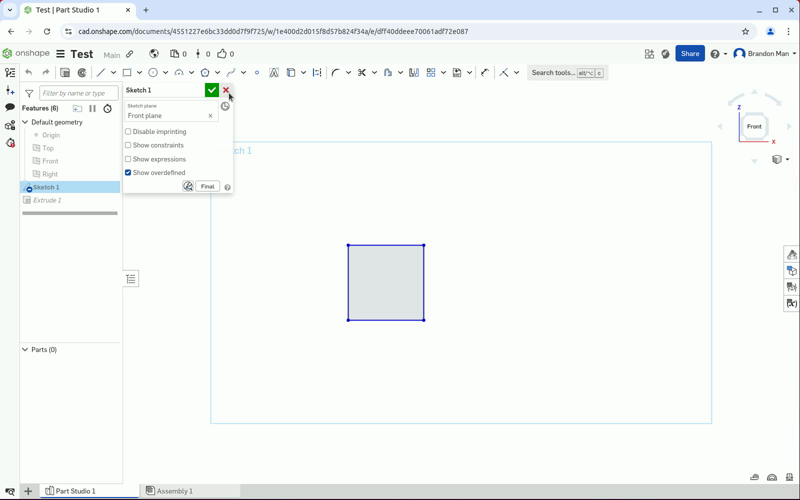
click(229, 92)
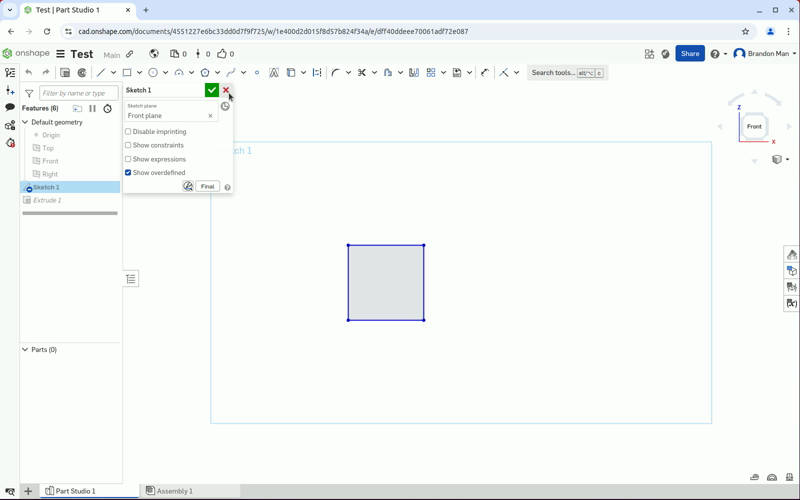
key(shift+s)
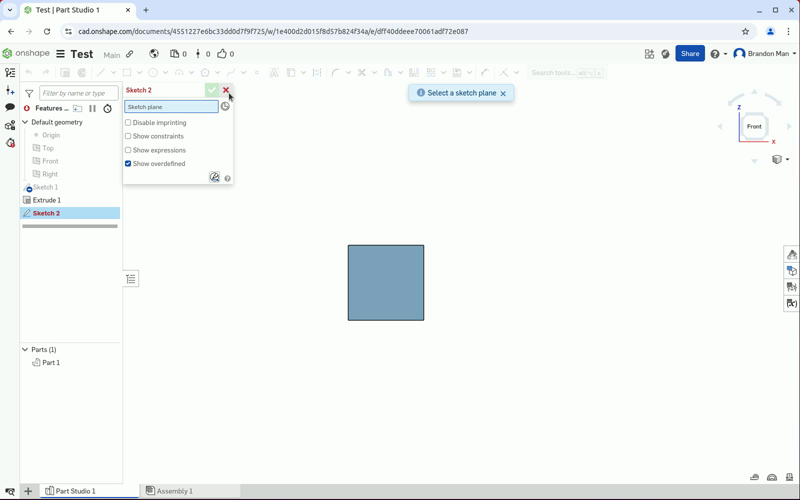
mouse_move(73, 163)
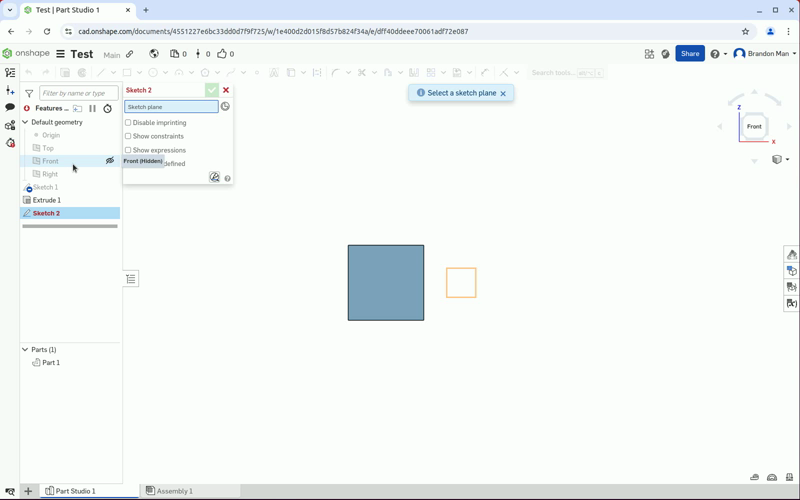
click(73, 163)
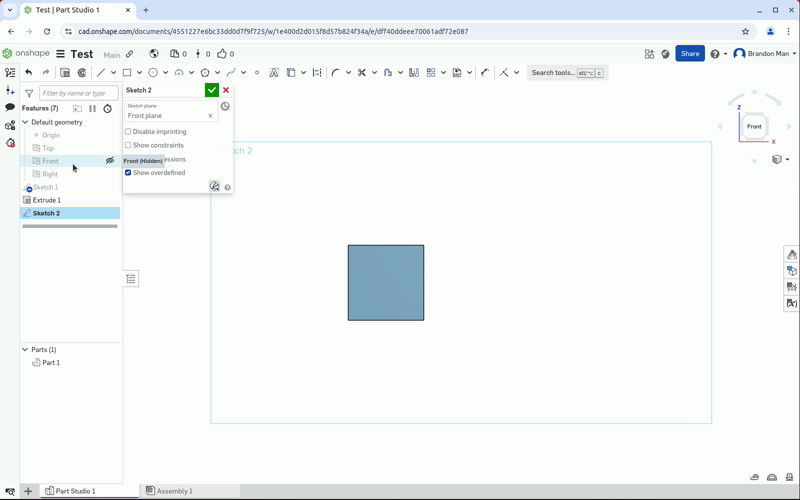
mouse_move(73, 352)
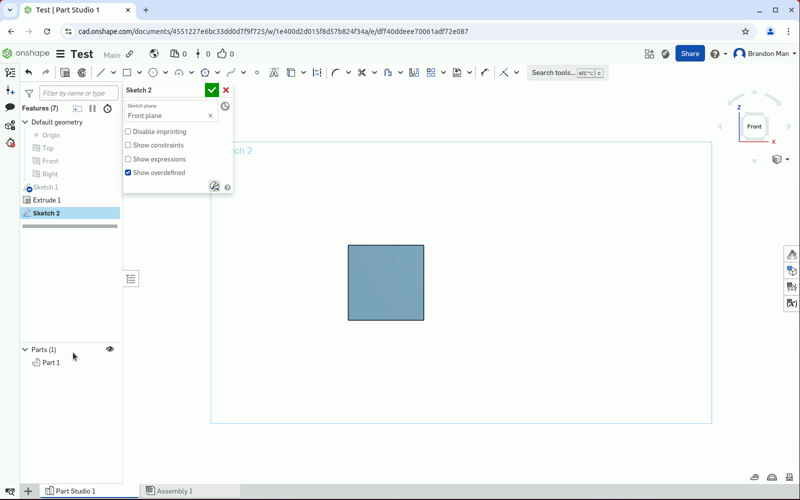
key(y)
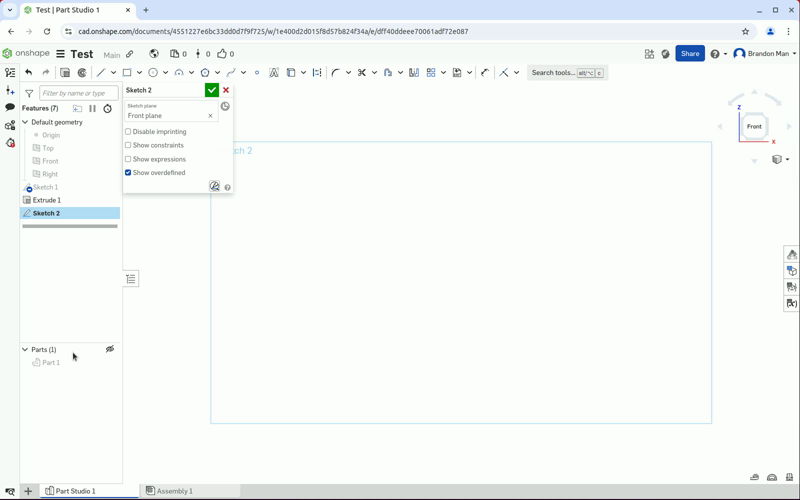
key(l)
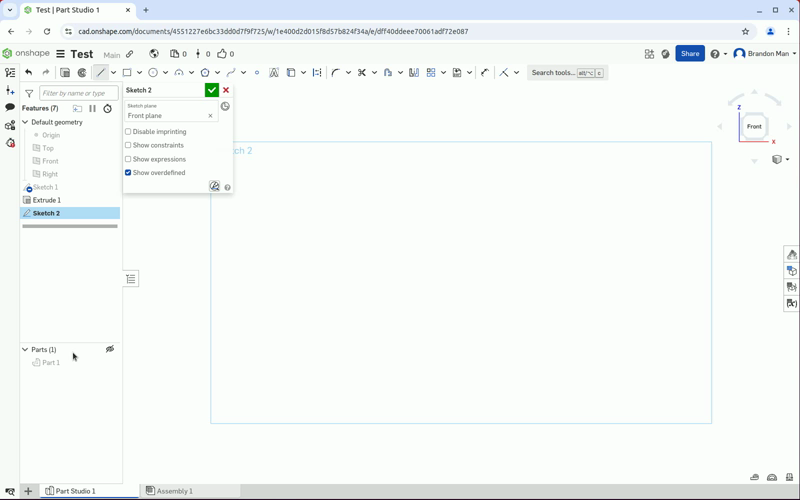
key_down(shift)
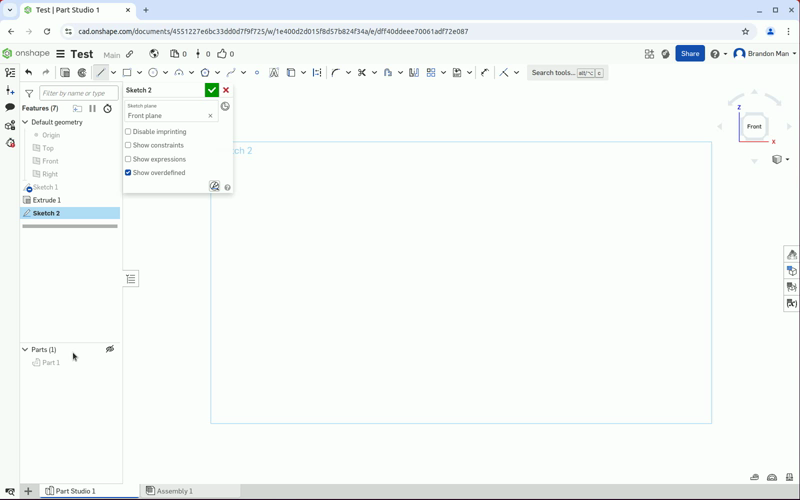
mouse_move(348, 245)
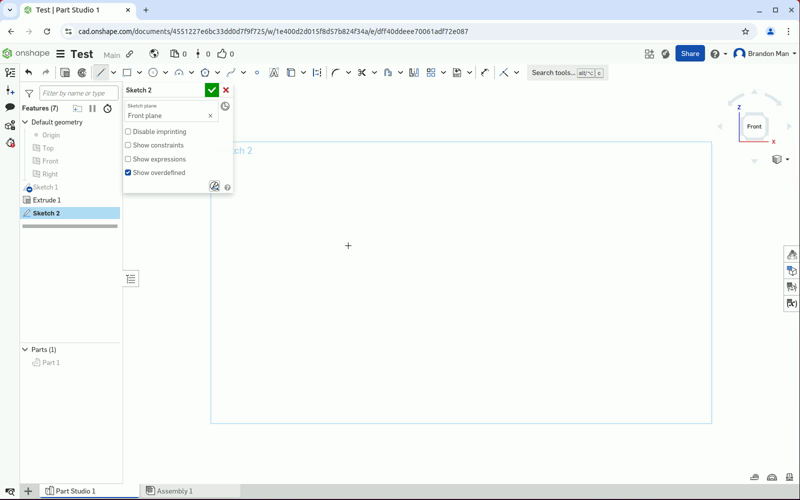
click(348, 245)
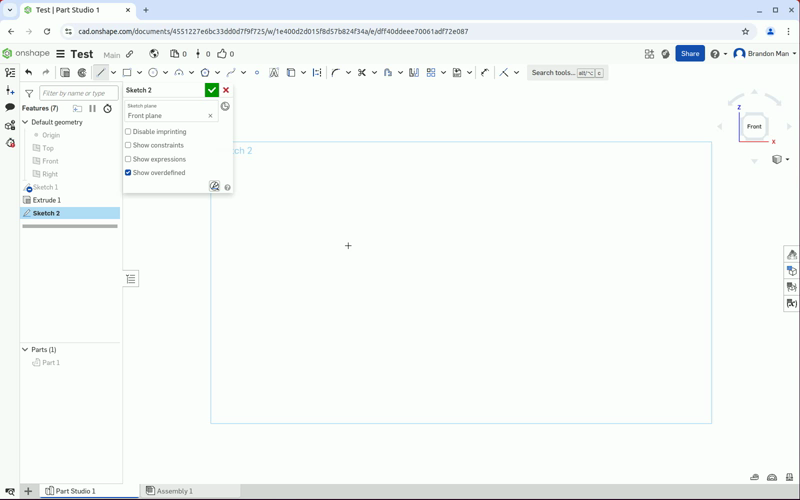
key_up(shift)
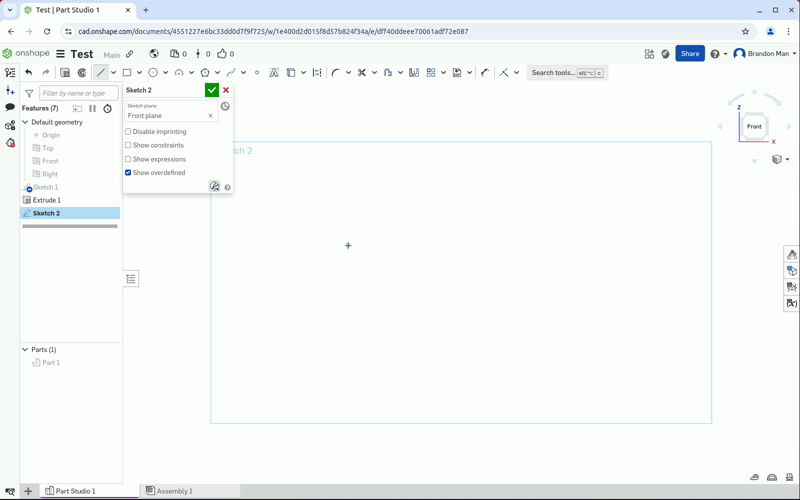
key_down(shift)
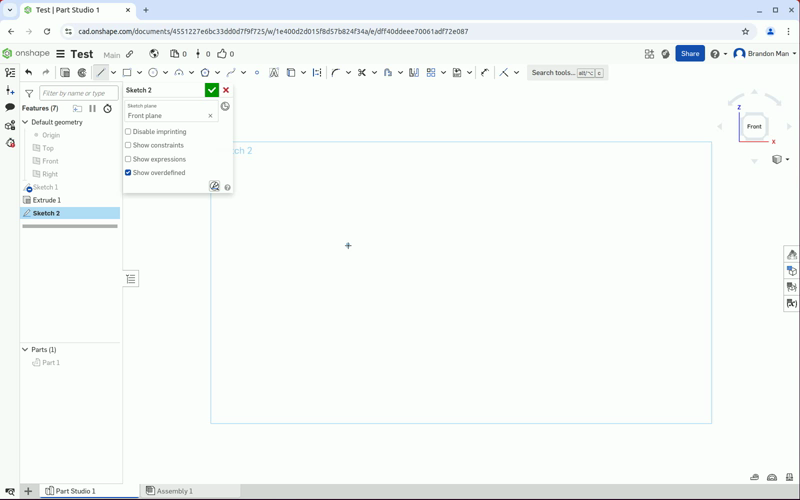
mouse_move(423, 245)
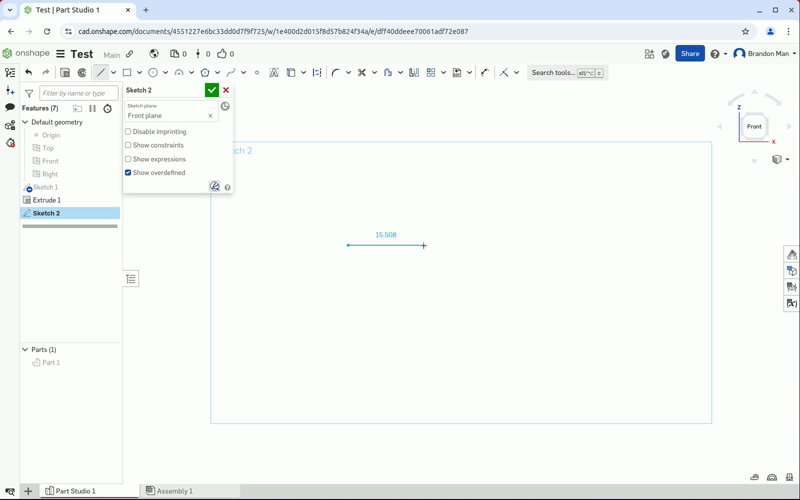
click(423, 245)
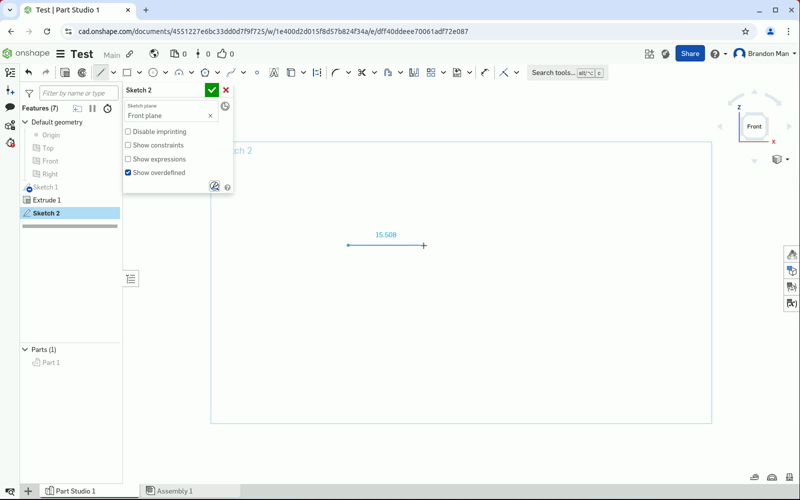
key_up(shift)
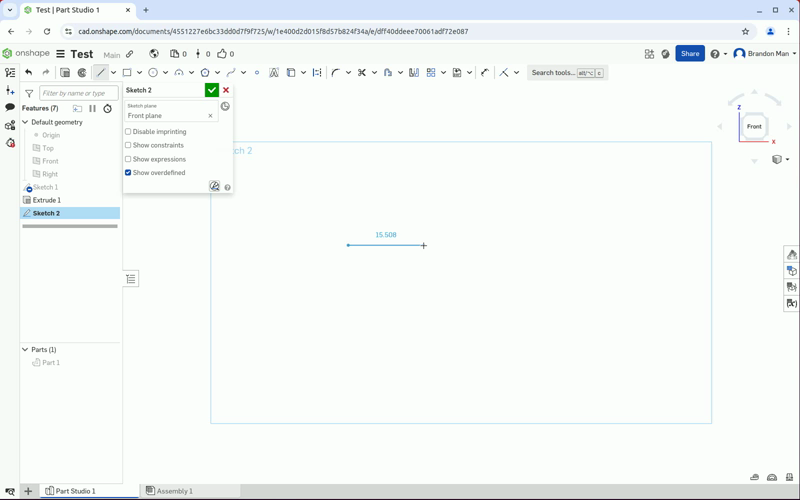
key_down(shift)
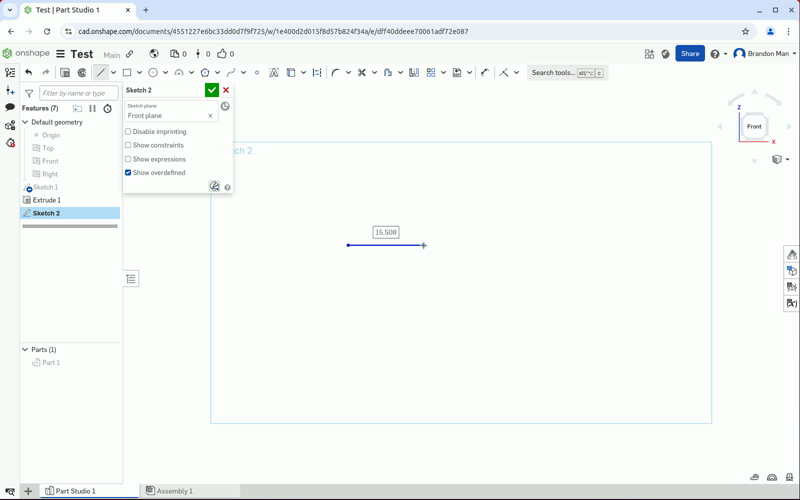
mouse_move(453, 245)
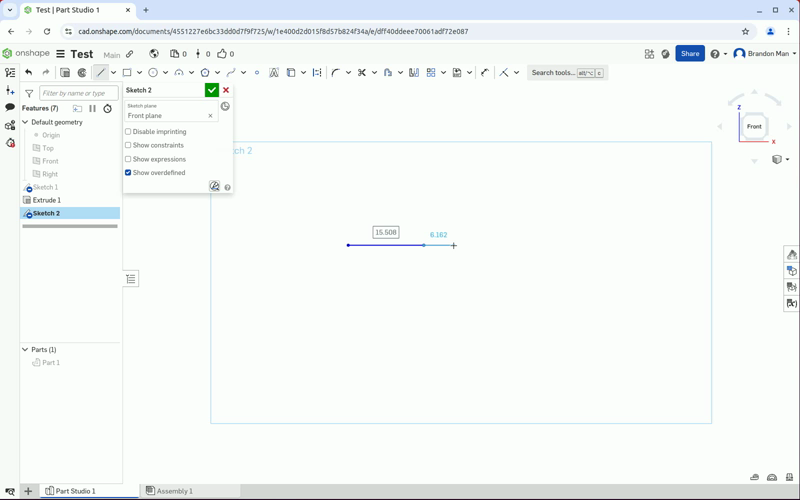
mouse_move(423, 220)
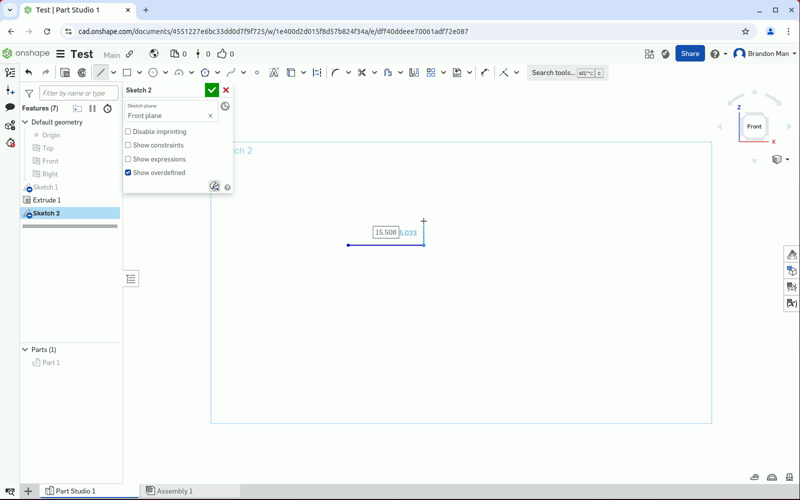
click(423, 220)
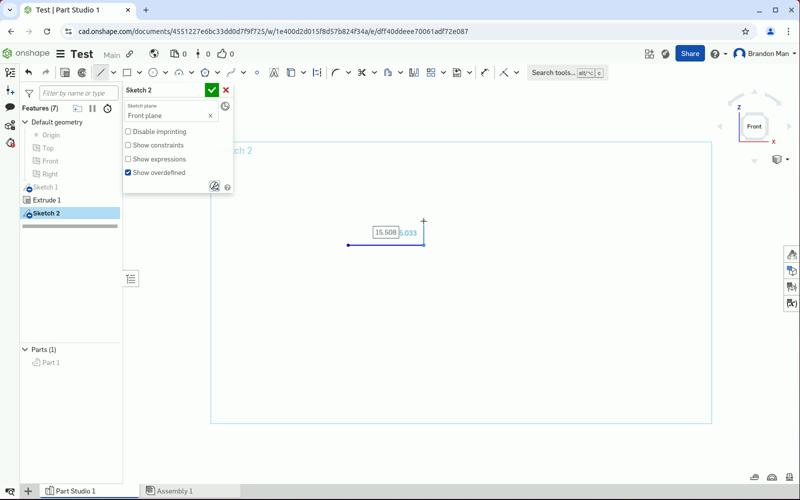
key_up(shift)
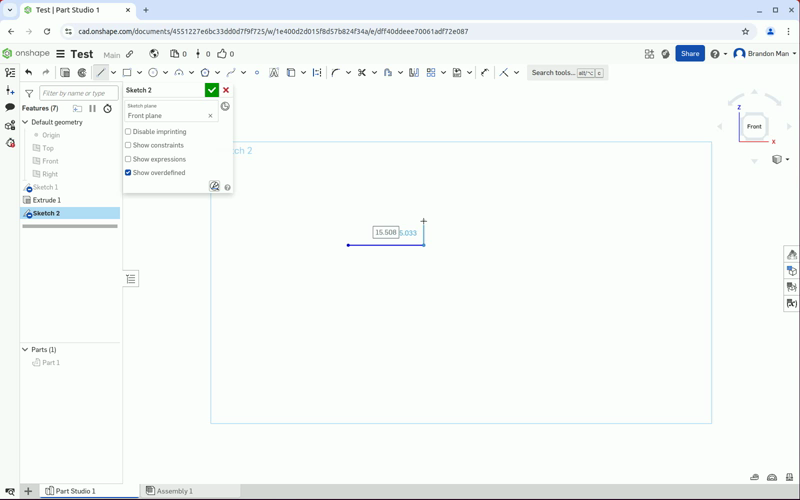
key_down(shift)
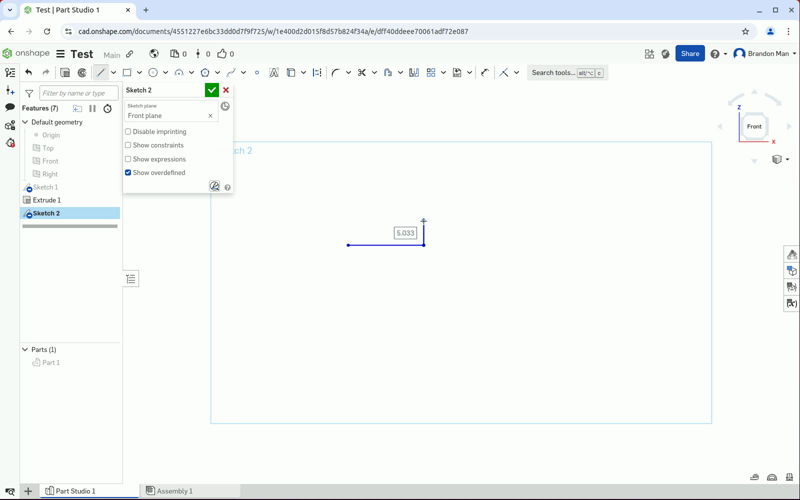
mouse_move(348, 245)
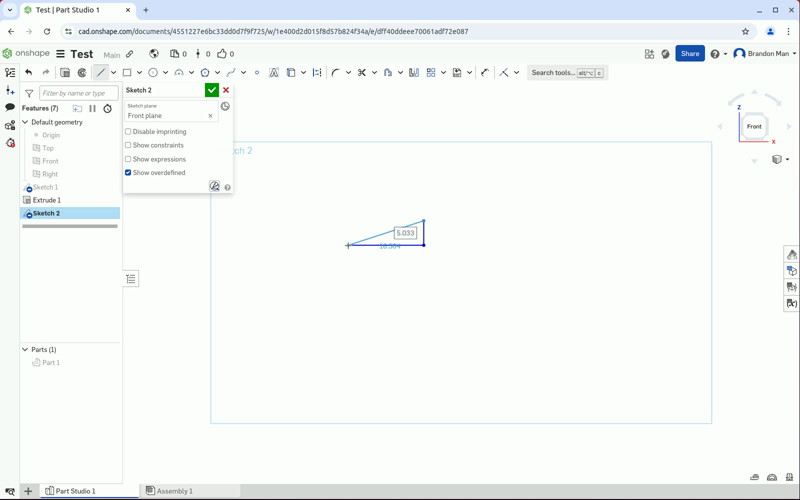
key_up(shift)
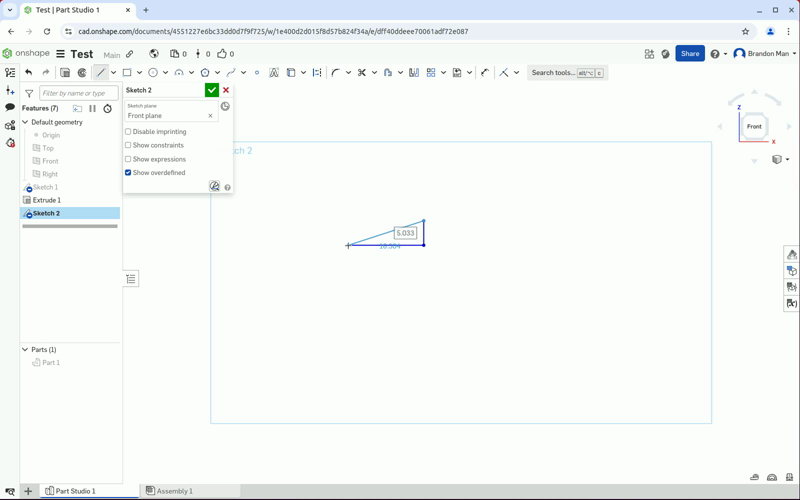
click(348, 245)
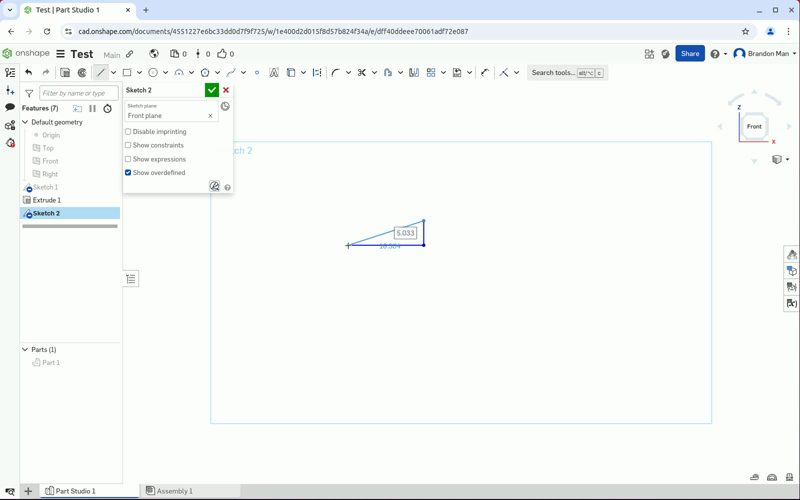
key(esc)
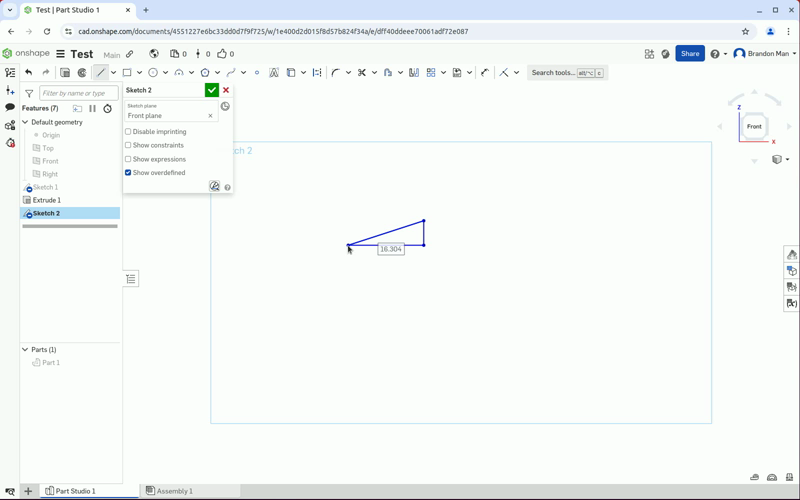
mouse_move(394, 235)
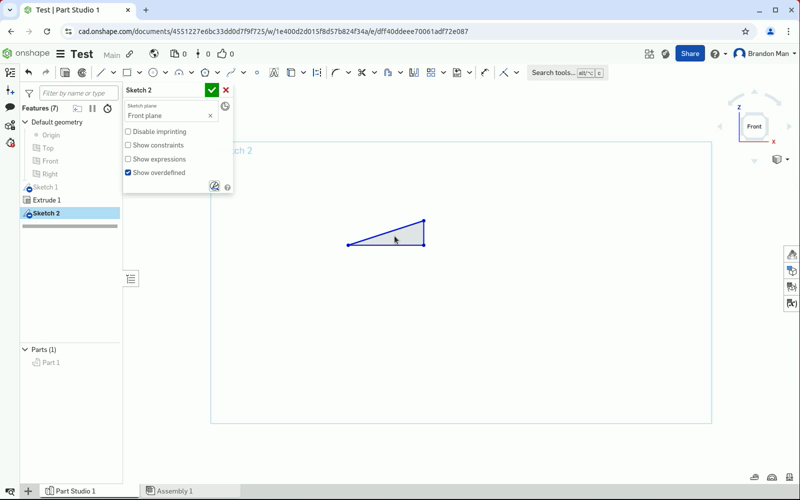
scroll(6)
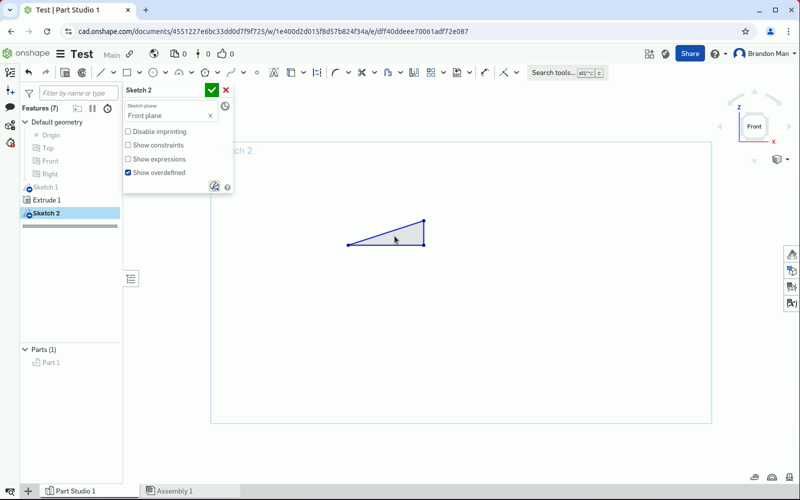
scroll(6)
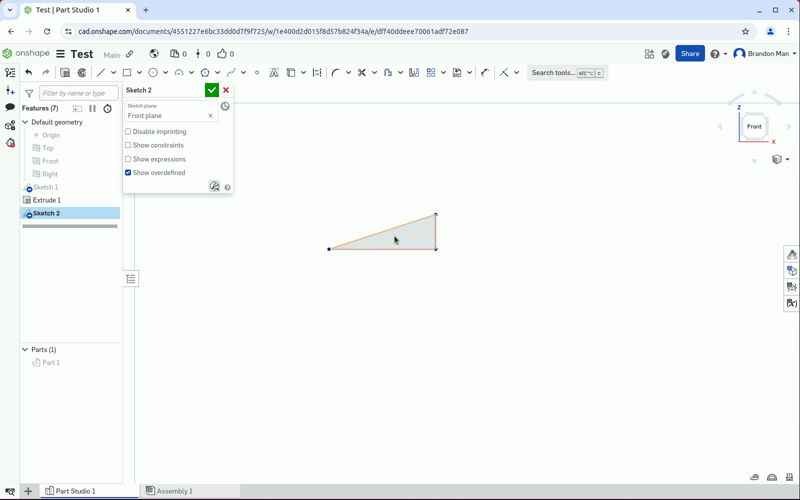
scroll(6)
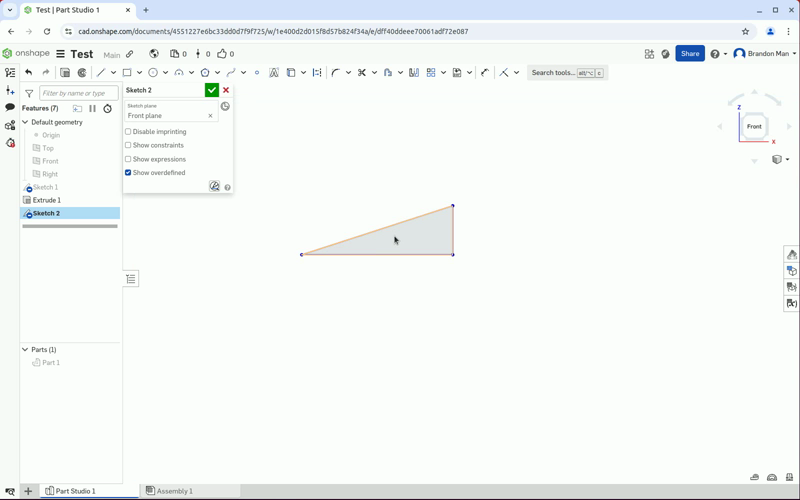
scroll(6)
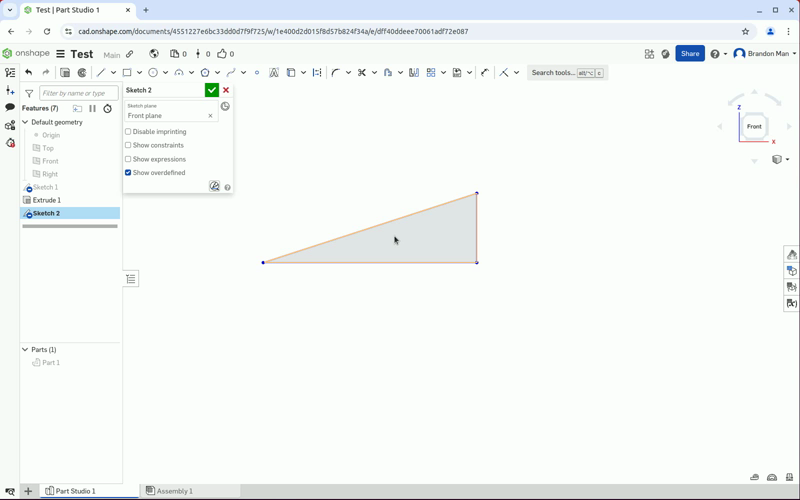
scroll(6)
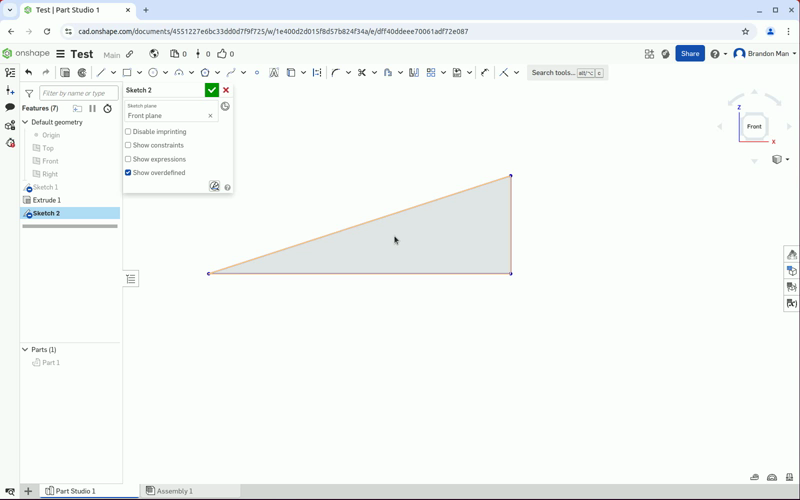
scroll(6)
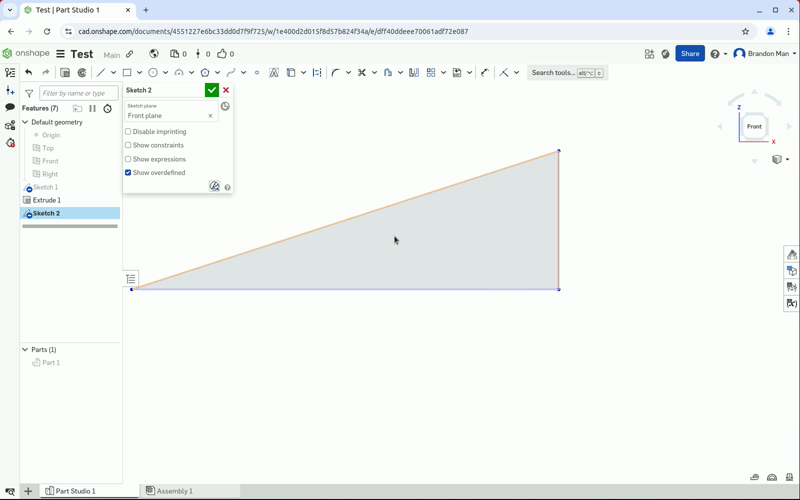
scroll(6)
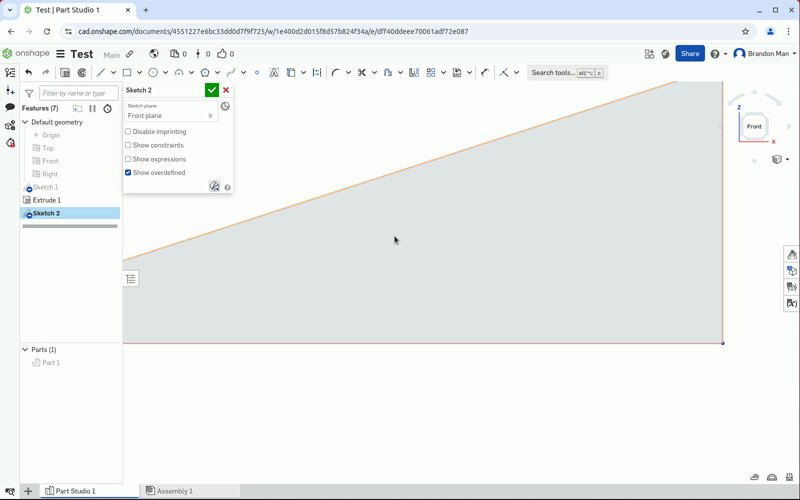
click(394, 235)
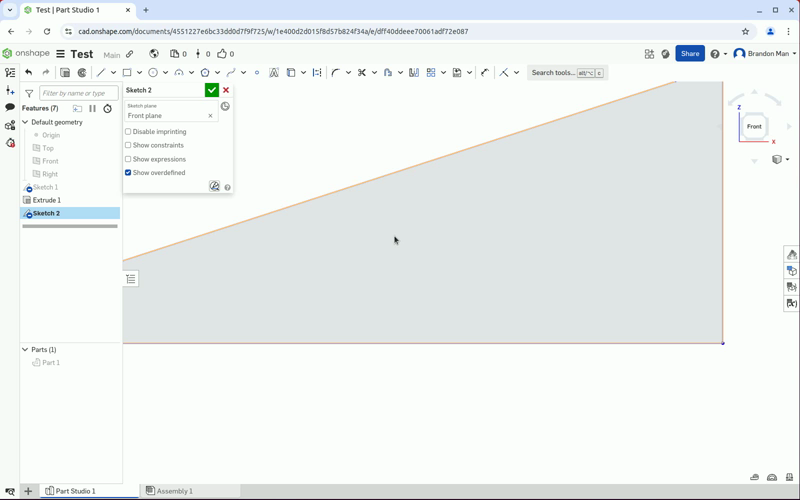
scroll(-6)
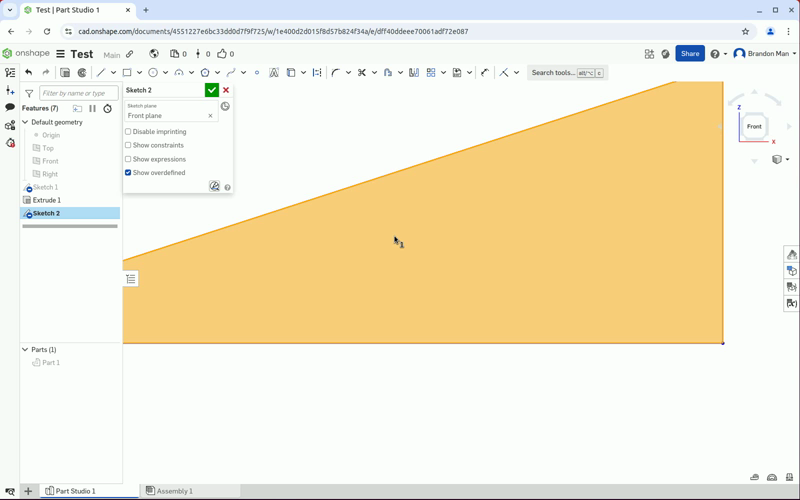
scroll(-6)
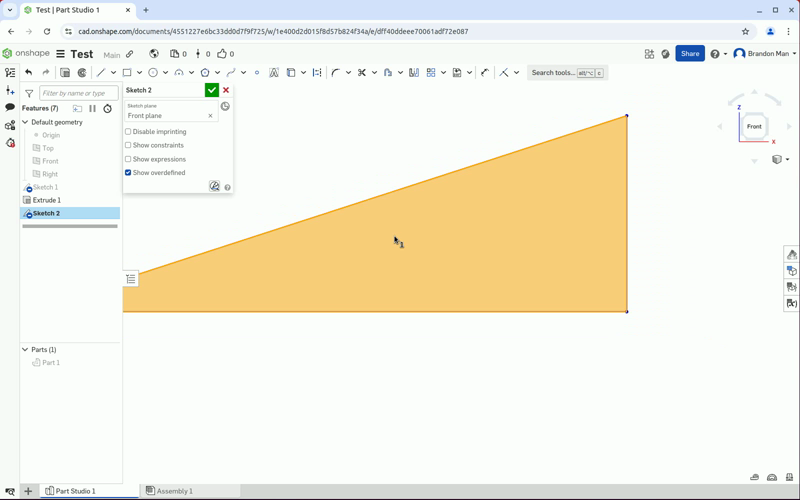
scroll(-6)
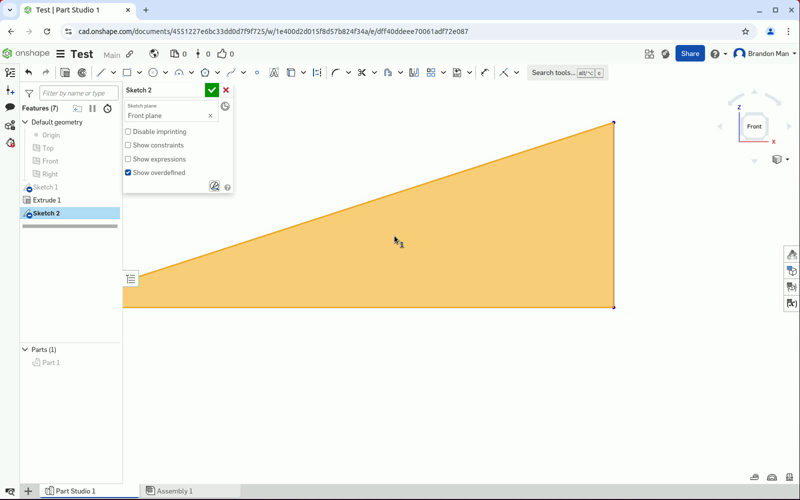
scroll(-6)
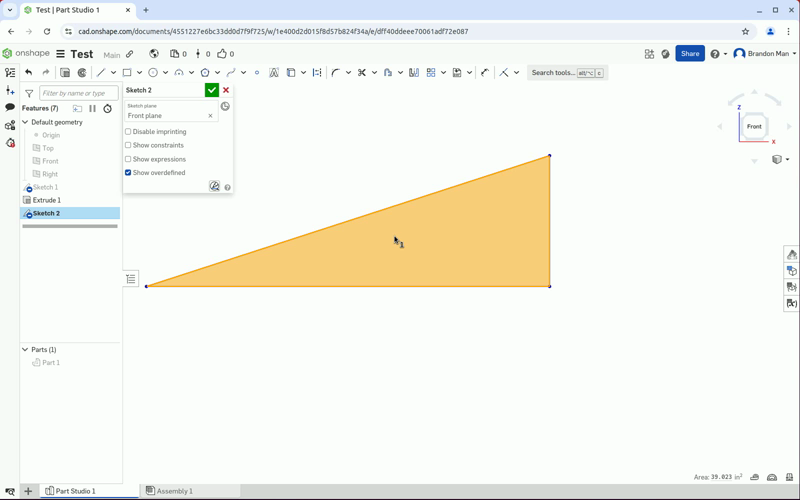
scroll(-6)
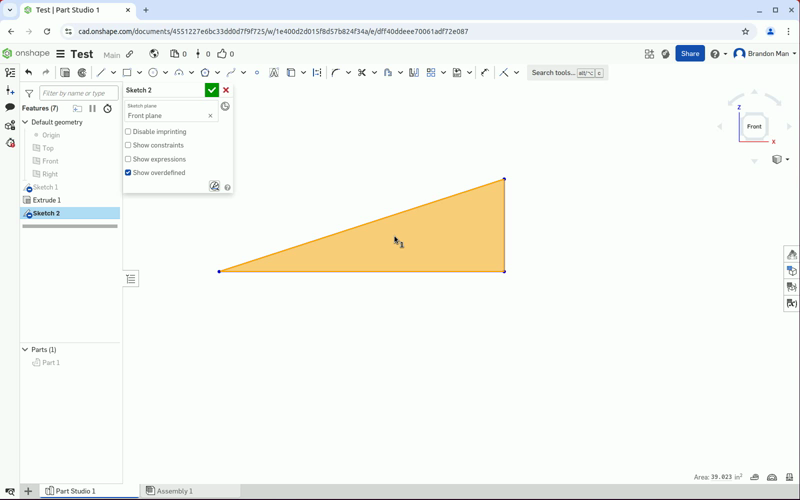
scroll(-6)
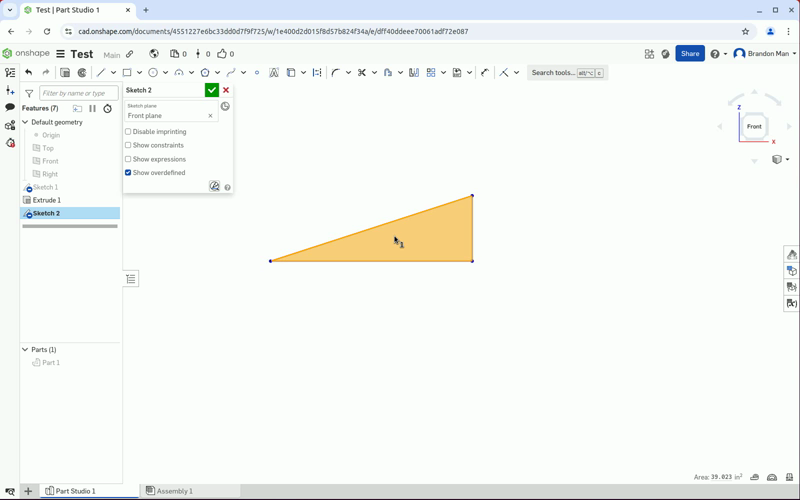
scroll(-6)
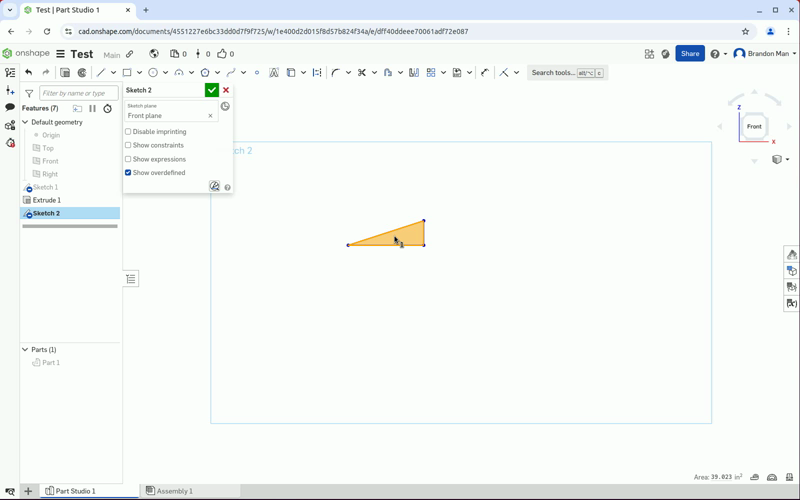
mouse_move(73, 352)
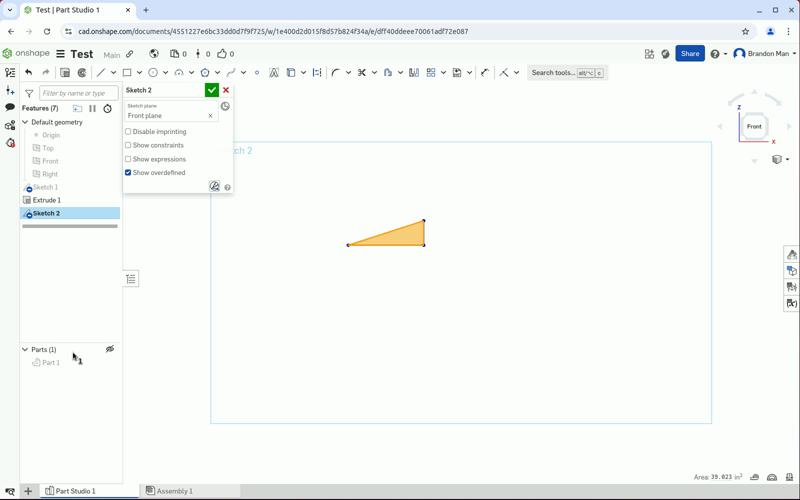
key(shift+y)
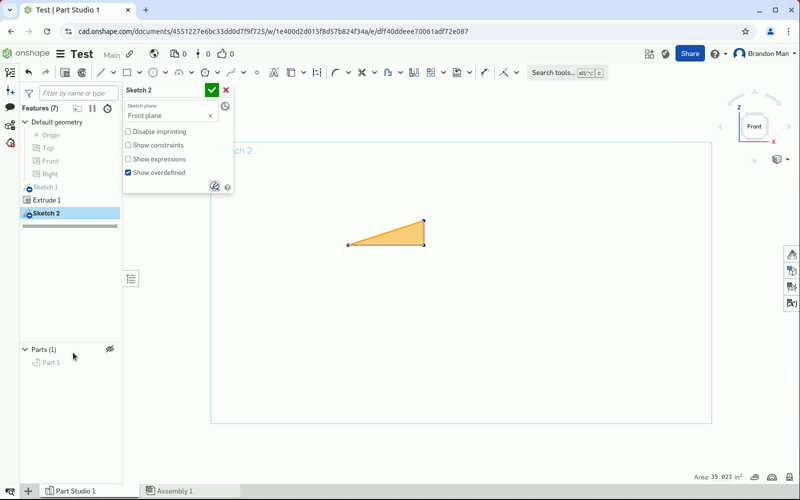
key(shift+e)
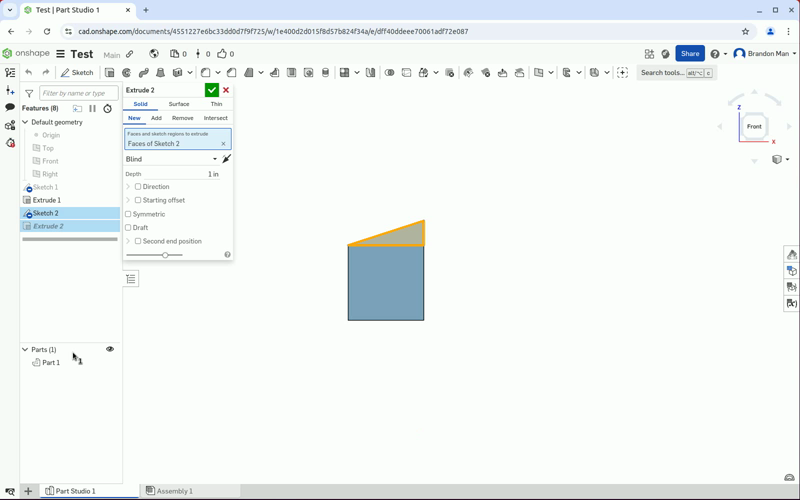
mouse_move(143, 106)
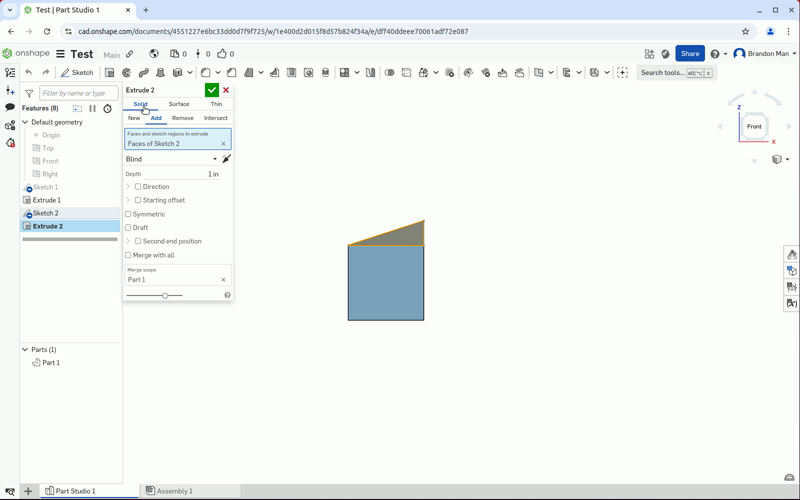
click(143, 106)
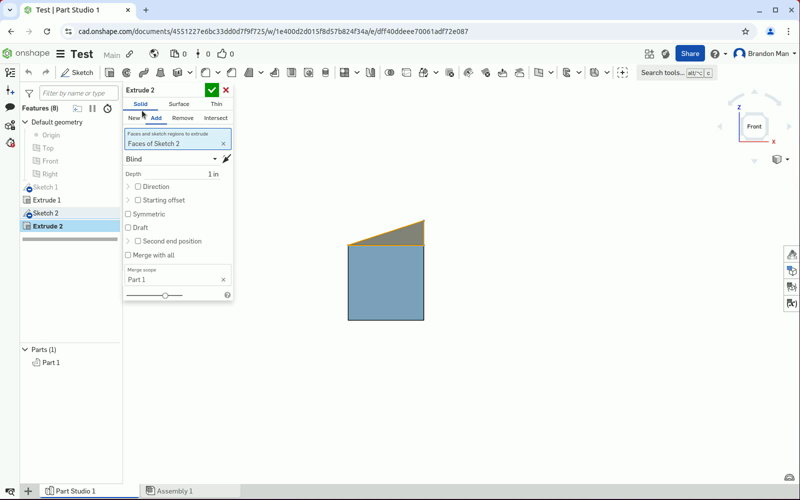
mouse_move(137, 120)
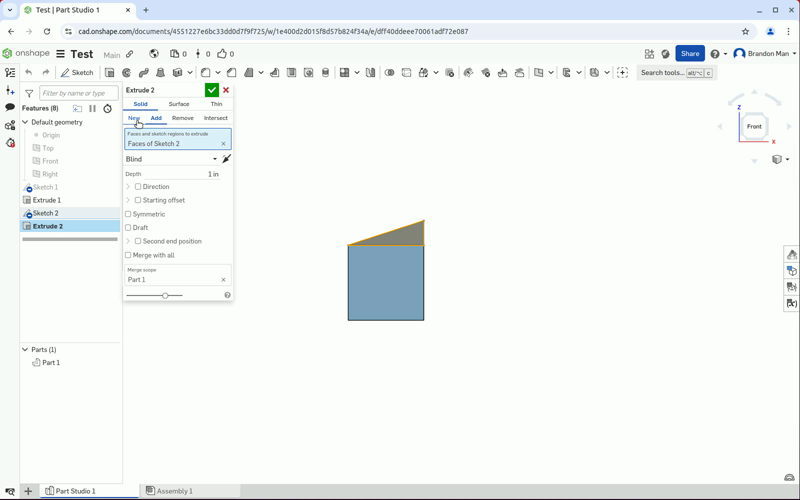
click(137, 120)
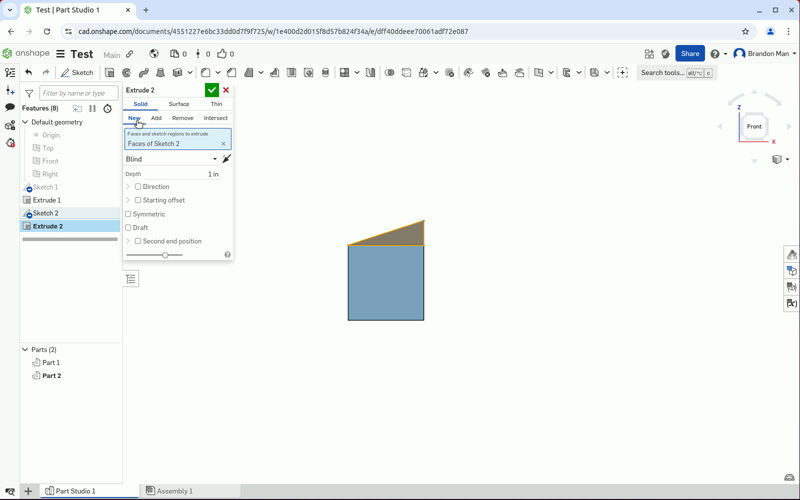
key(tab, 4)
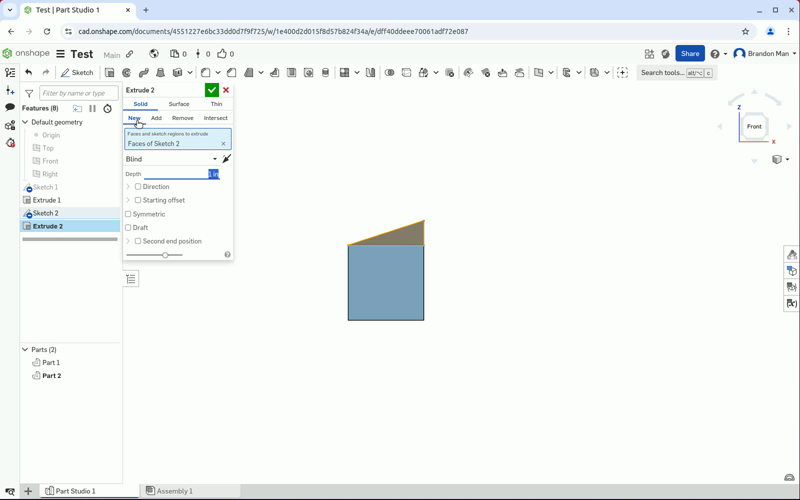
text(2.407)
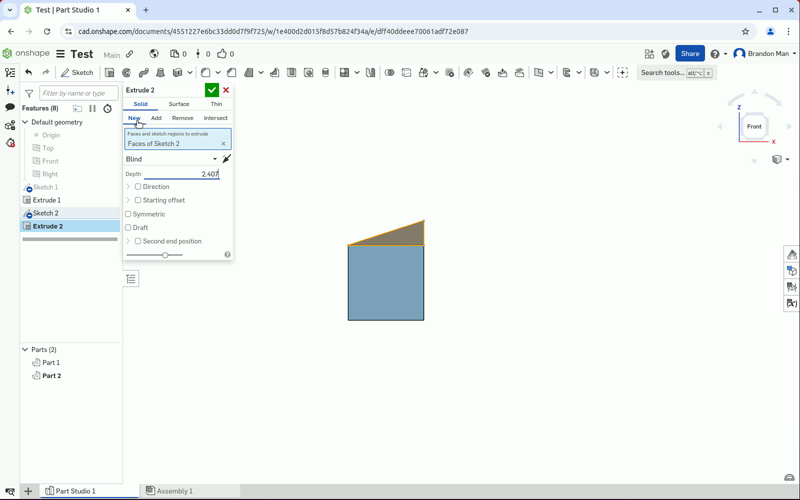
key(enter)
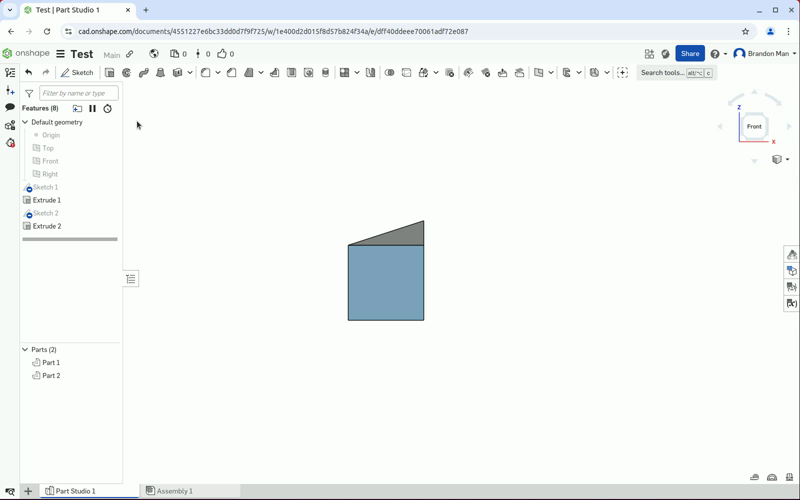
key(shift+h)
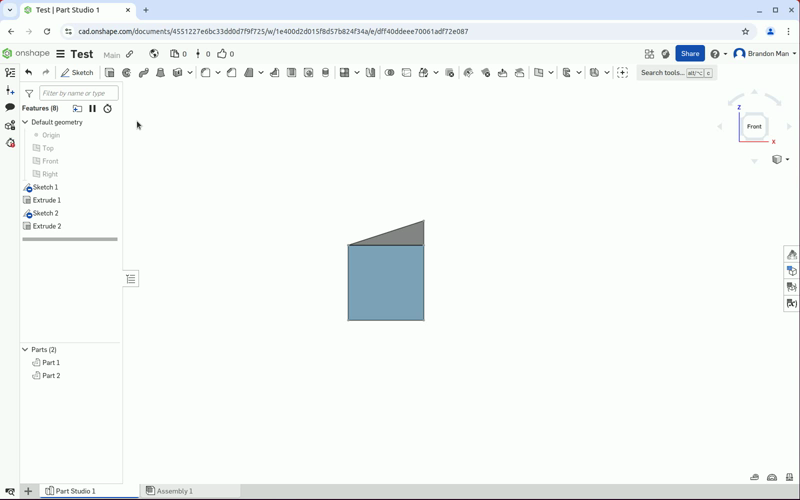
key(shift+h)
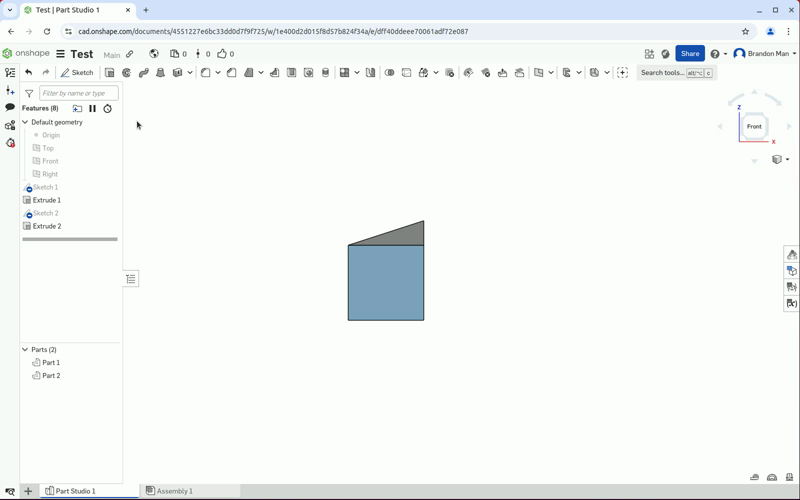
mouse_move(73, 189)
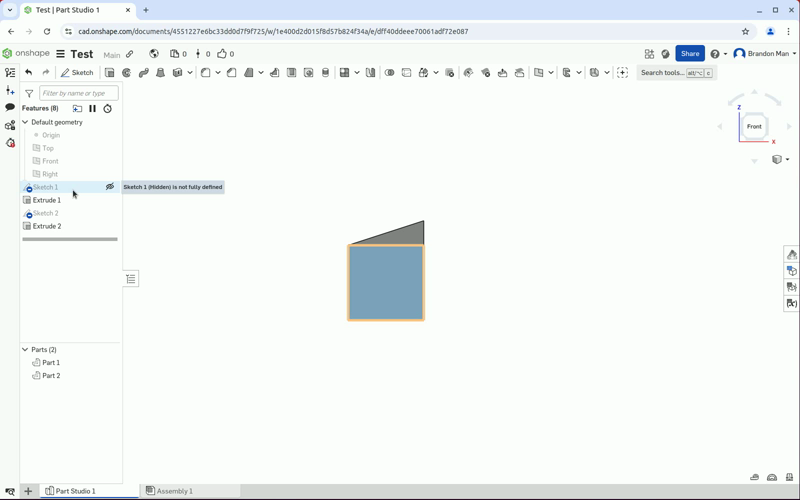
click(73, 189)
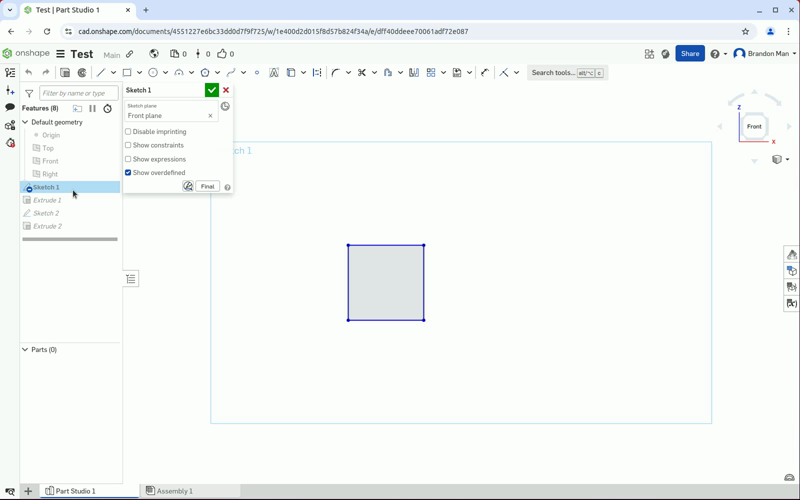
mouse_move(229, 92)
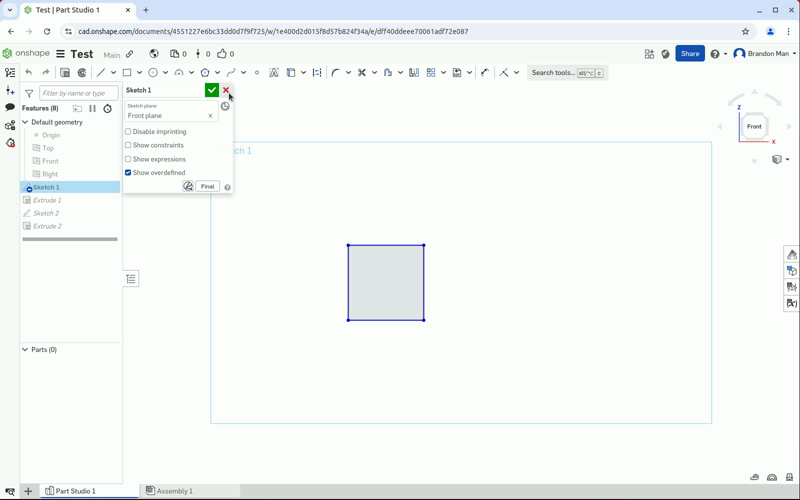
click(229, 92)
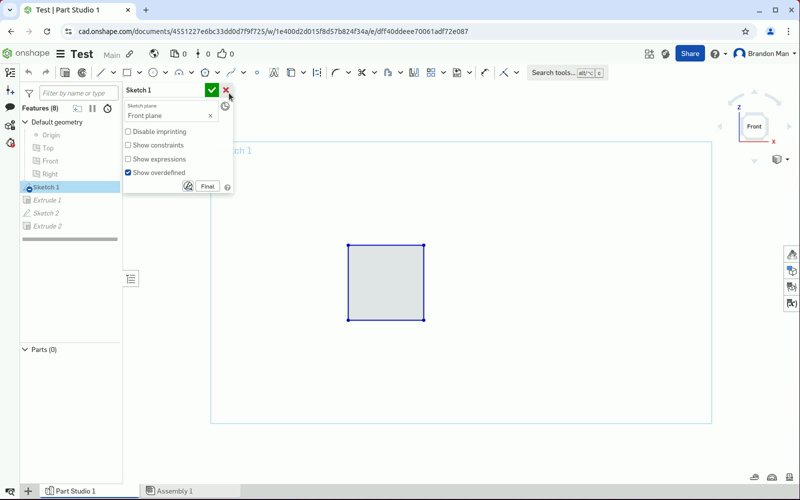
key(shift+s)
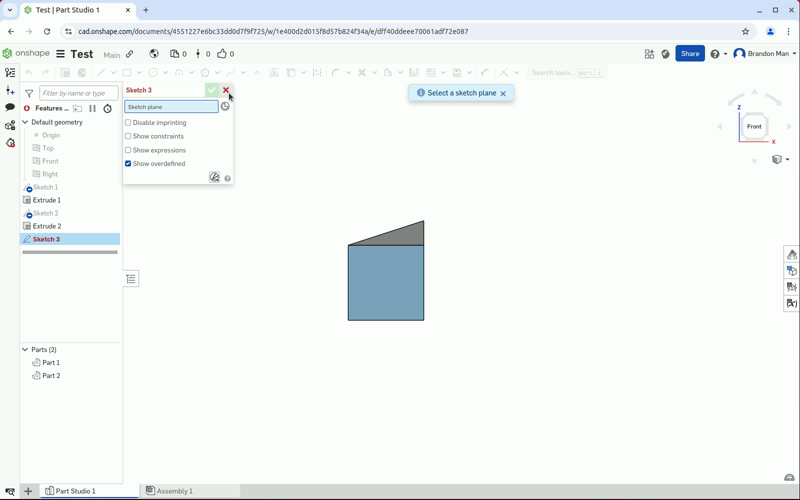
mouse_move(73, 163)
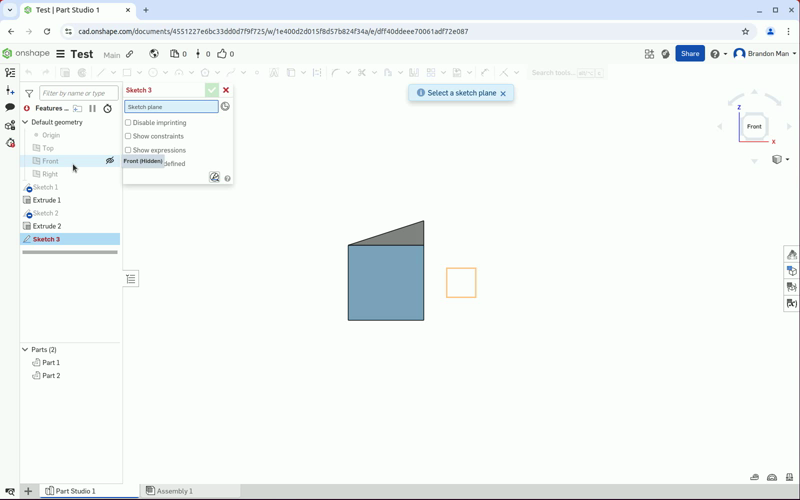
click(73, 163)
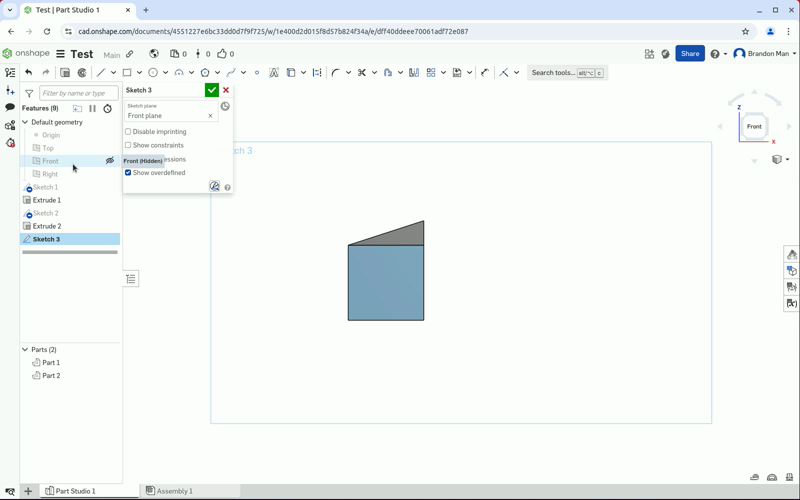
mouse_move(73, 352)
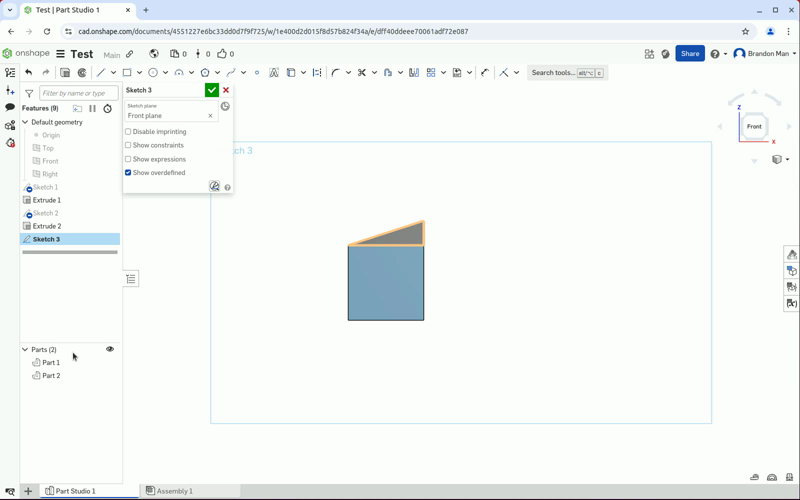
key(y)
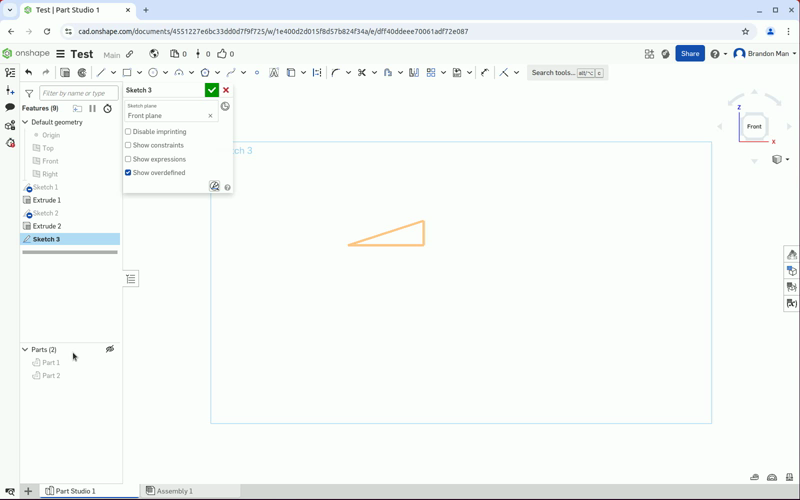
key(l)
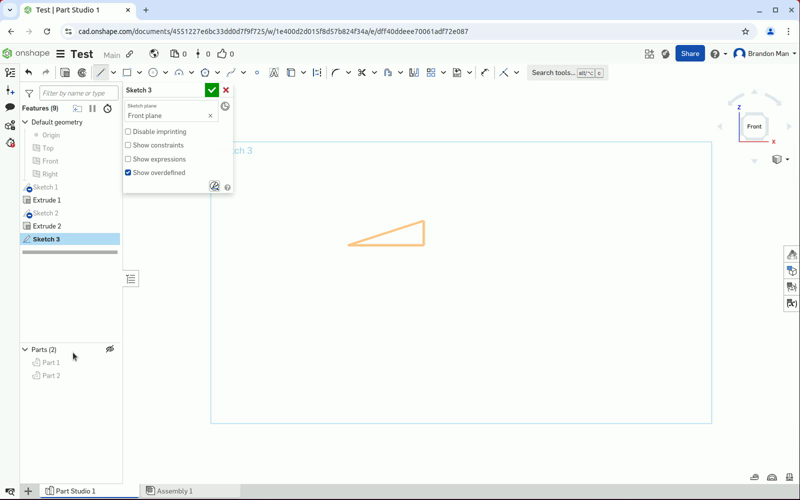
key_down(shift)
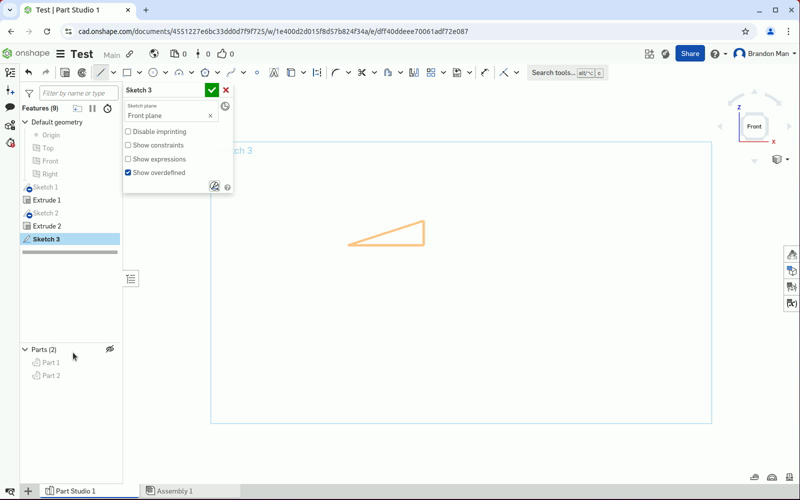
mouse_move(423, 245)
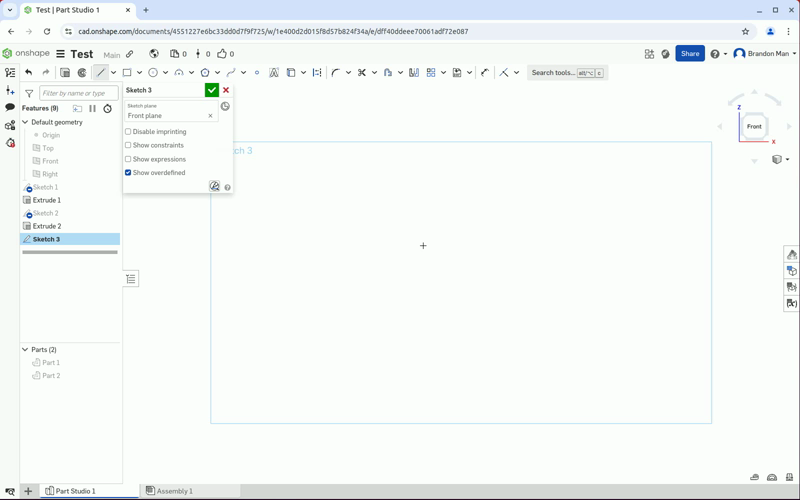
click(423, 245)
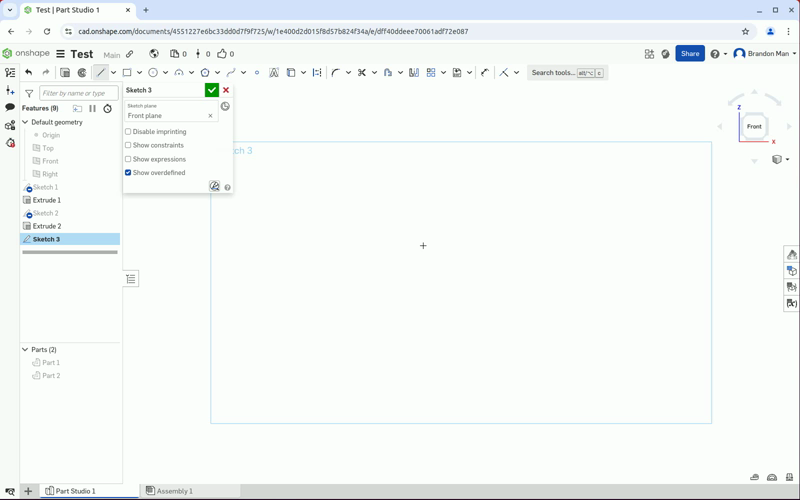
key_up(shift)
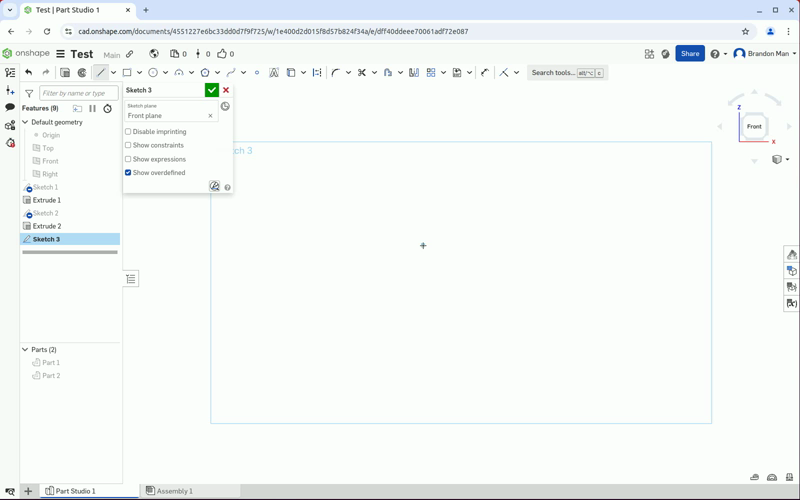
key_down(shift)
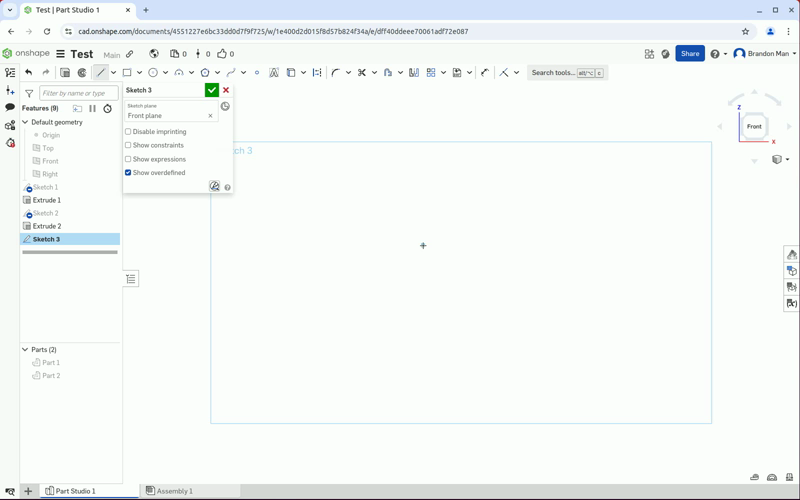
mouse_move(573, 245)
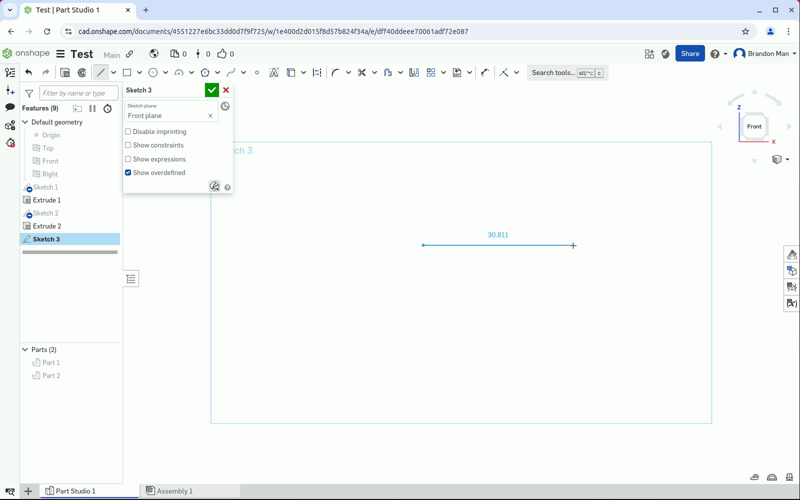
click(573, 245)
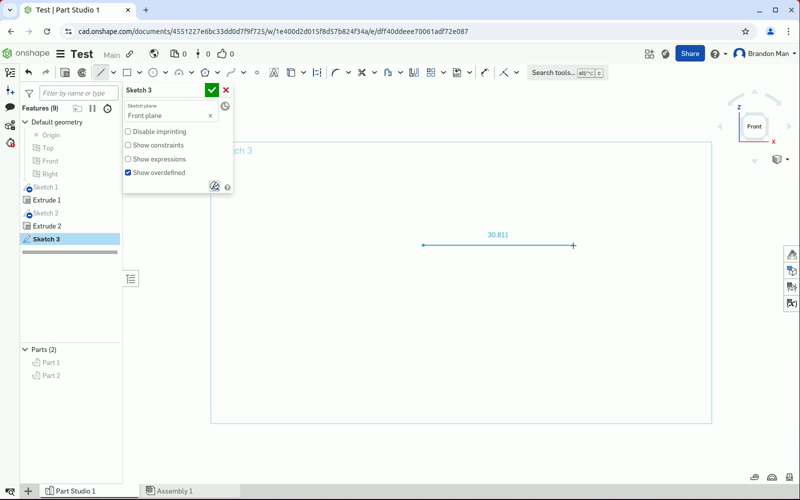
key_up(shift)
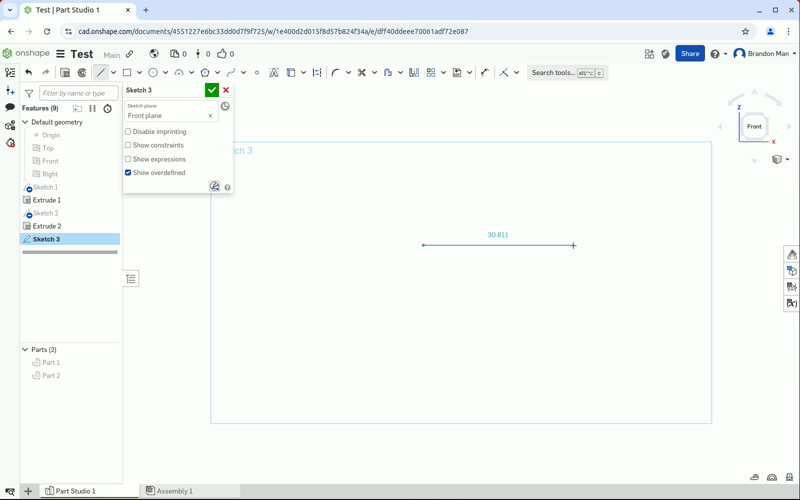
key_down(shift)
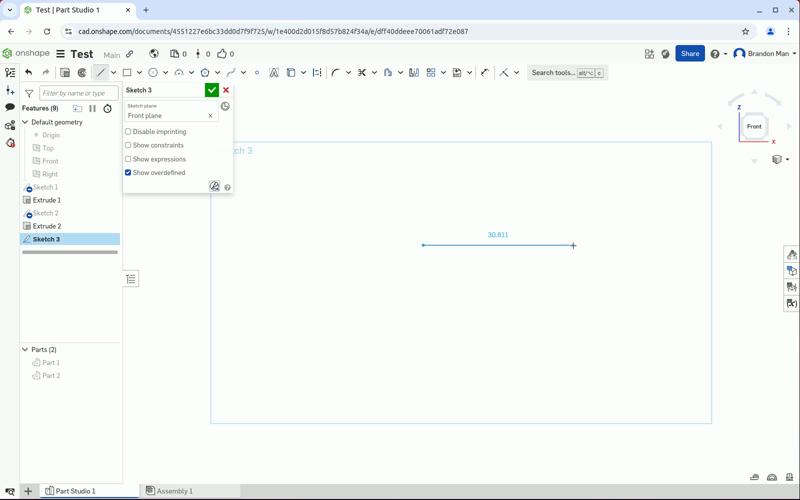
mouse_move(423, 221)
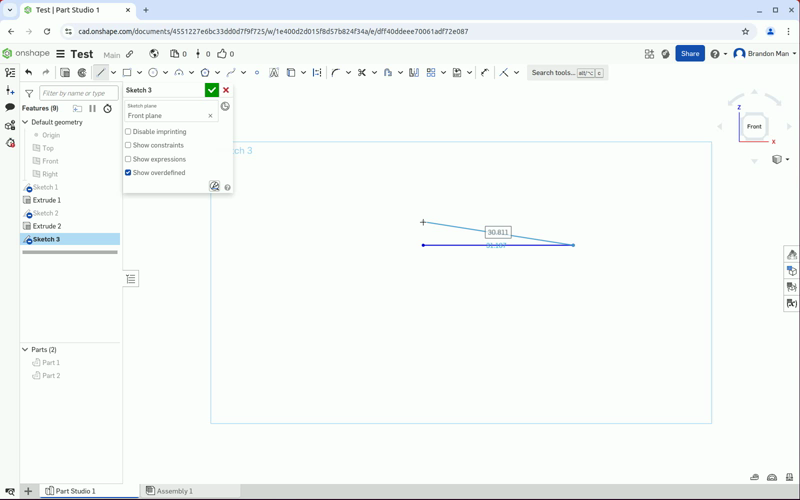
click(423, 221)
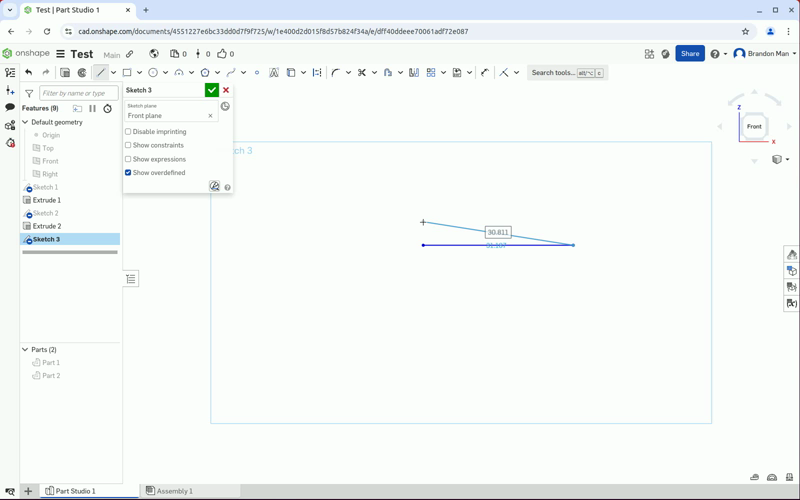
key_up(shift)
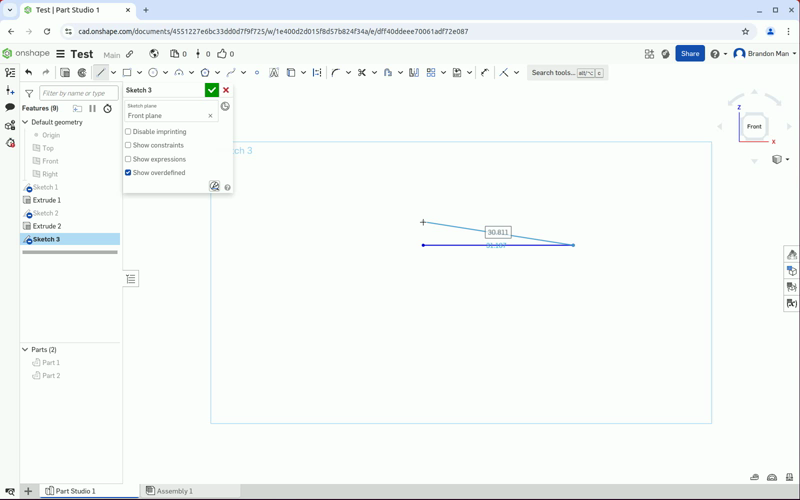
mouse_move(453, 221)
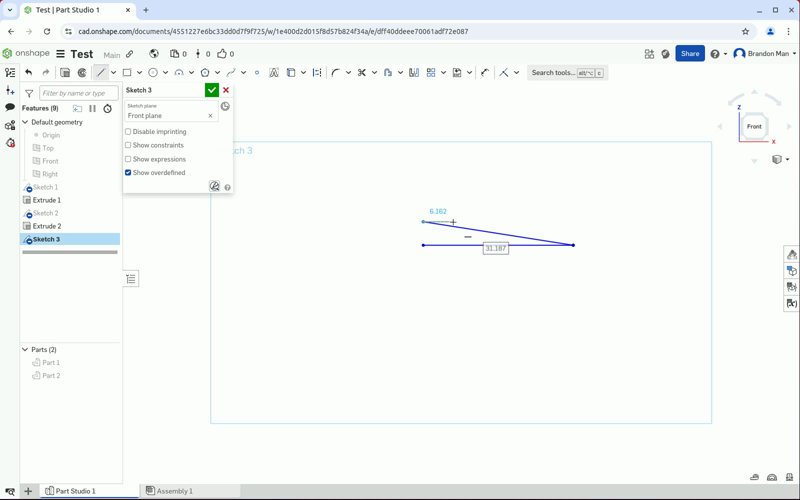
key_down(shift)
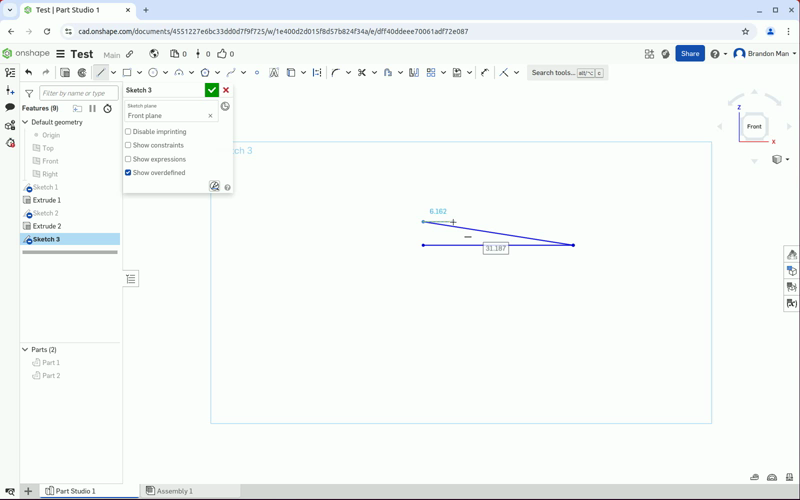
mouse_move(423, 245)
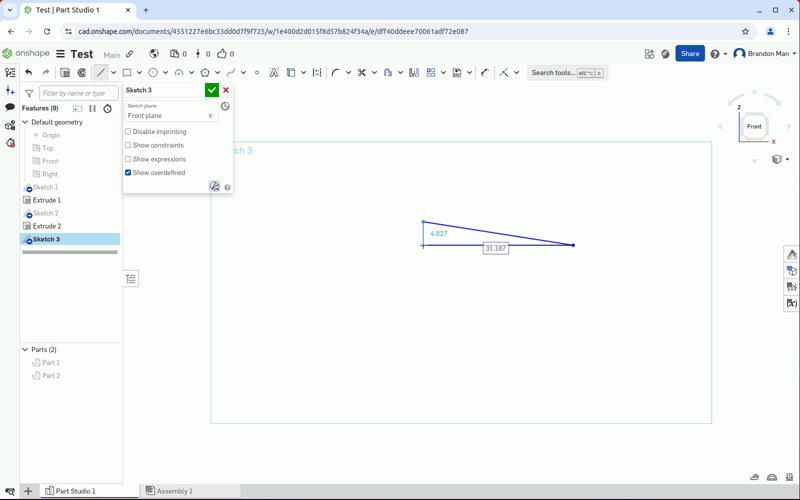
key_up(shift)
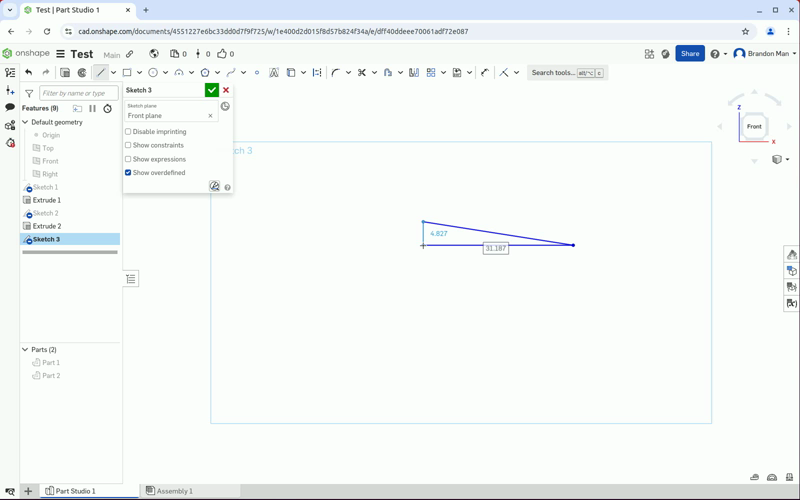
click(423, 245)
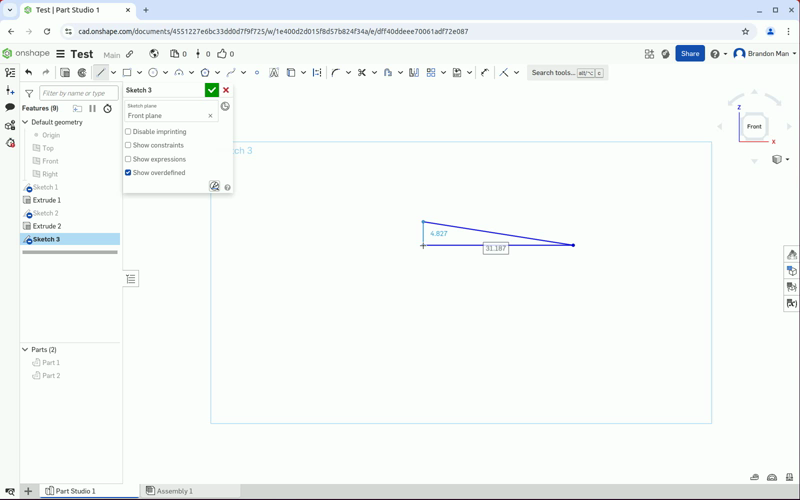
key(esc)
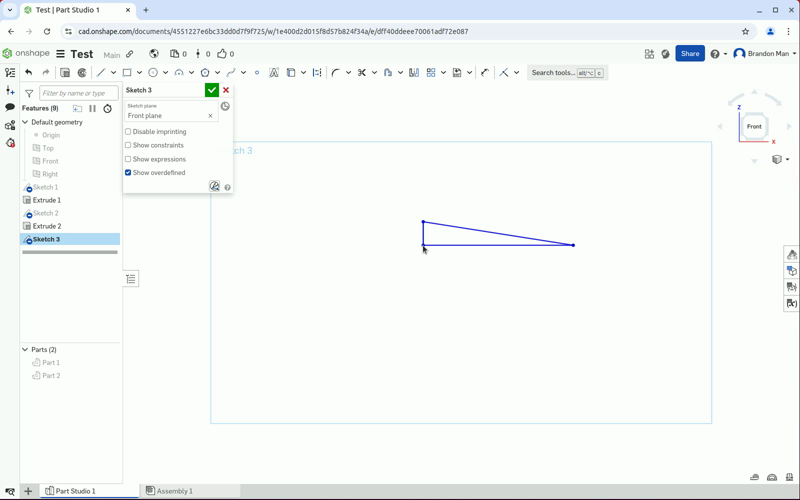
mouse_move(437, 241)
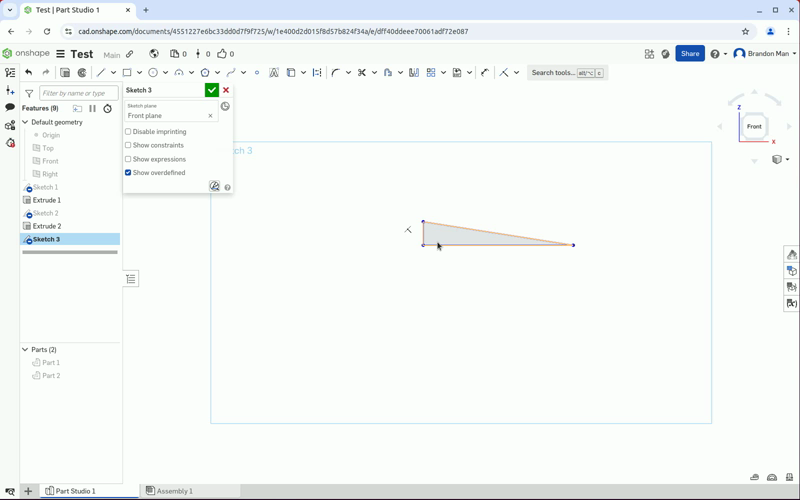
scroll(6)
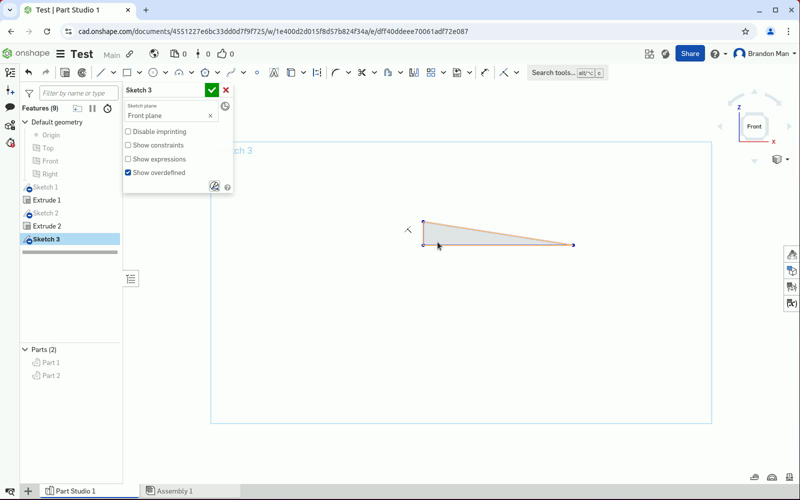
scroll(6)
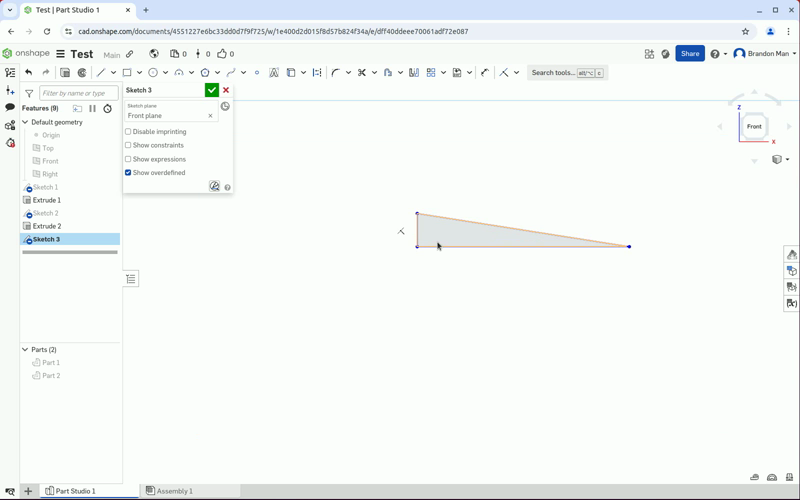
scroll(6)
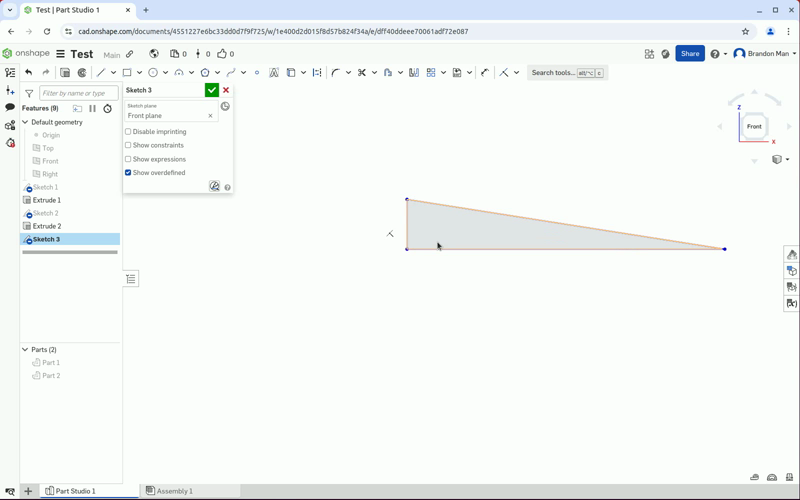
scroll(6)
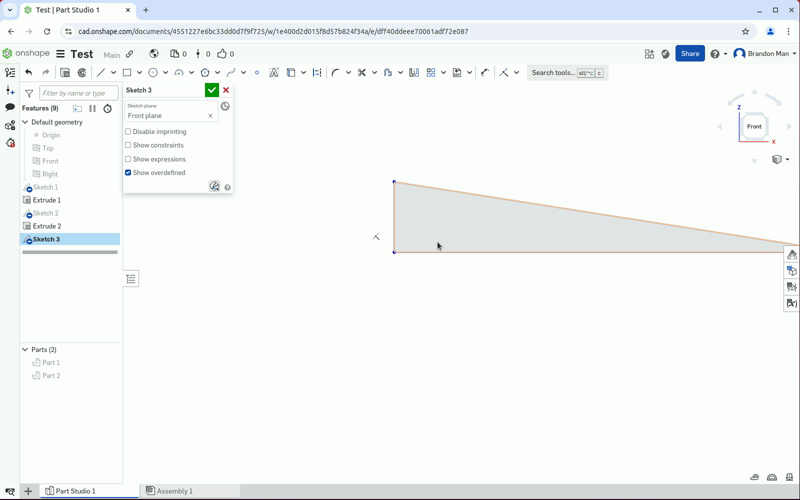
scroll(6)
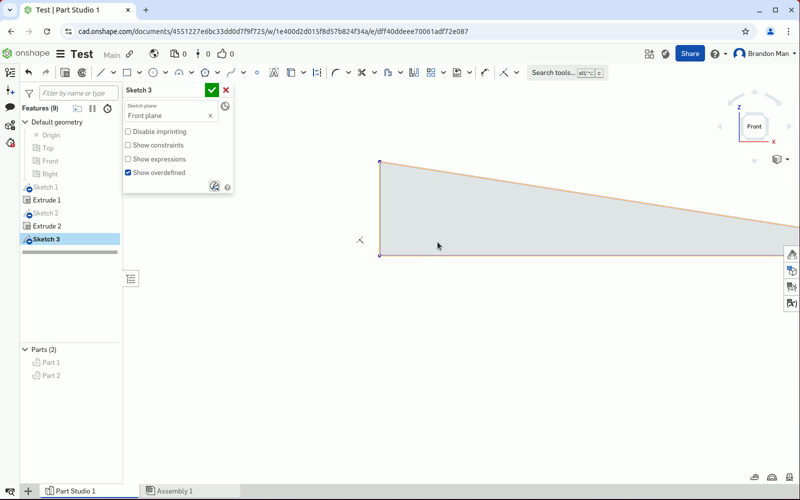
scroll(6)
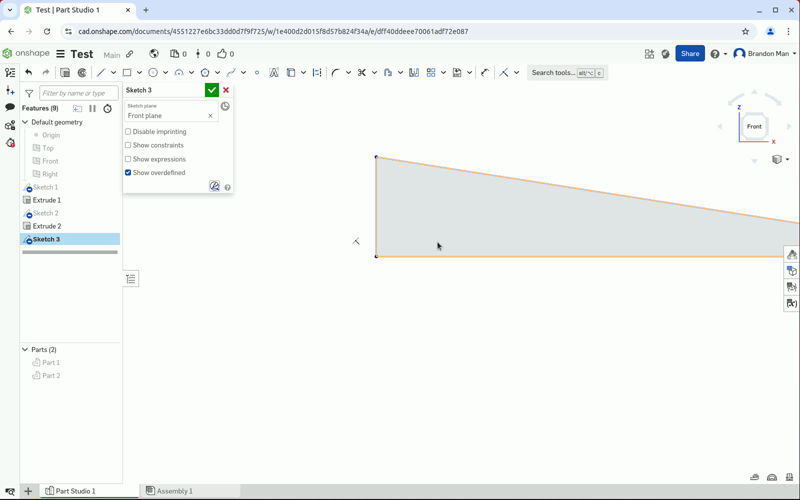
scroll(6)
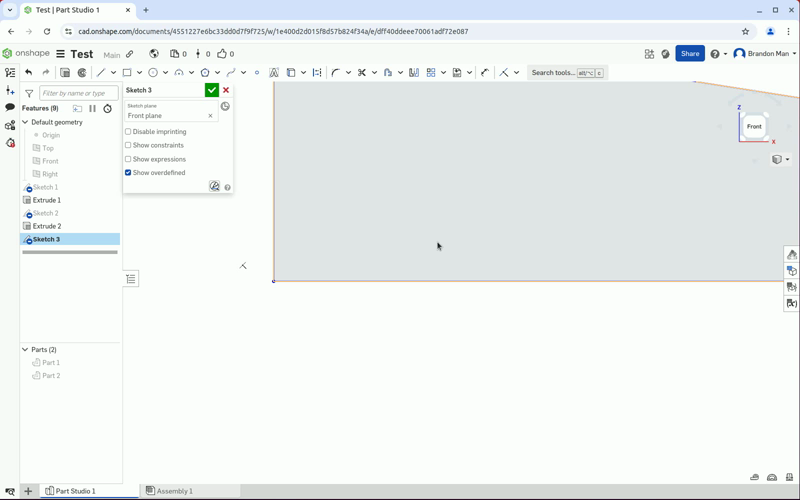
click(437, 241)
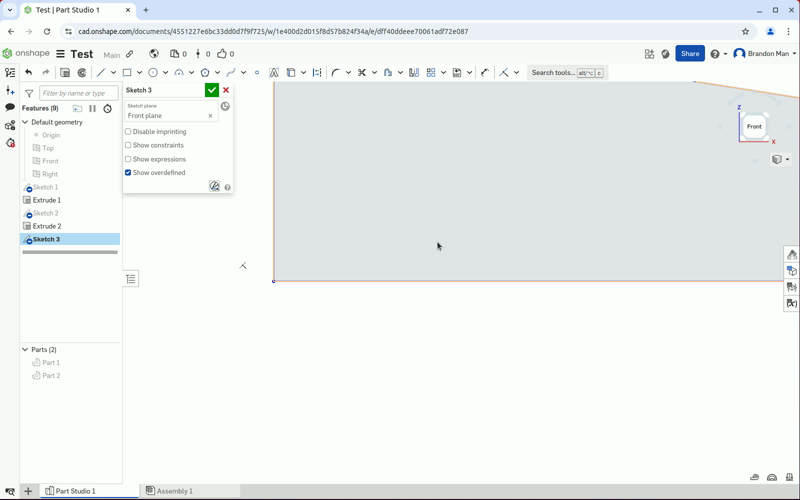
scroll(-6)
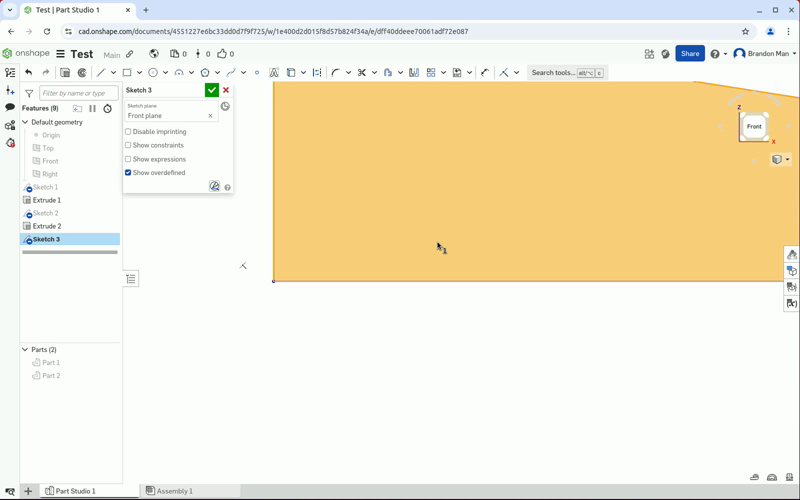
scroll(-6)
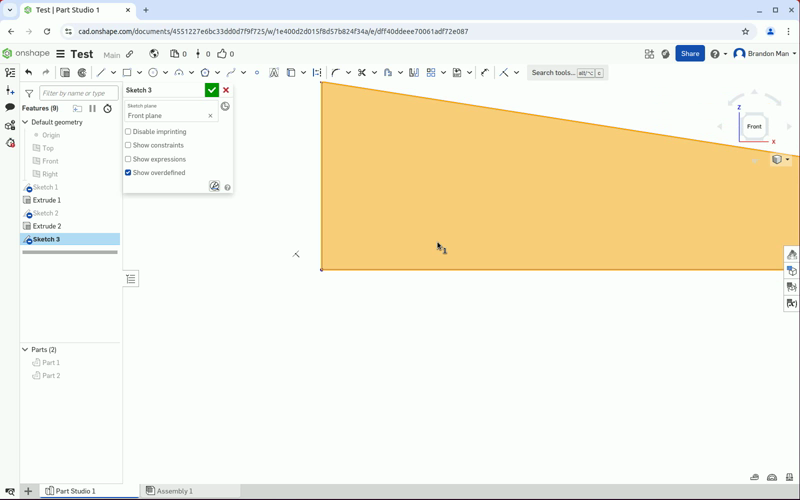
scroll(-6)
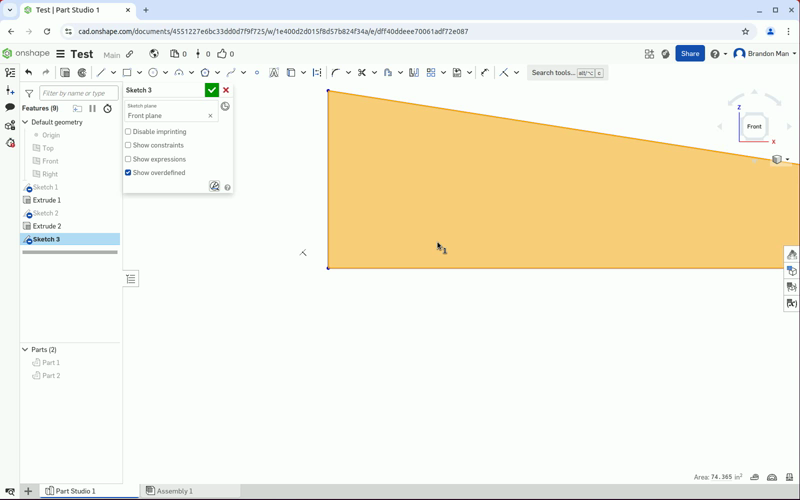
scroll(-6)
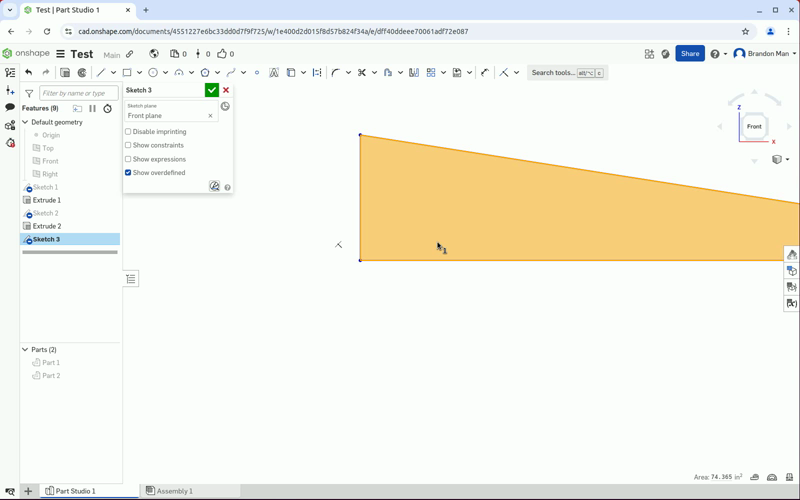
scroll(-6)
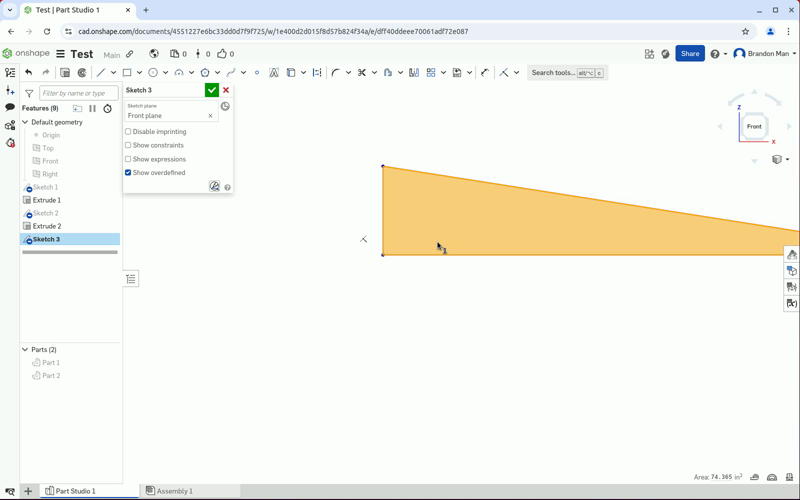
scroll(-6)
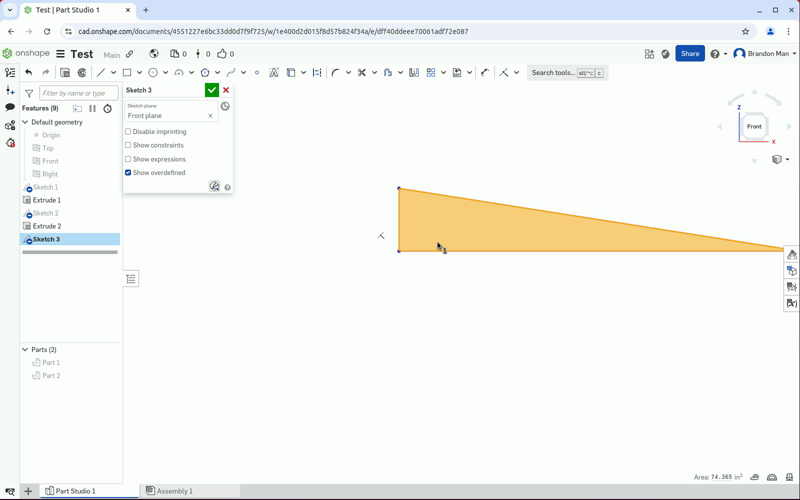
scroll(-6)
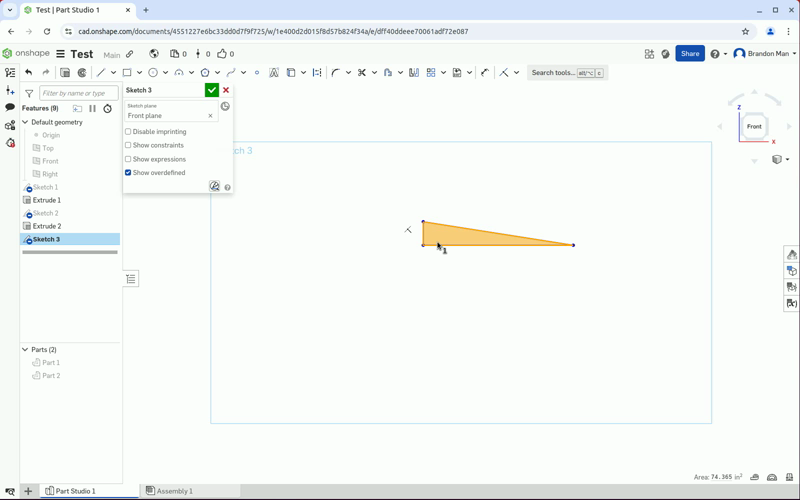
mouse_move(73, 352)
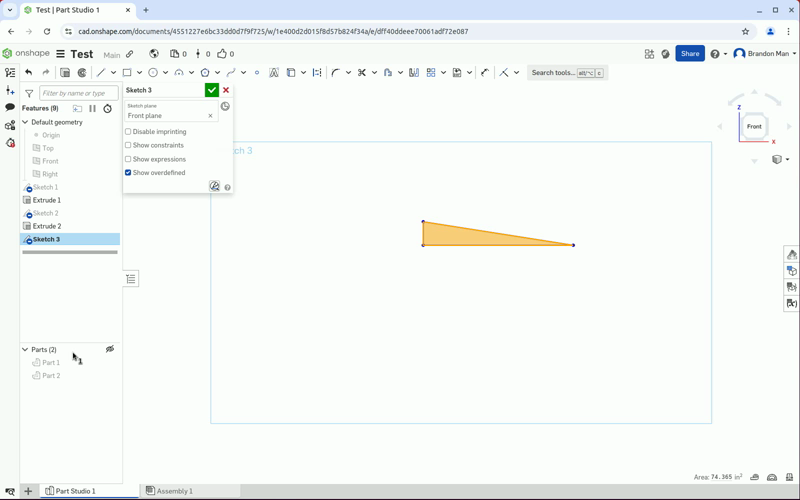
key(shift+y)
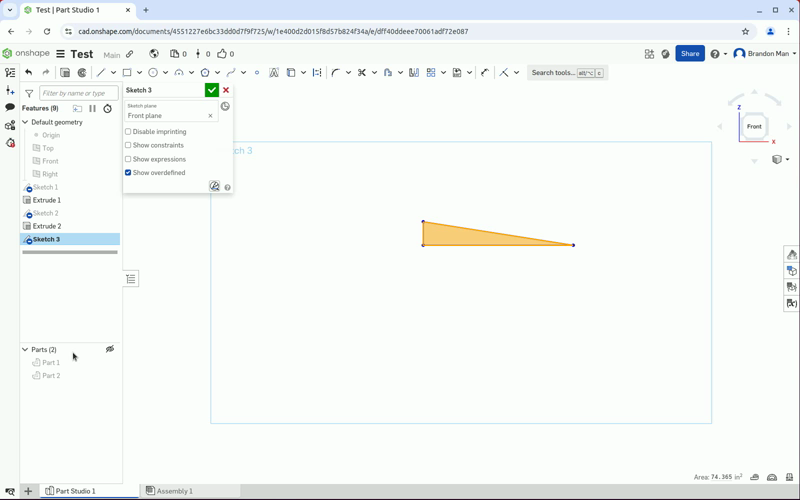
key(shift+e)
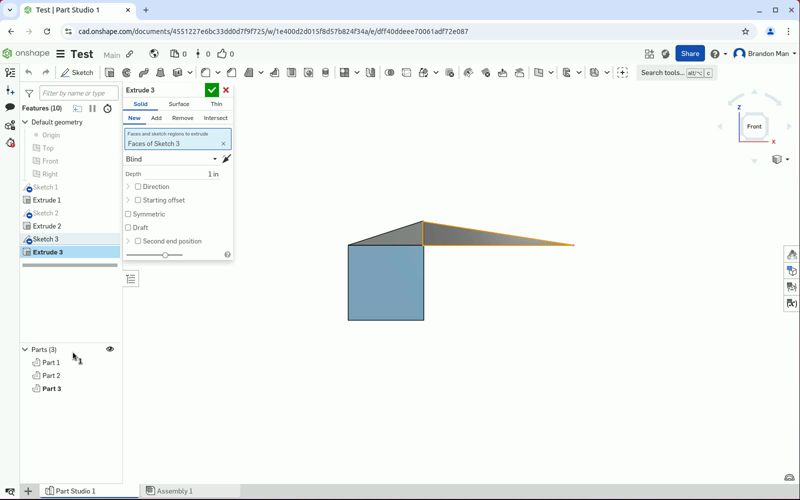
mouse_move(143, 106)
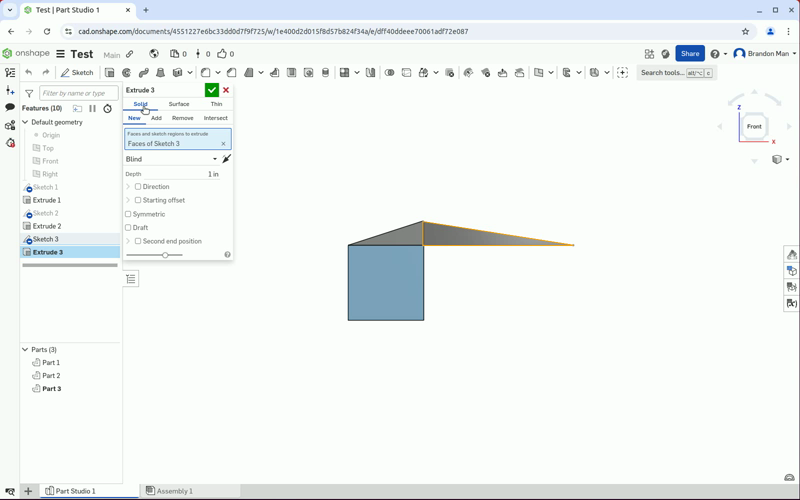
click(143, 106)
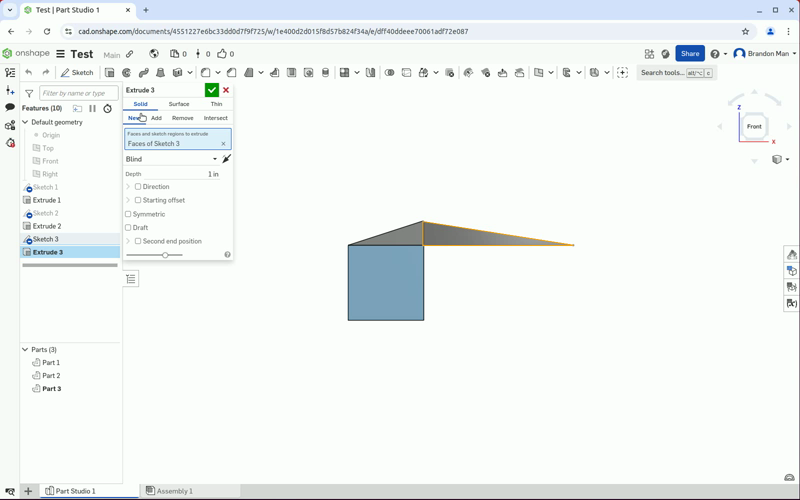
mouse_move(137, 120)
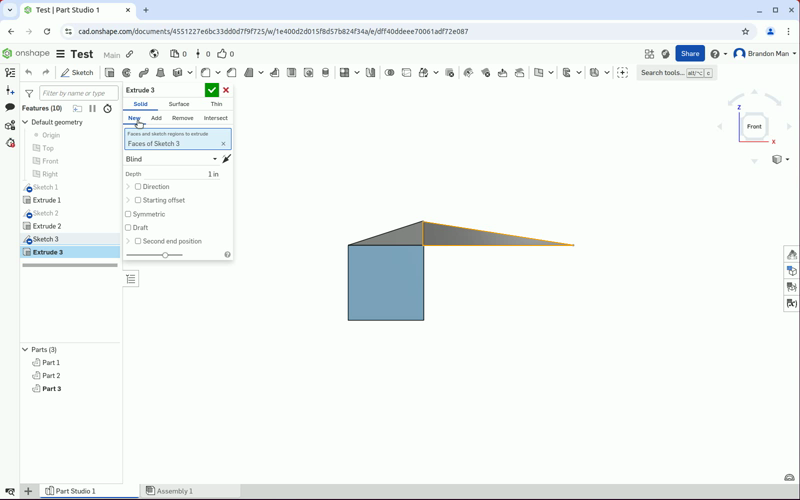
click(137, 120)
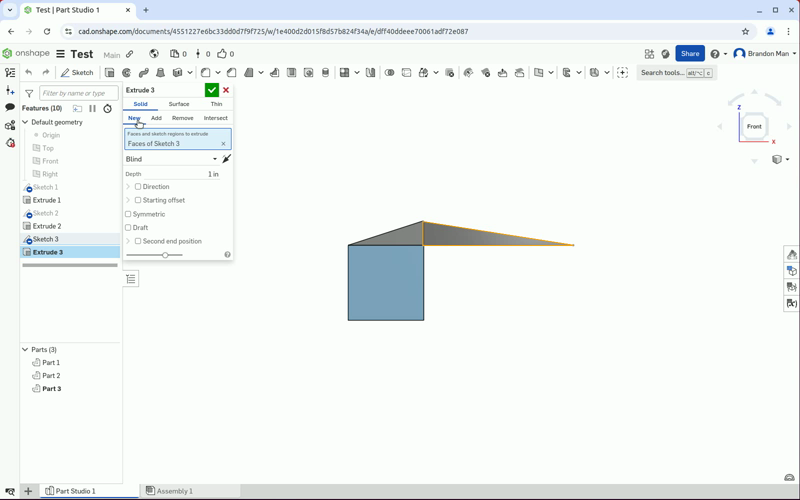
key(tab, 4)
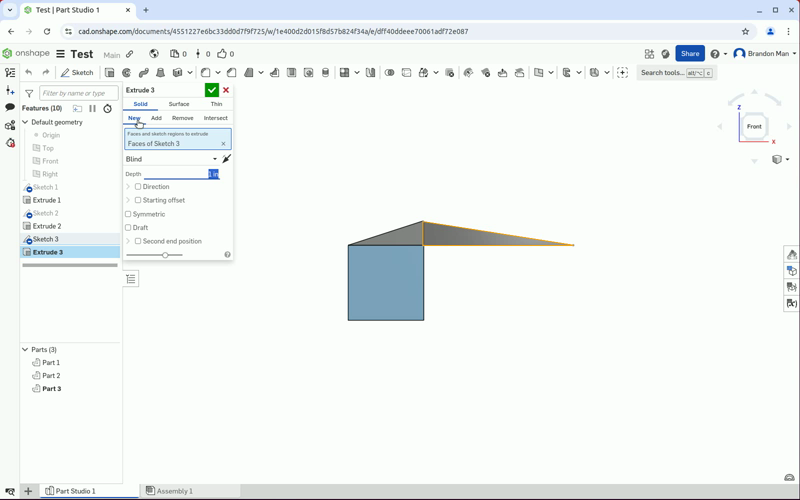
text(2.407)
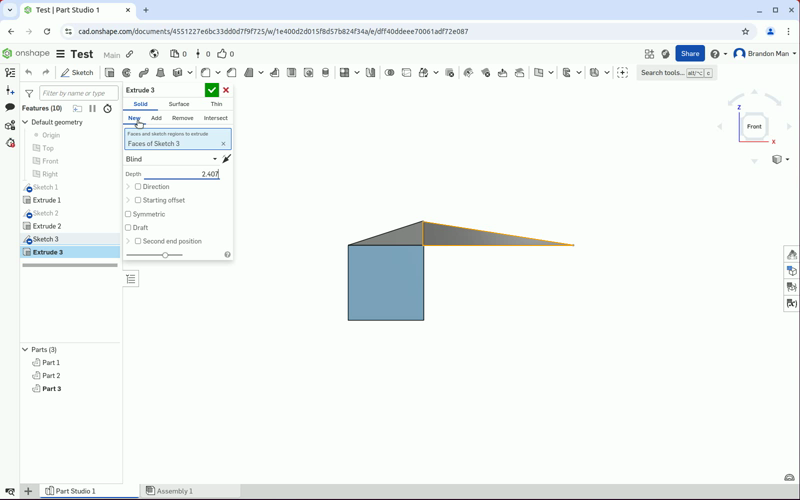
key(enter)
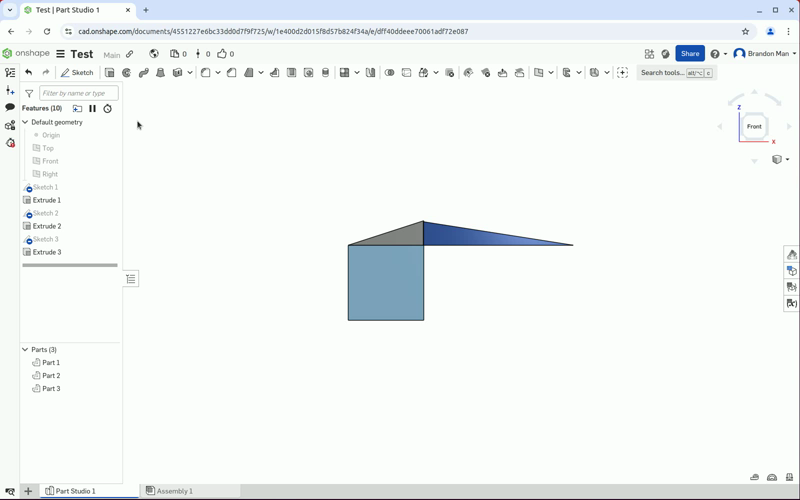
key(shift+h)
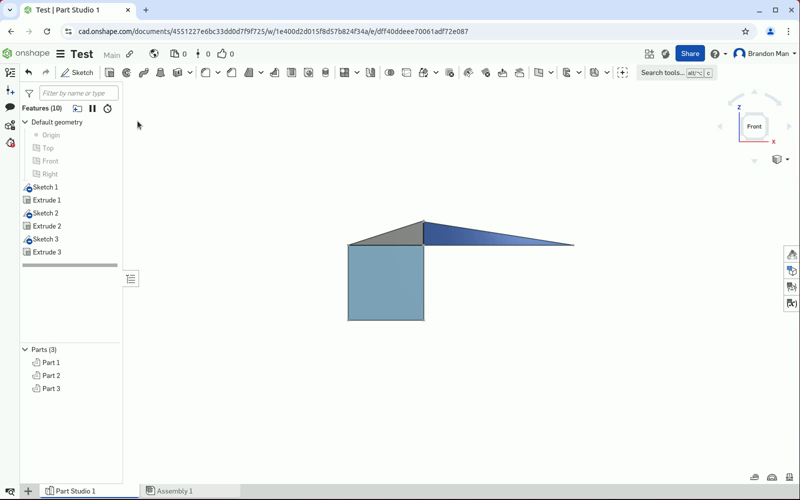
key(shift+h)
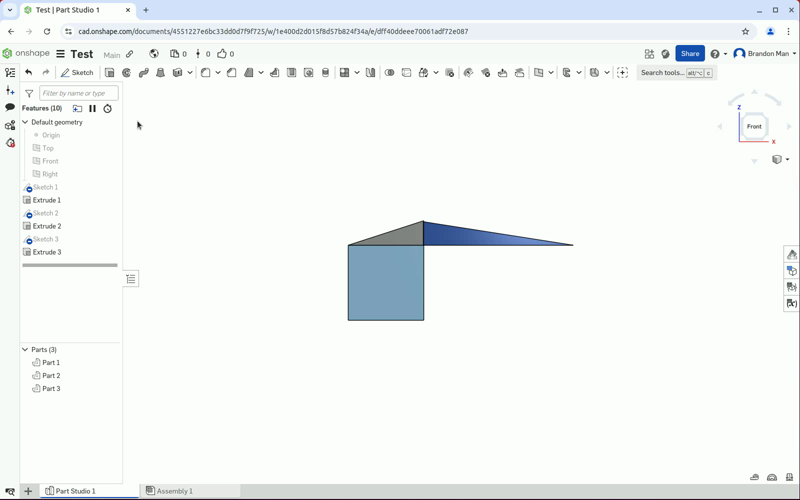
mouse_move(73, 189)
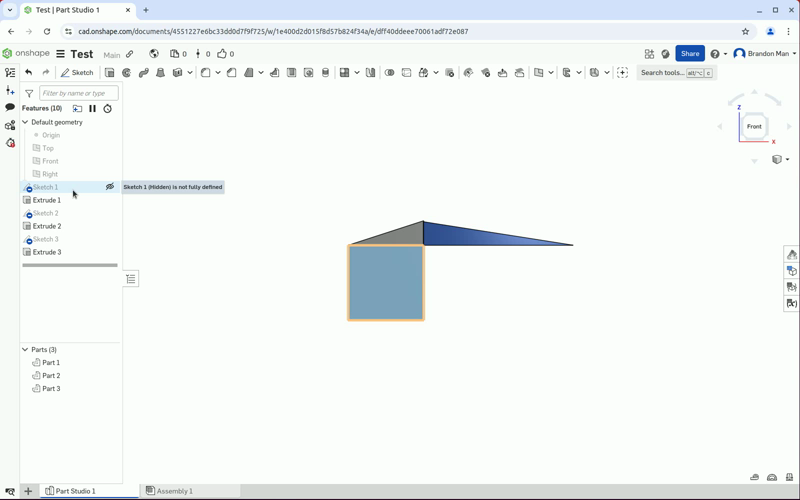
click(73, 189)
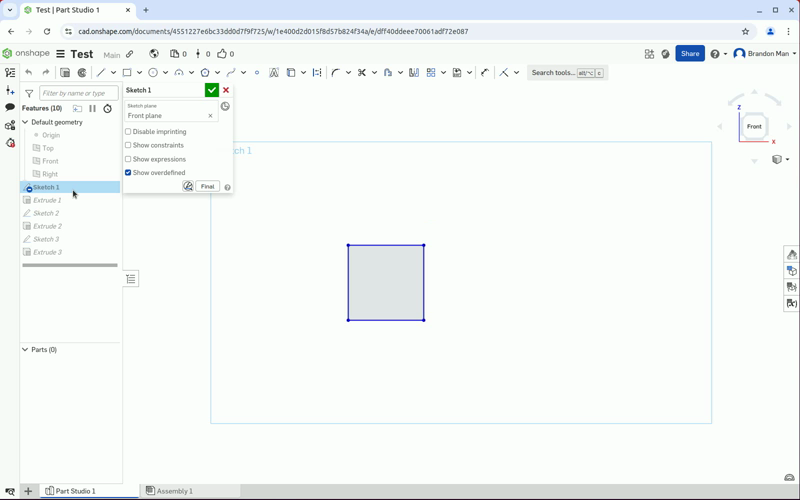
mouse_move(229, 92)
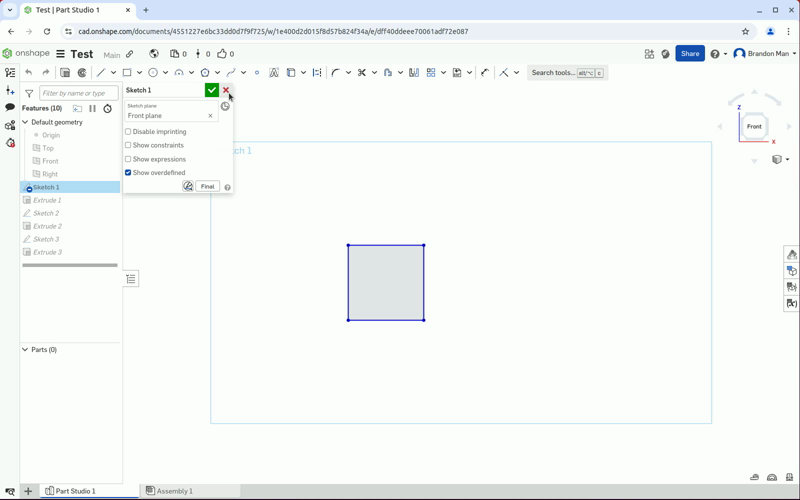
click(229, 92)
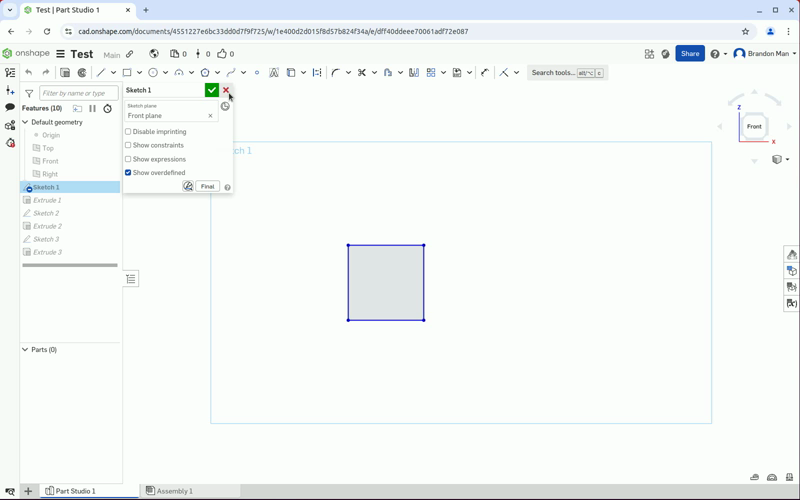
key(shift+s)
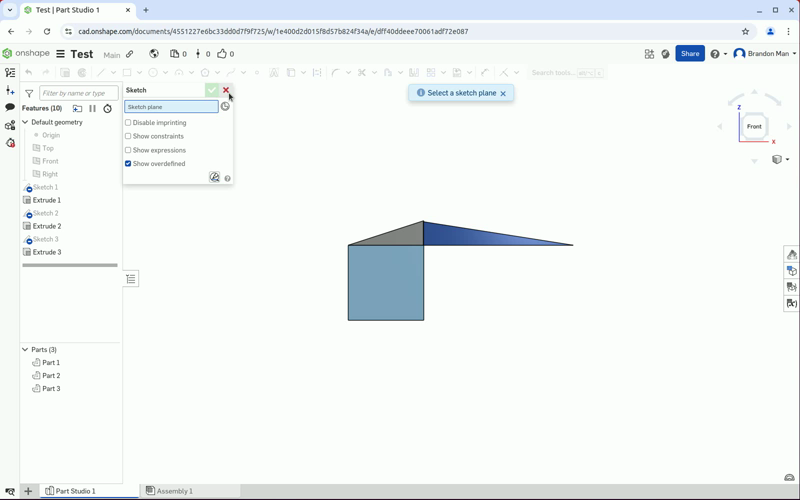
mouse_move(73, 163)
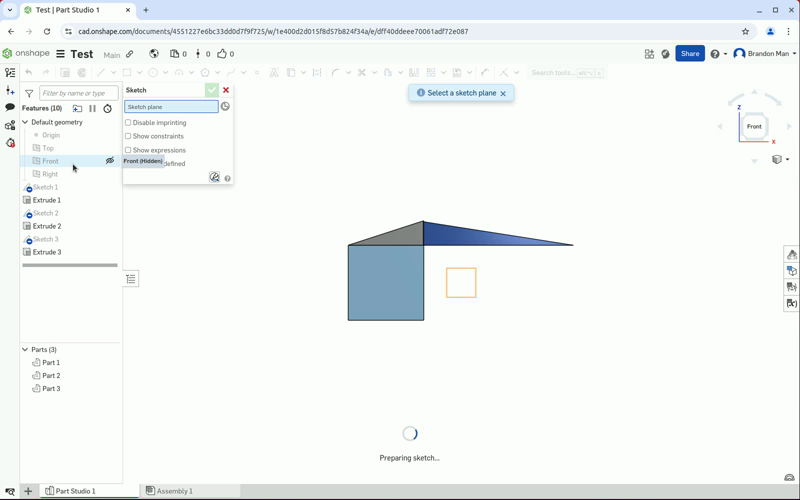
click(73, 163)
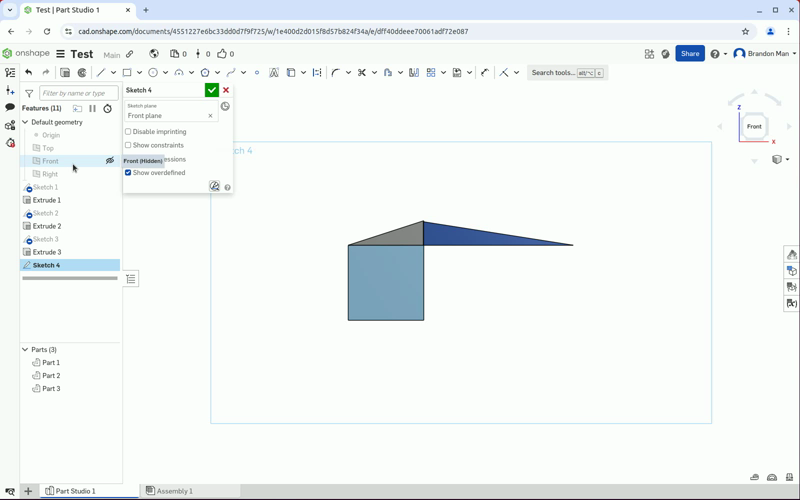
mouse_move(73, 352)
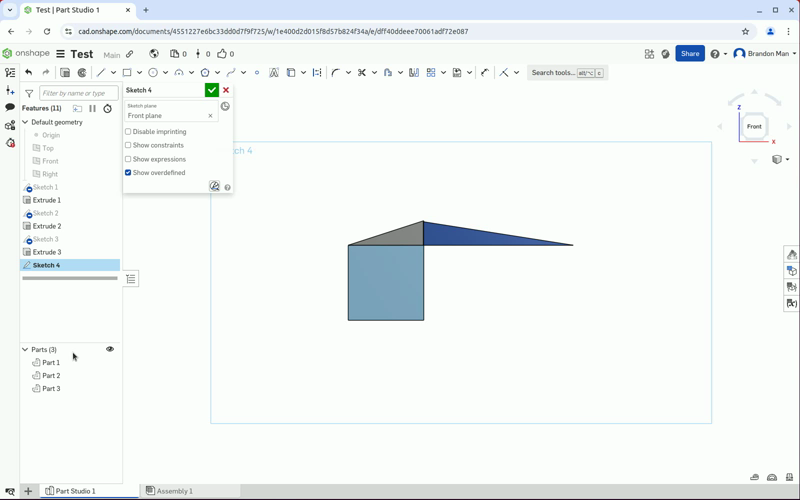
key(y)
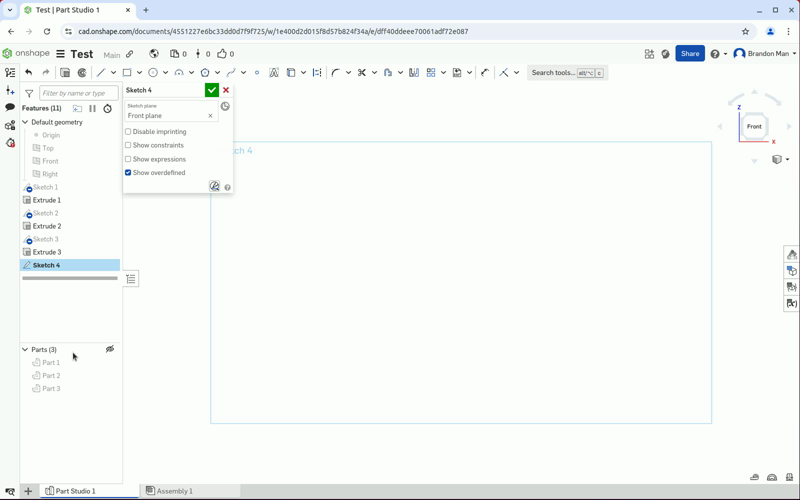
key(l)
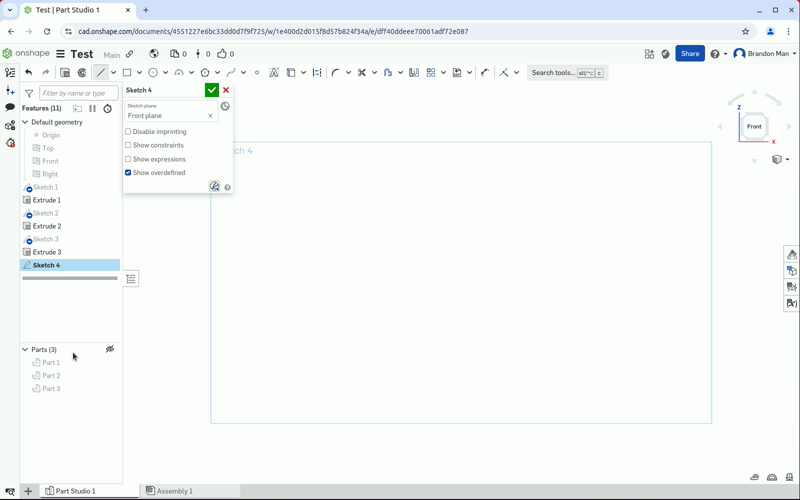
key_down(shift)
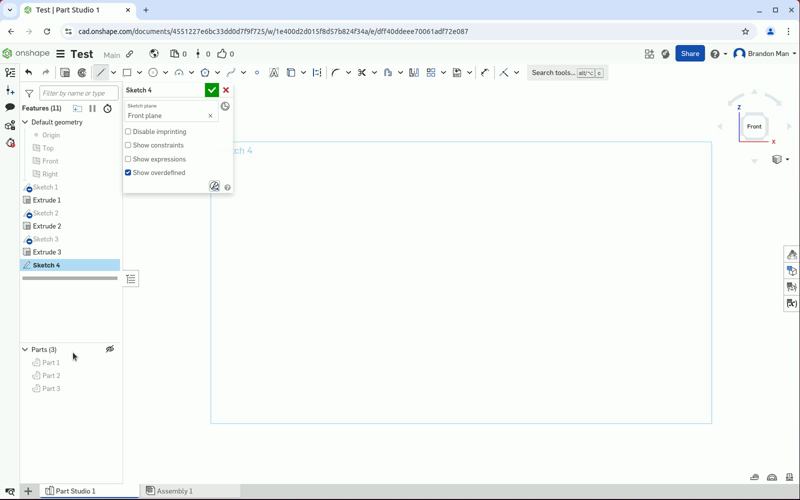
mouse_move(423, 320)
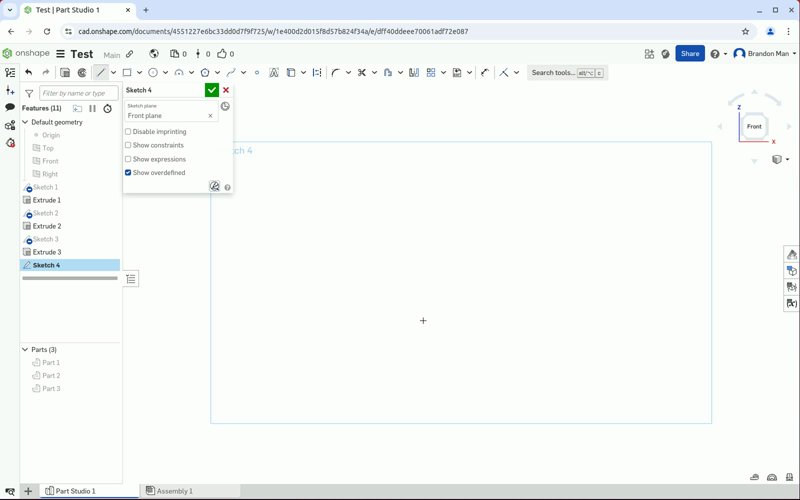
click(423, 320)
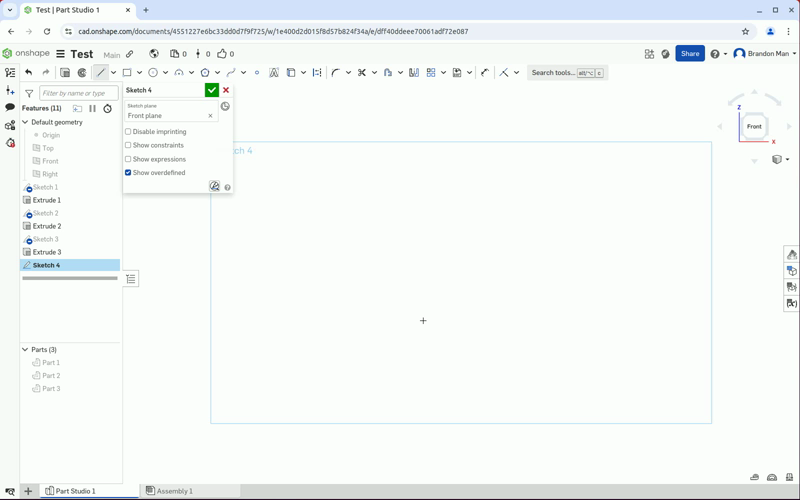
key_up(shift)
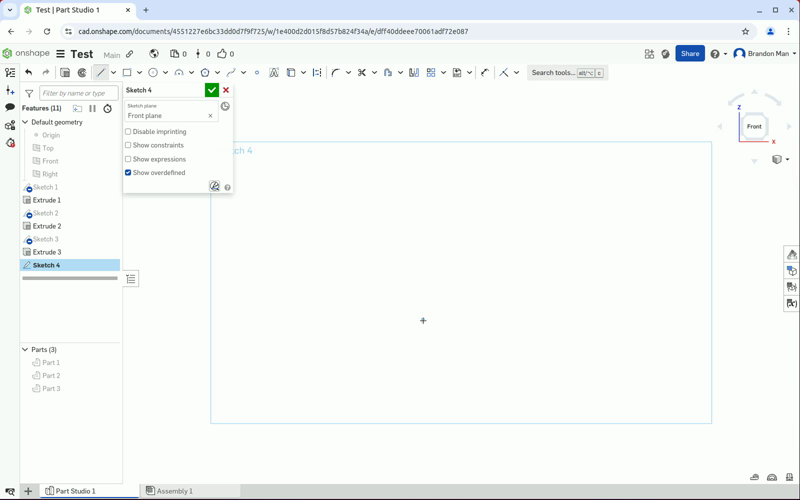
key_down(shift)
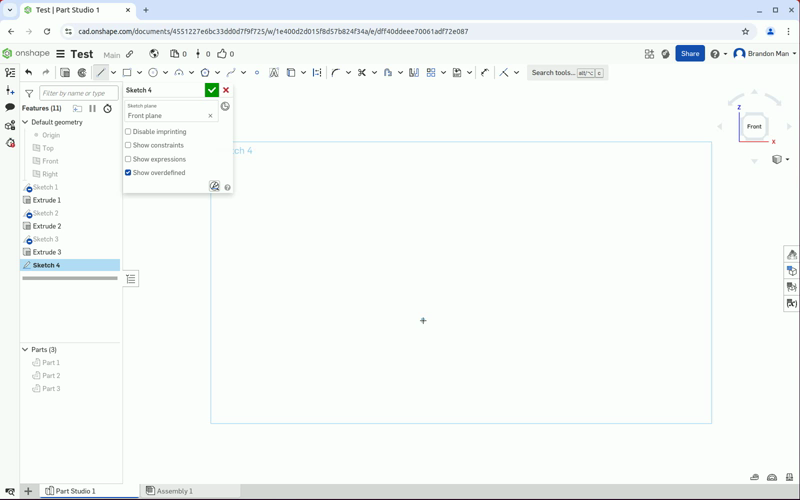
mouse_move(573, 320)
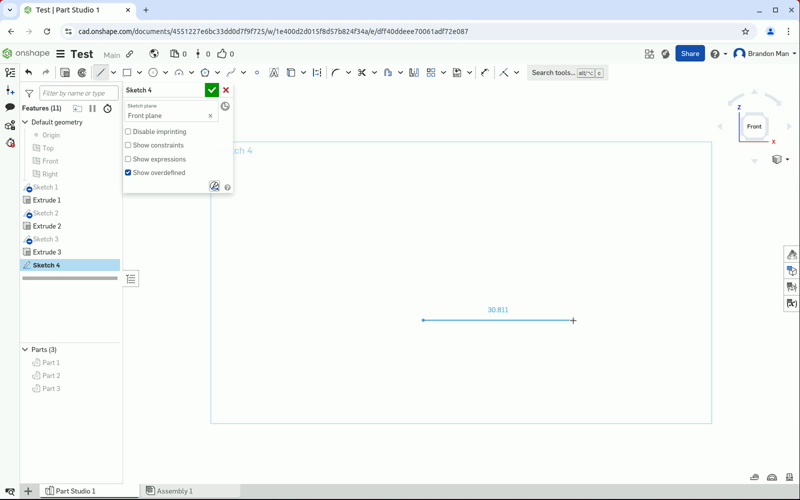
click(573, 320)
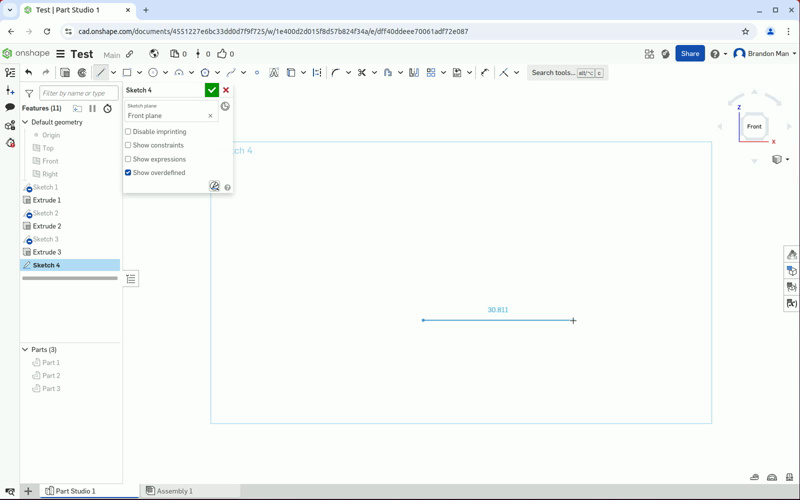
key_up(shift)
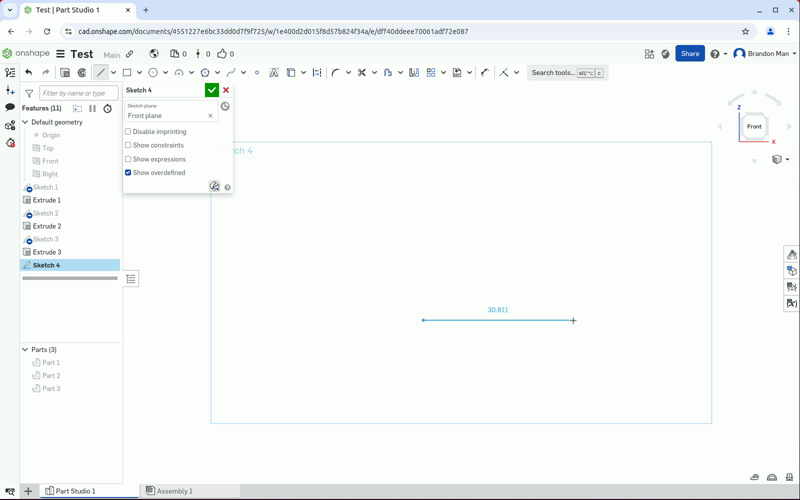
key_down(shift)
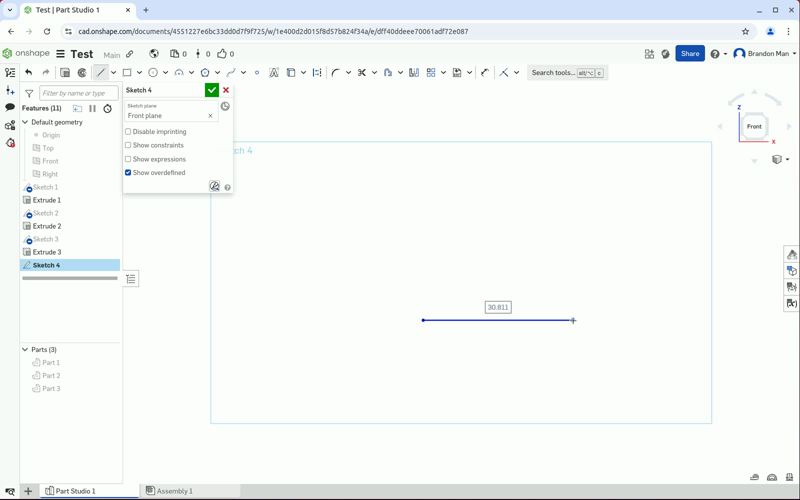
mouse_move(573, 244)
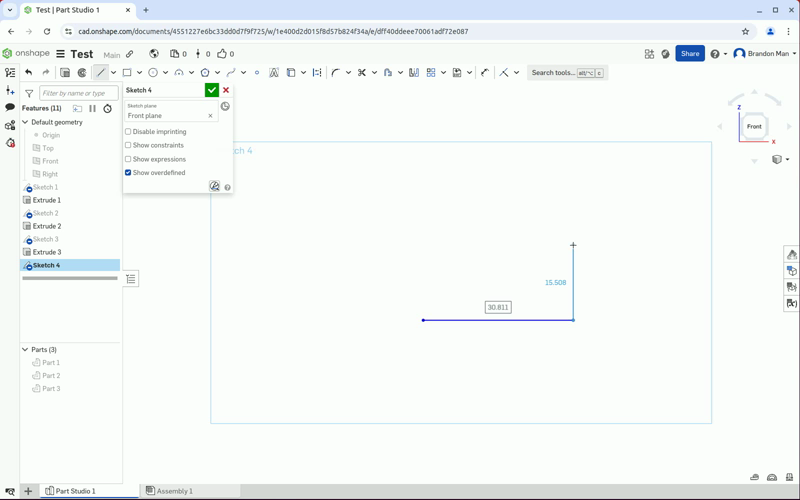
click(573, 244)
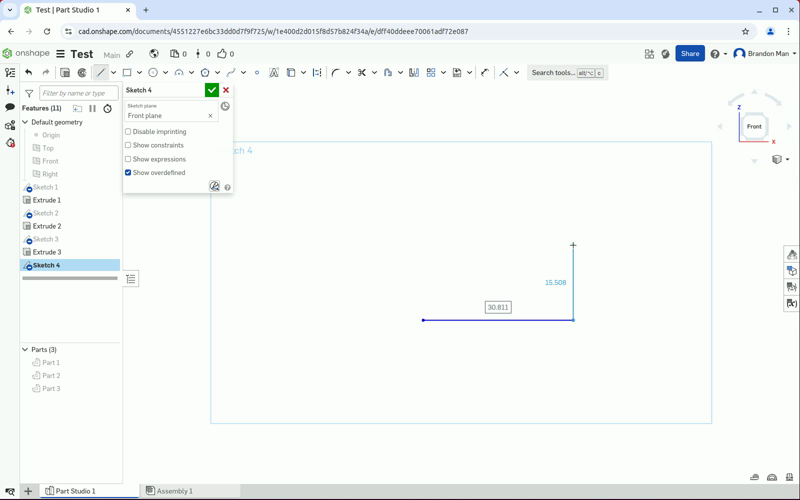
key_up(shift)
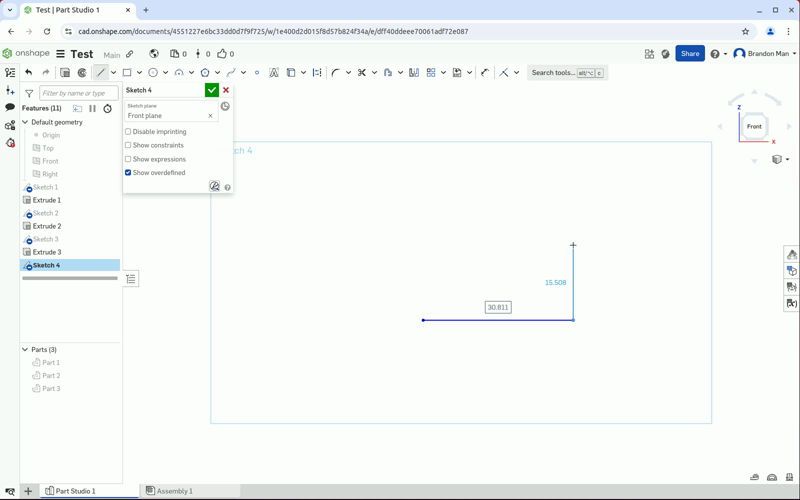
key_down(shift)
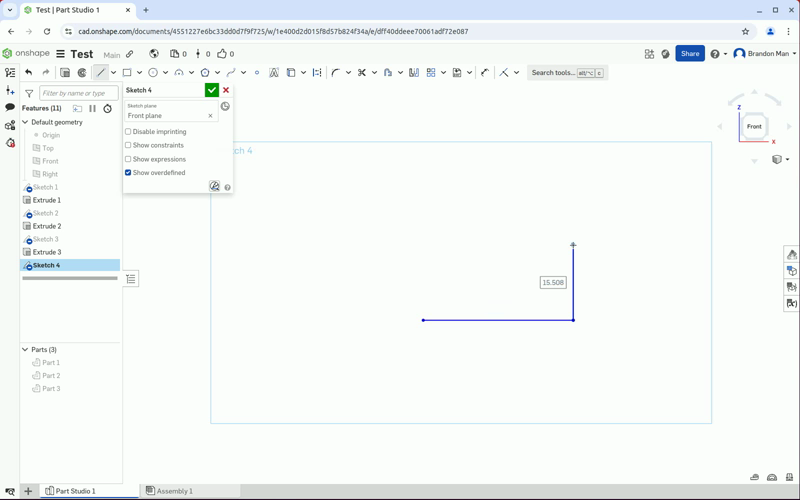
mouse_move(423, 244)
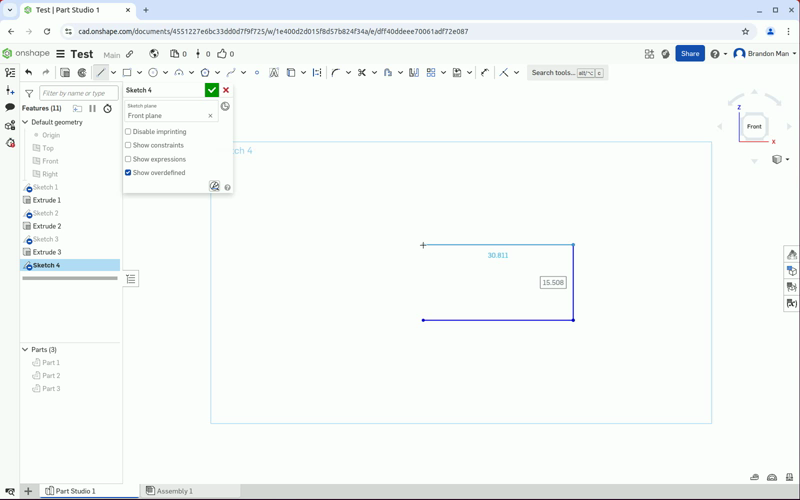
click(423, 244)
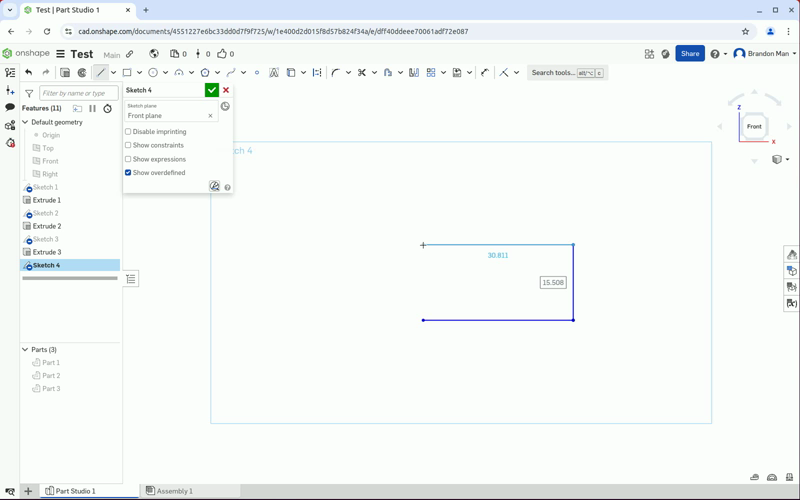
key_up(shift)
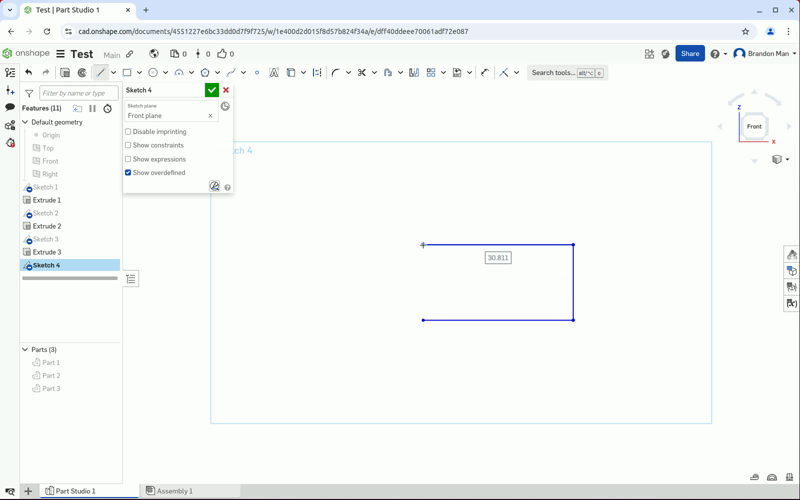
key_down(shift)
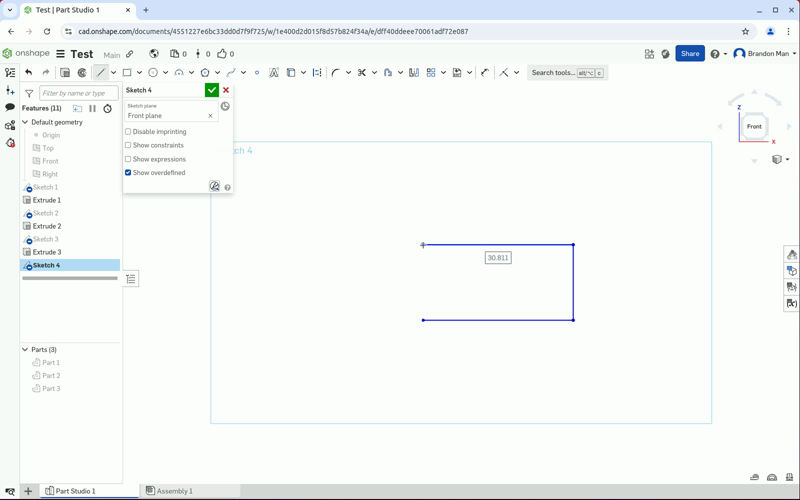
mouse_move(423, 320)
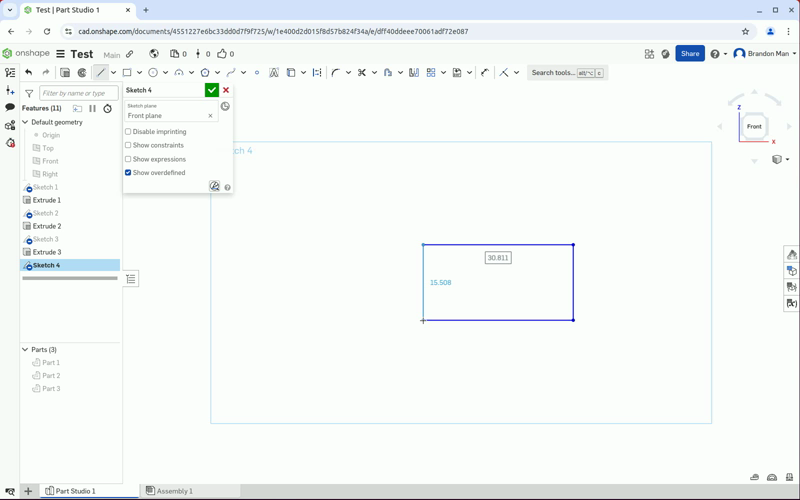
key_up(shift)
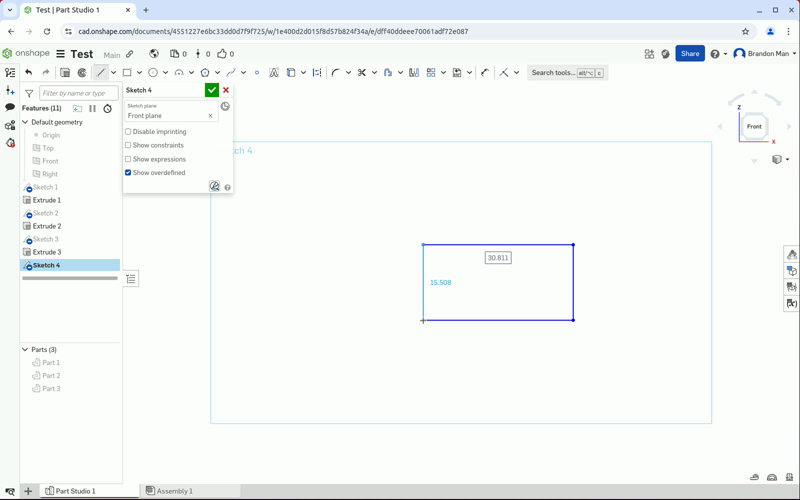
click(423, 320)
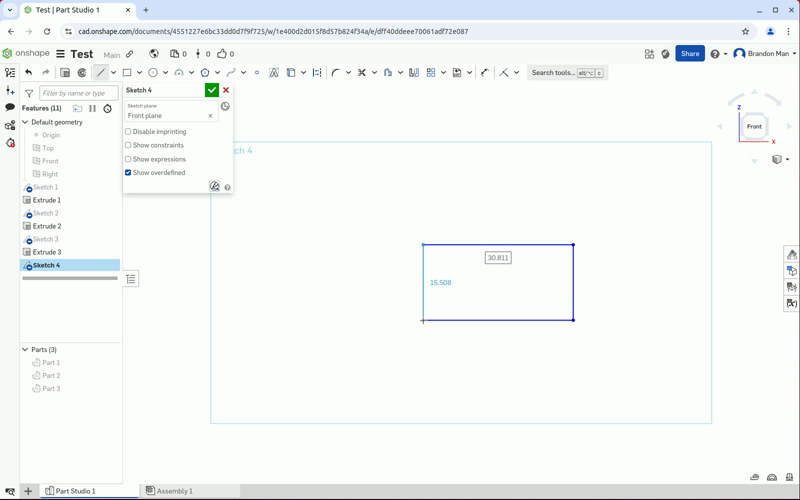
key(esc)
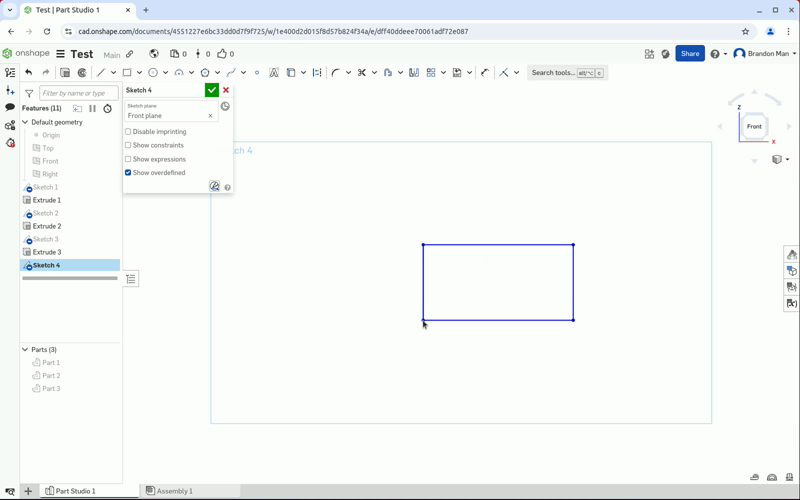
mouse_move(508, 257)
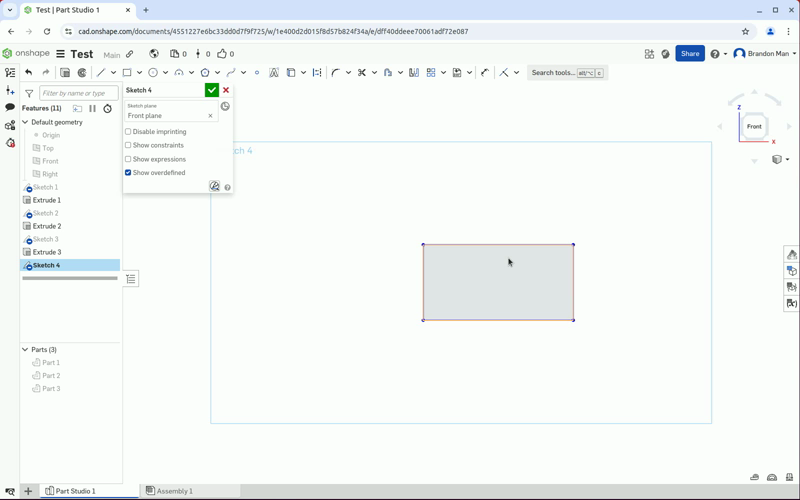
click(508, 257)
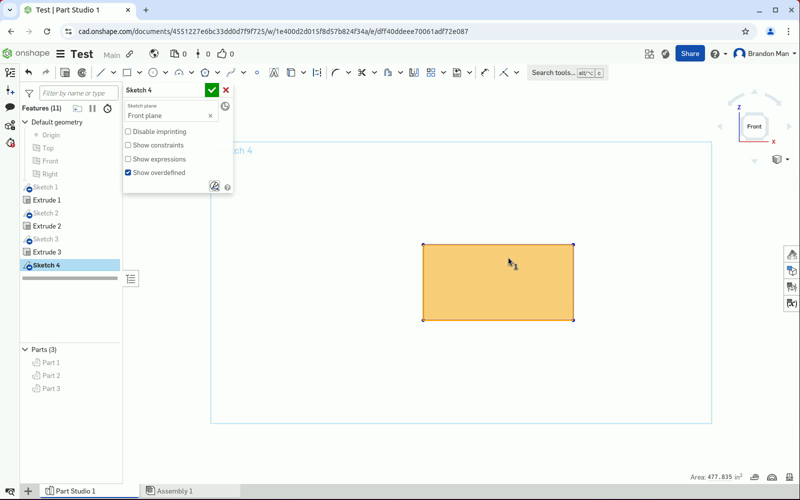
mouse_move(73, 352)
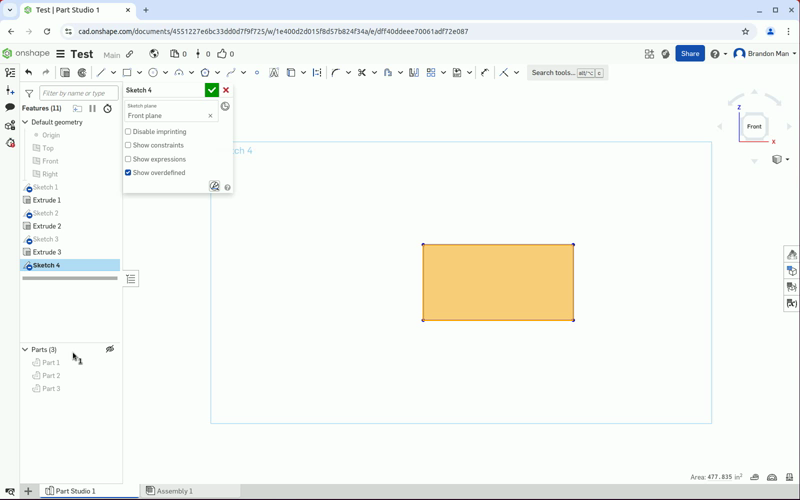
key(shift+y)
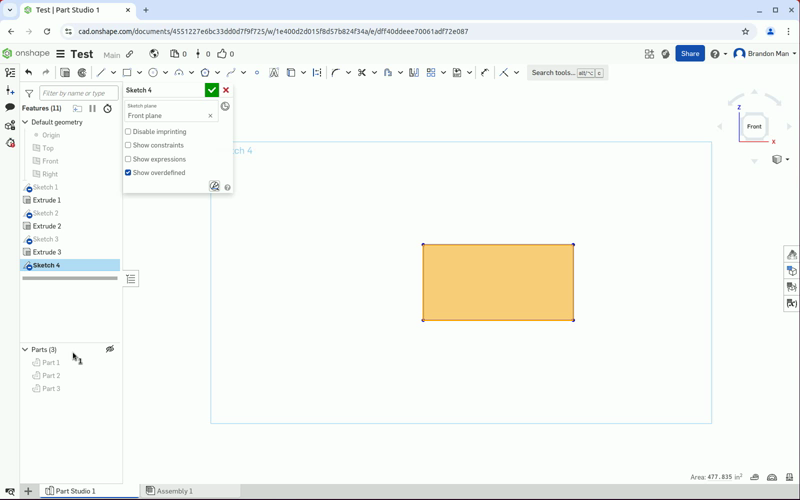
key(shift+e)
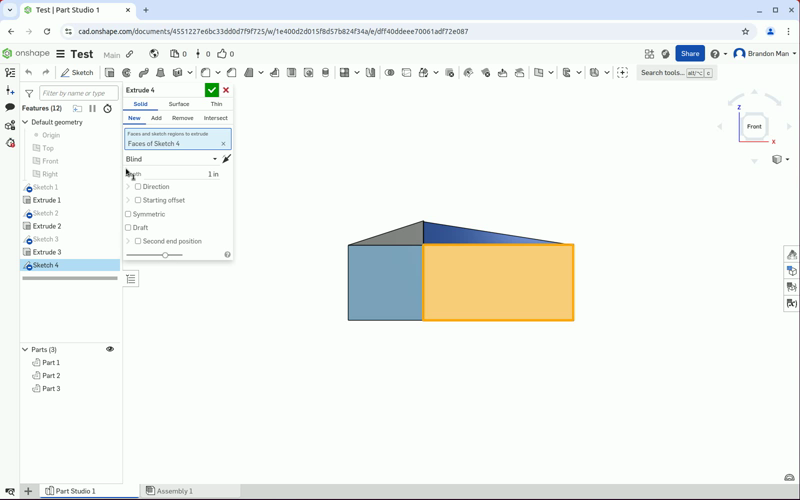
mouse_move(143, 106)
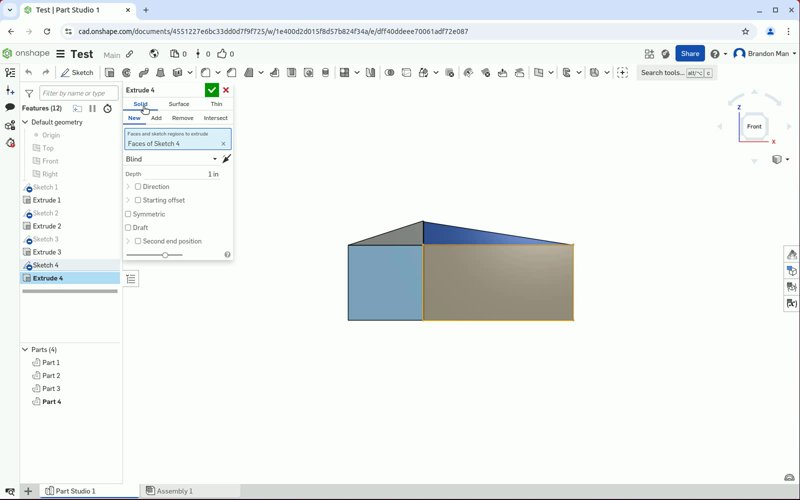
click(143, 106)
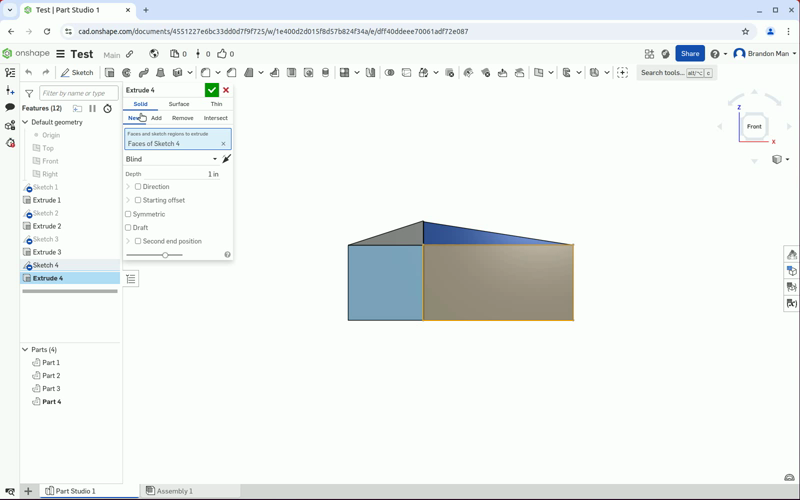
mouse_move(137, 120)
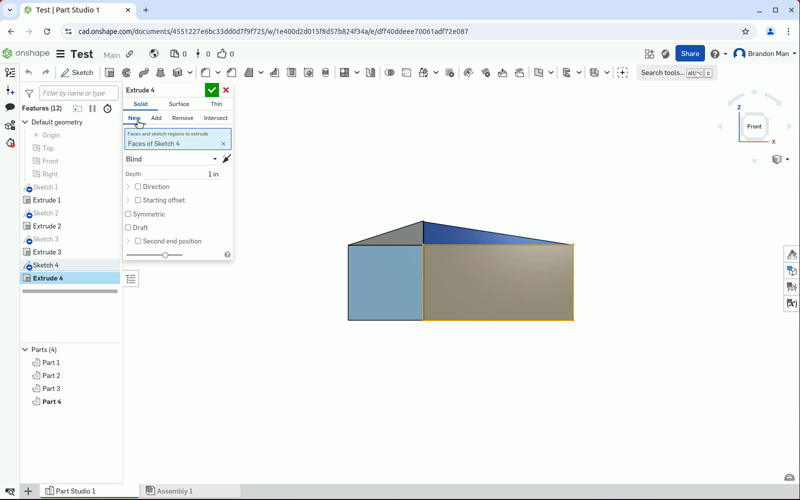
click(137, 120)
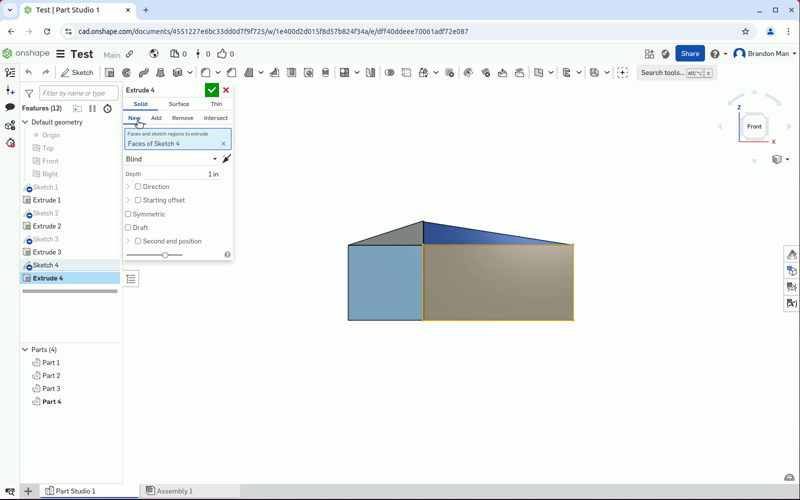
key(tab, 4)
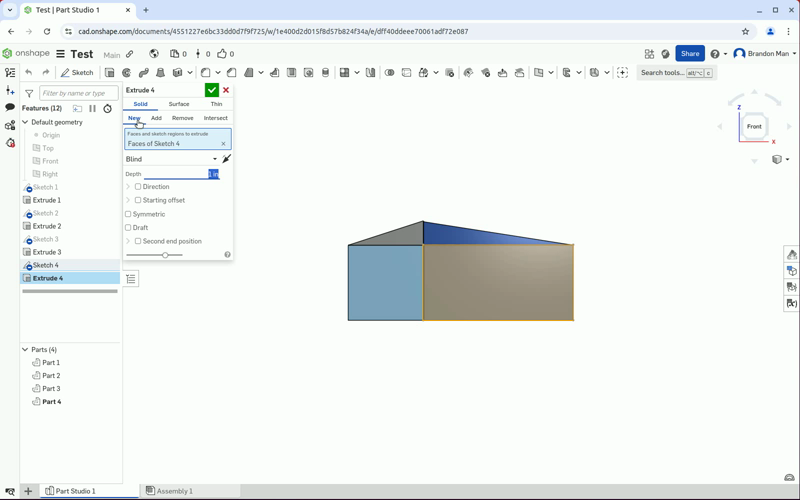
text(2.407)
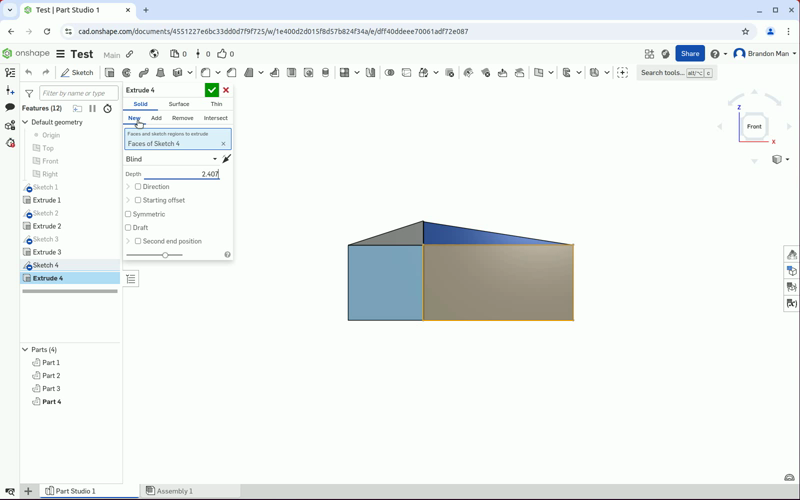
key(enter)
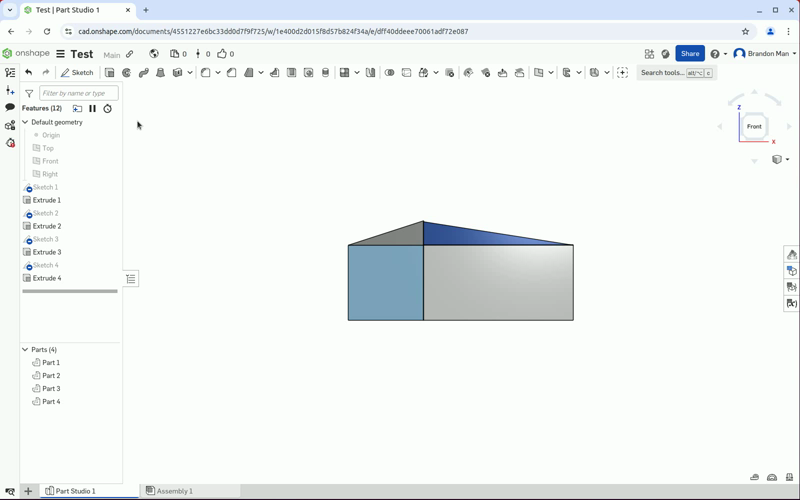
key(shift+h)
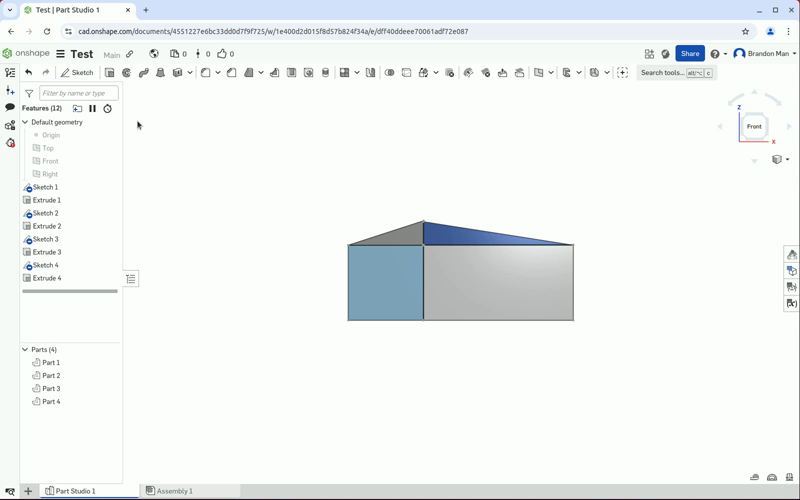
key(shift+h)
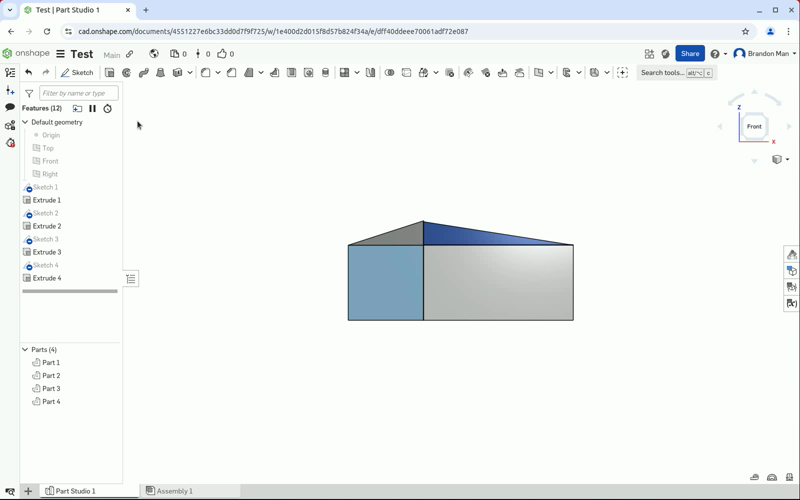
mouse_move(73, 189)
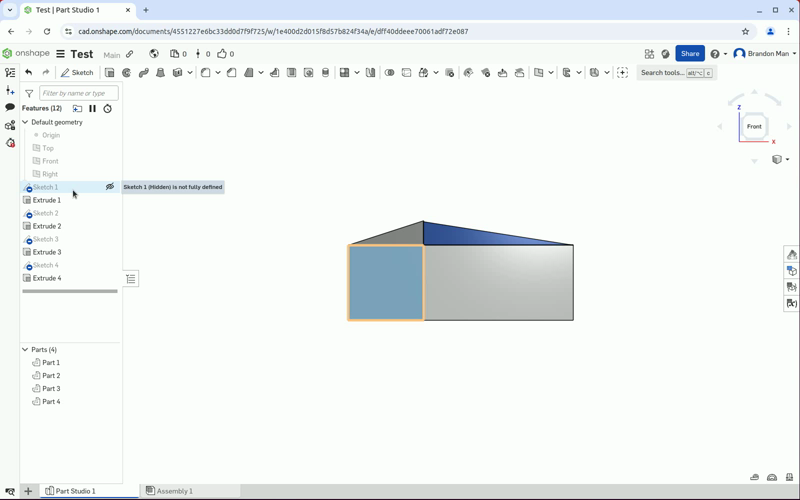
click(73, 189)
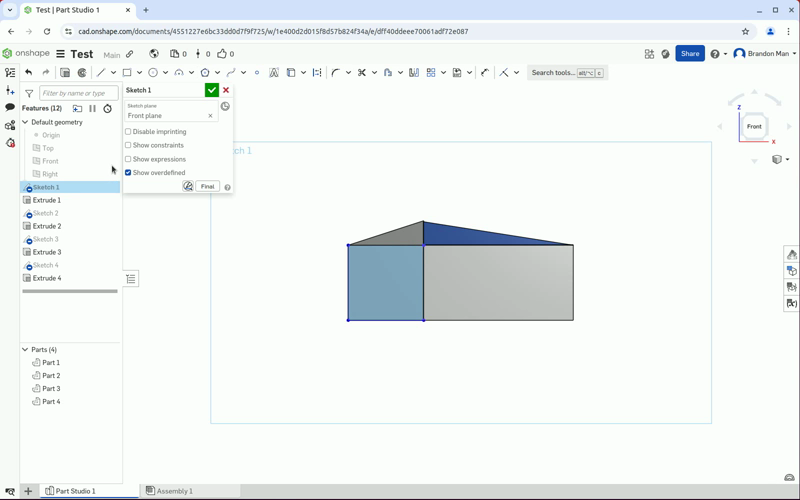
mouse_move(229, 92)
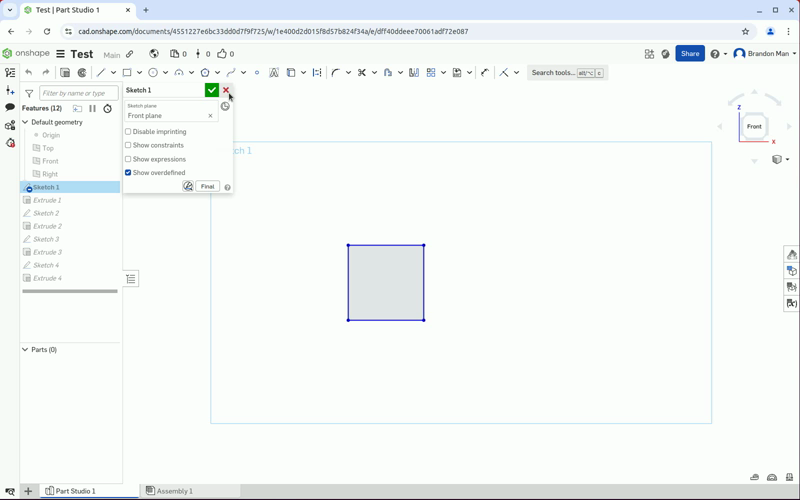
click(229, 92)
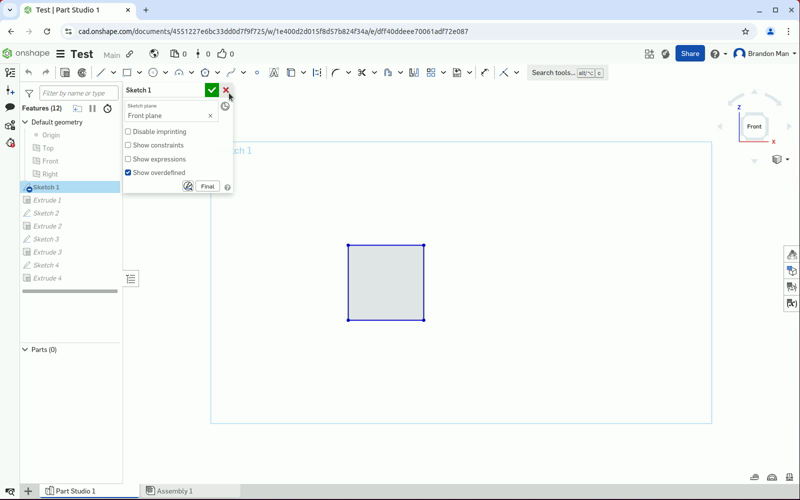
key(shift+s)
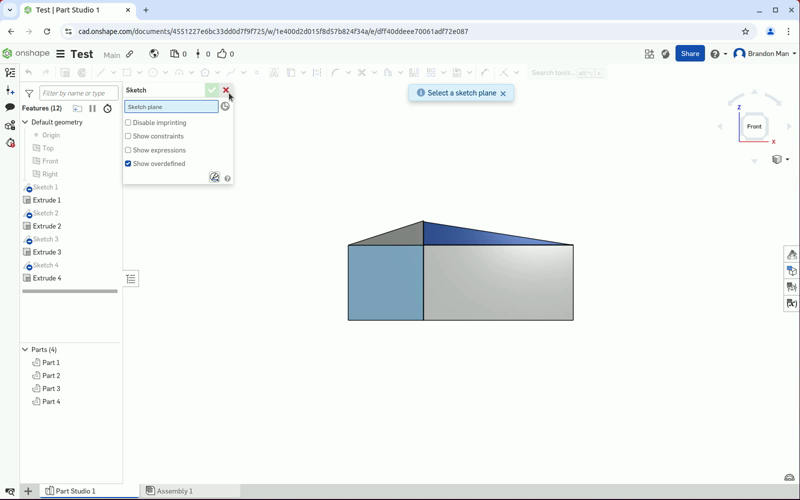
mouse_move(73, 163)
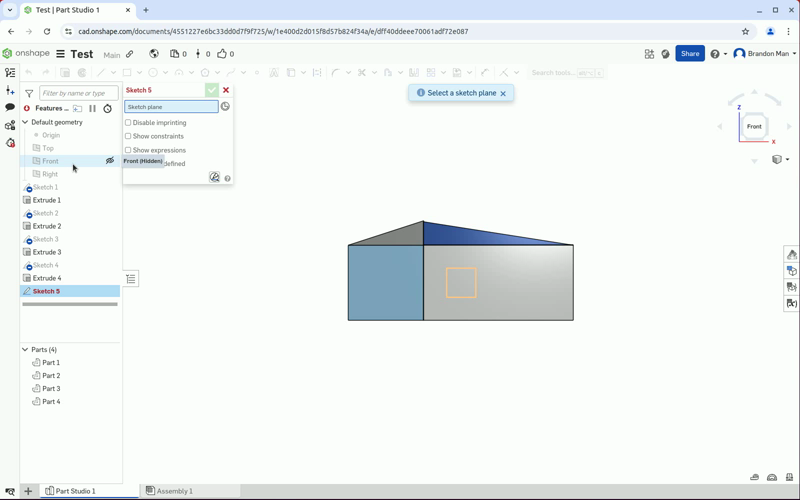
click(73, 163)
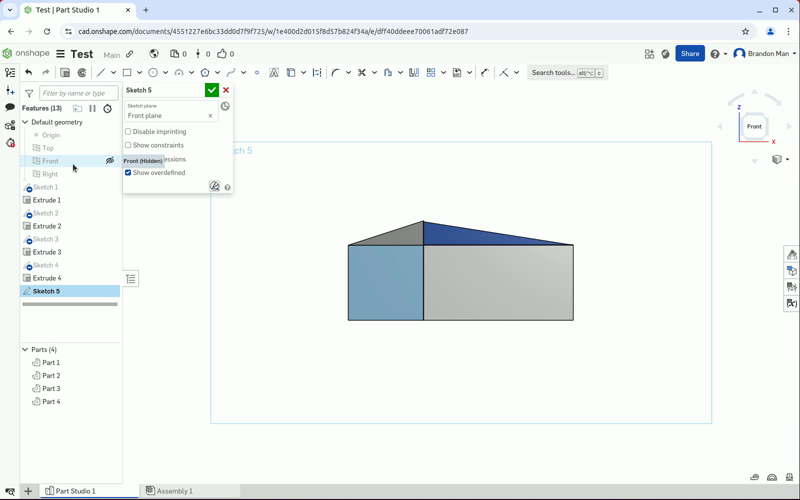
mouse_move(73, 352)
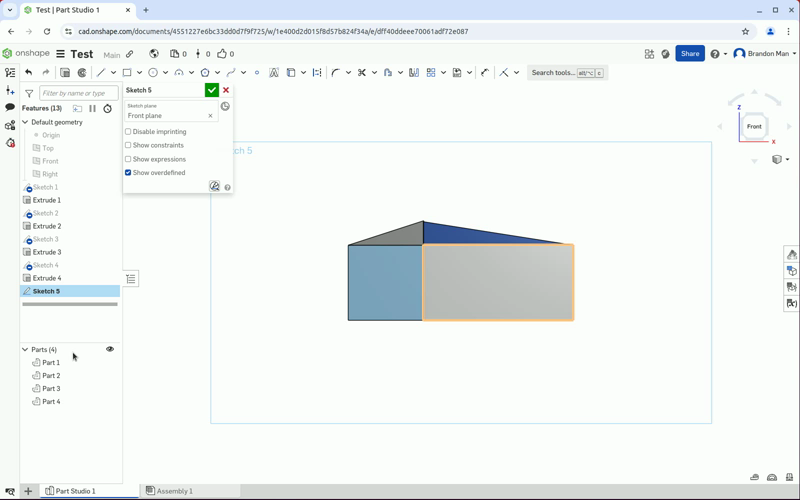
key(y)
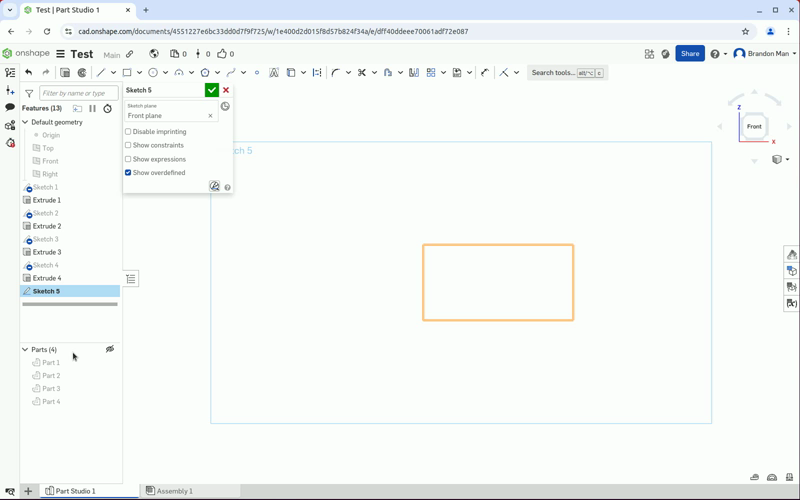
key(l)
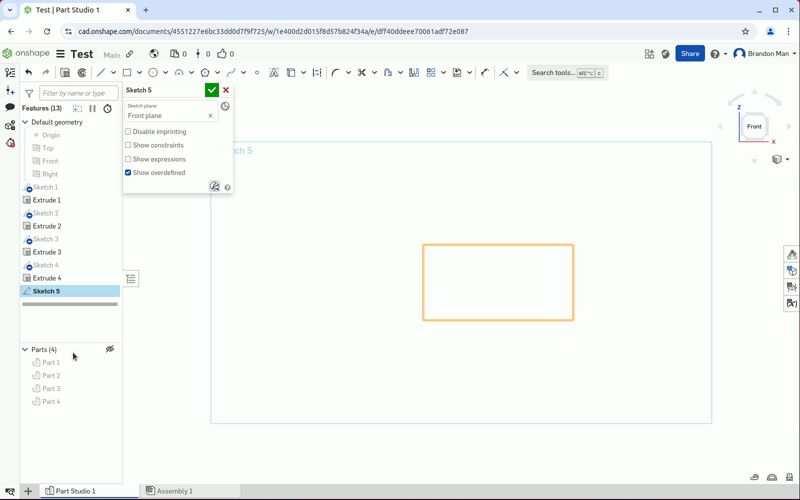
key_down(shift)
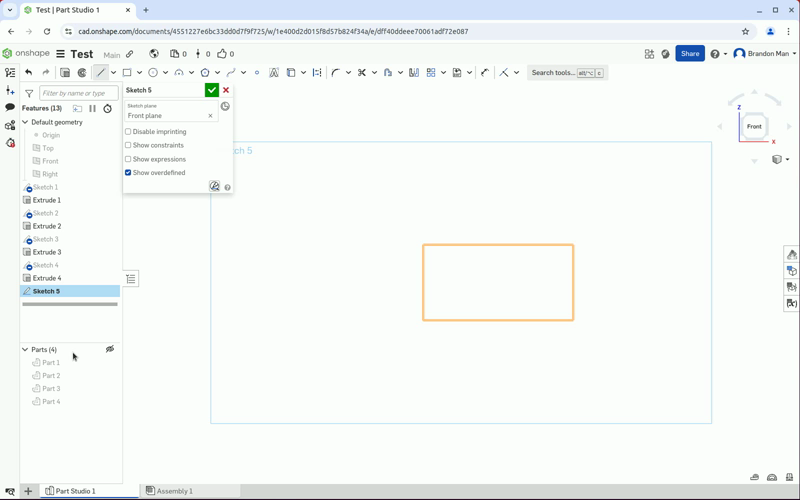
mouse_move(423, 345)
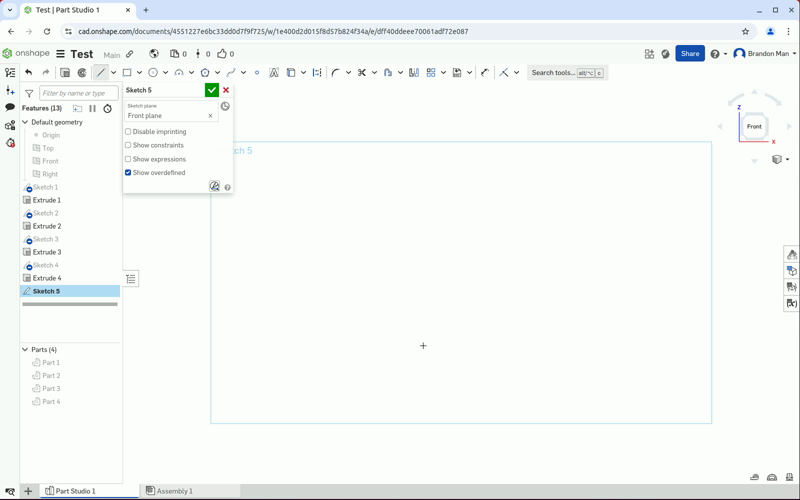
click(423, 345)
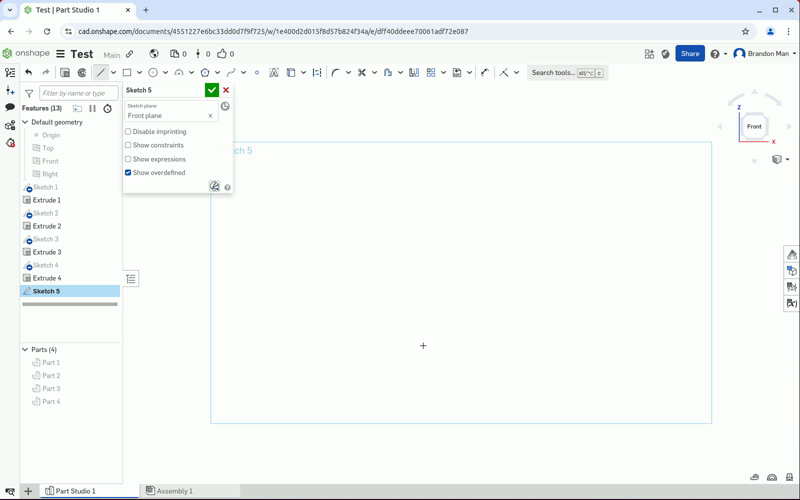
key_up(shift)
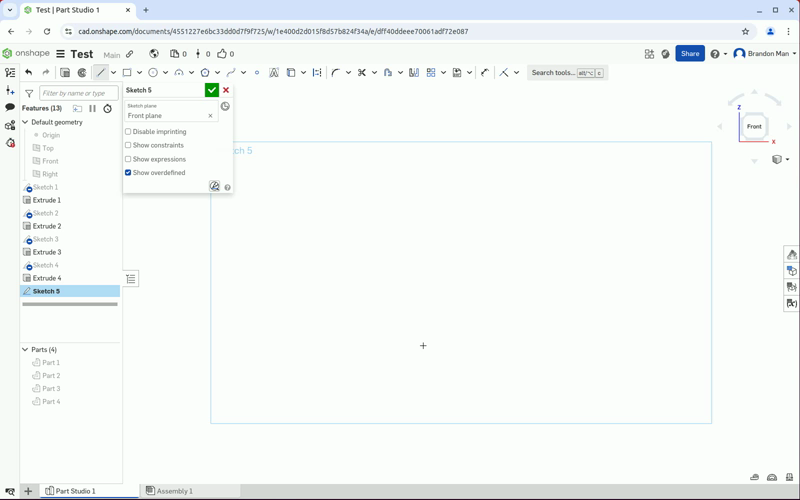
key_down(shift)
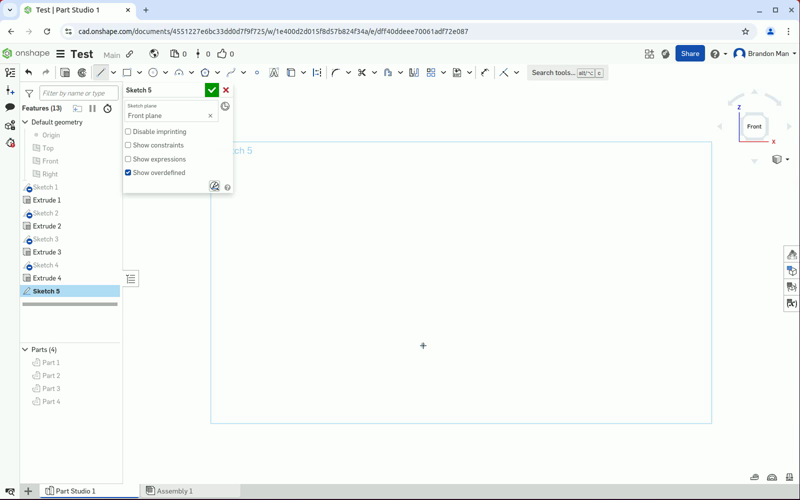
mouse_move(573, 321)
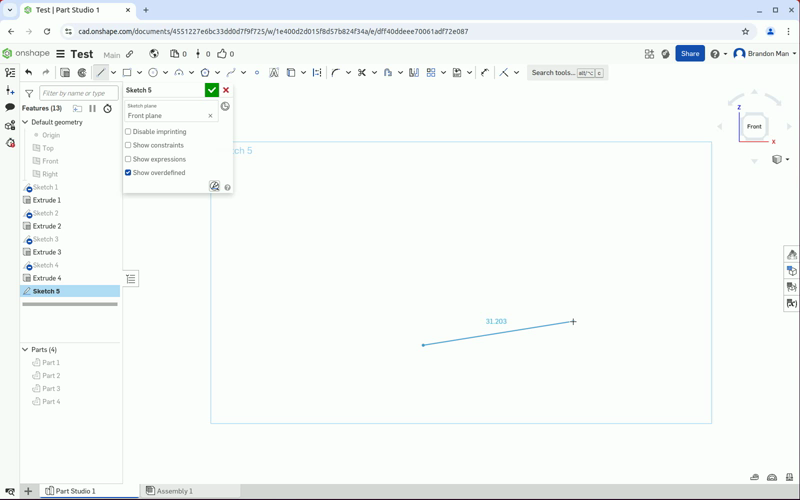
click(573, 321)
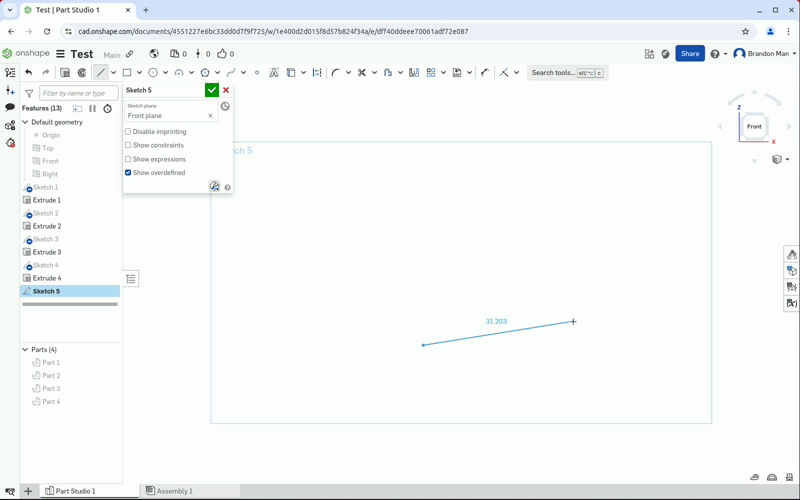
key_up(shift)
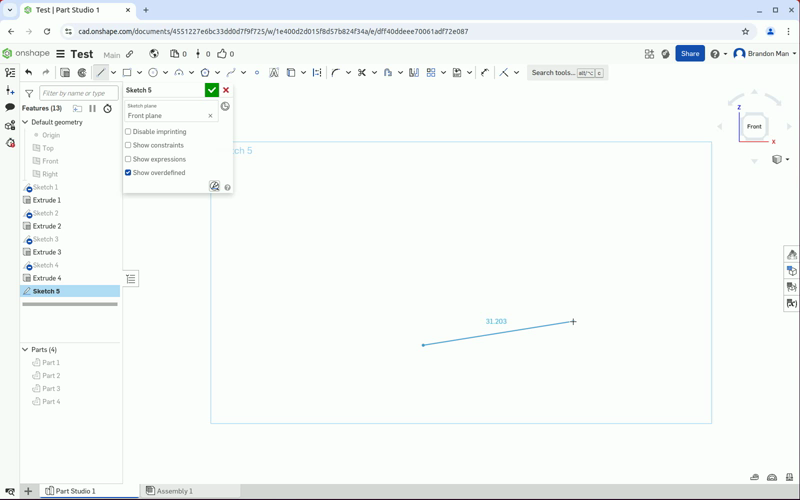
key_down(shift)
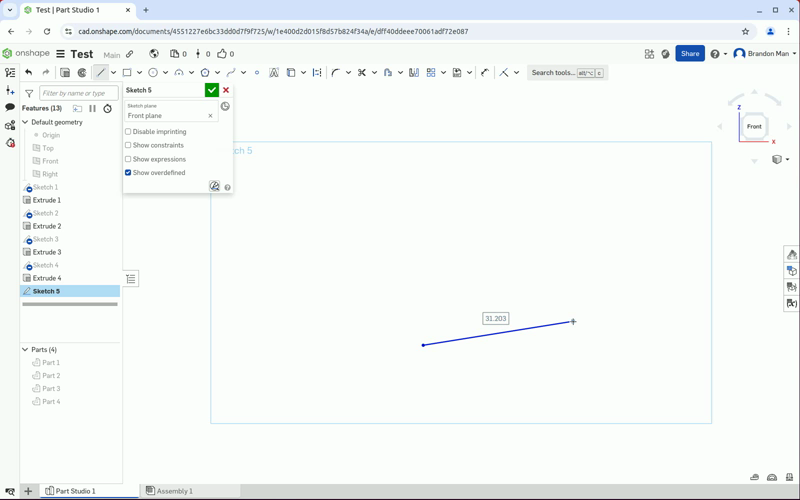
mouse_move(423, 321)
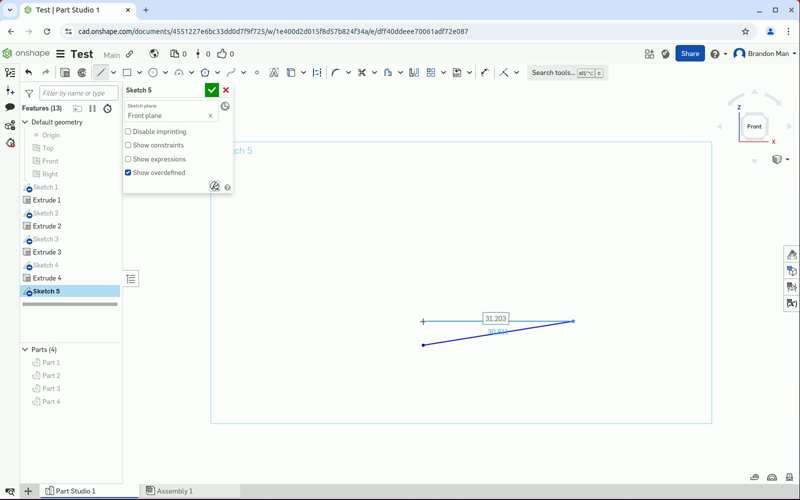
click(423, 321)
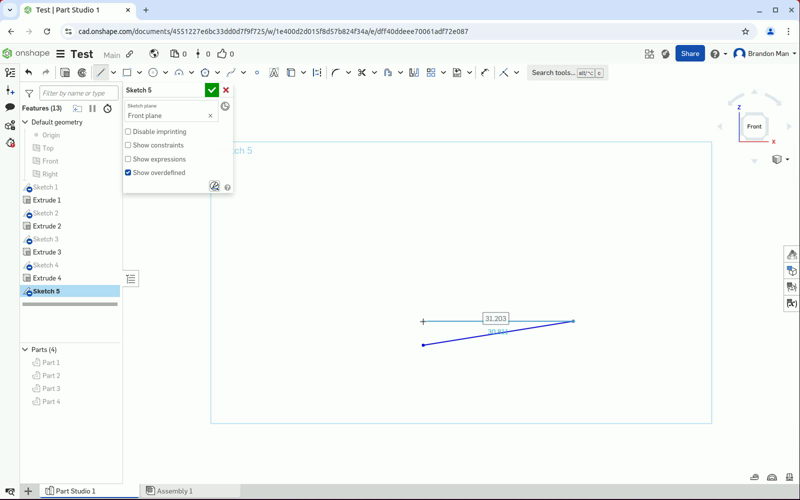
key_up(shift)
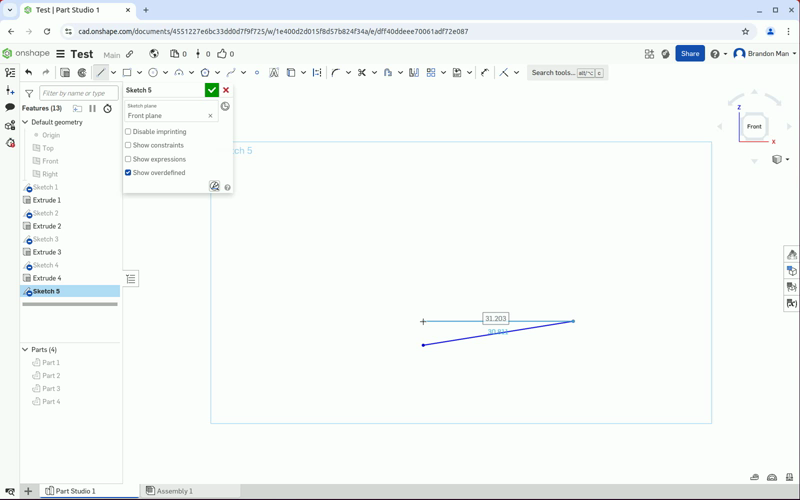
mouse_move(453, 321)
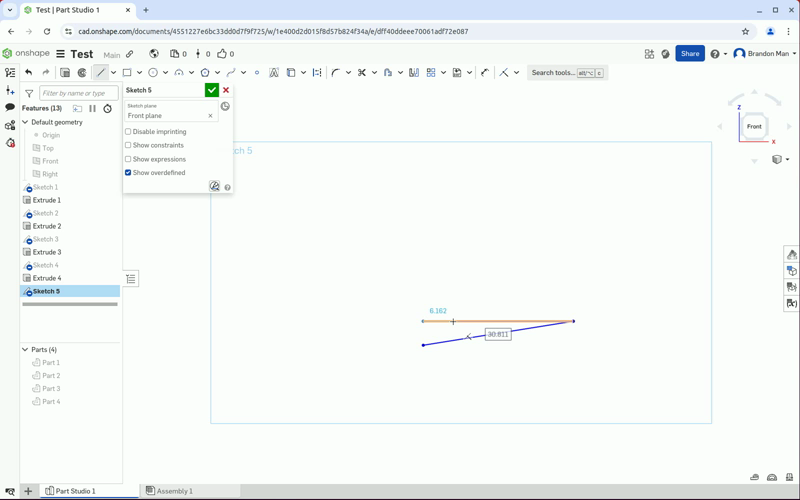
key_down(shift)
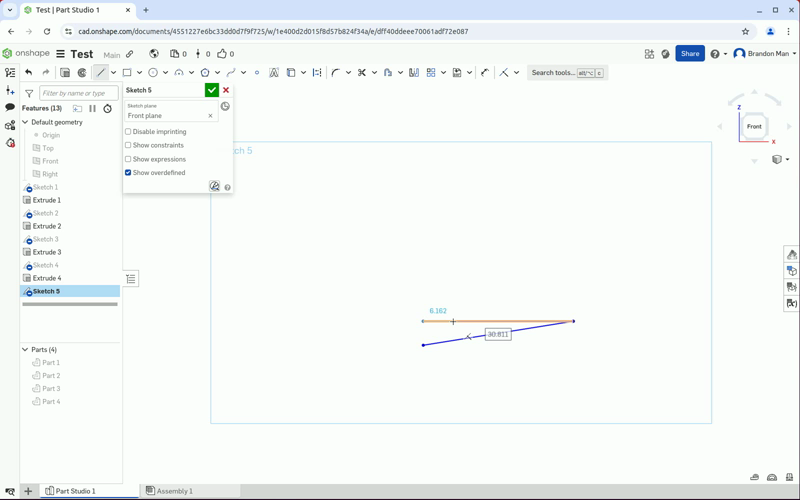
mouse_move(423, 345)
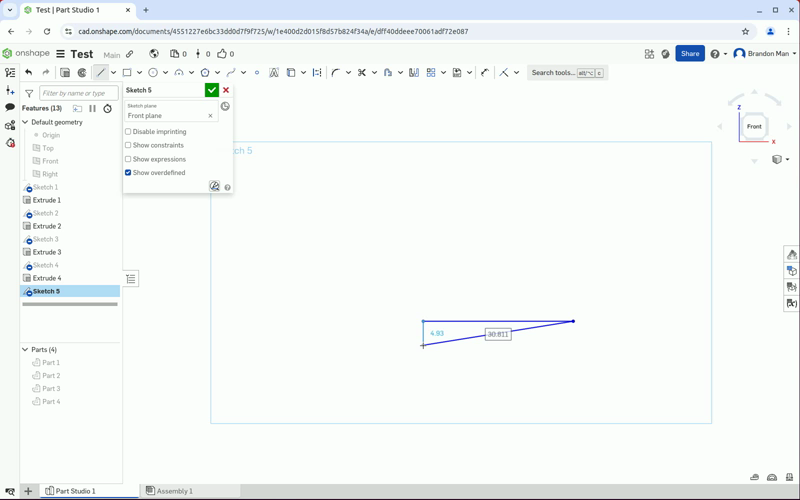
key_up(shift)
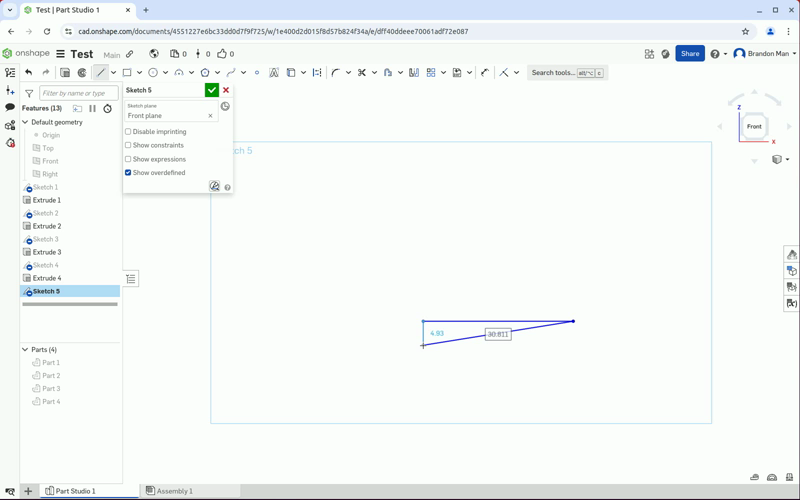
click(423, 345)
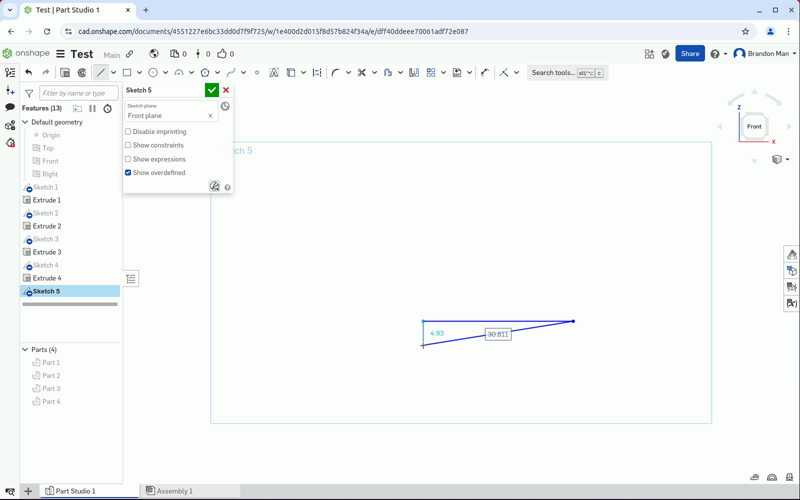
key(esc)
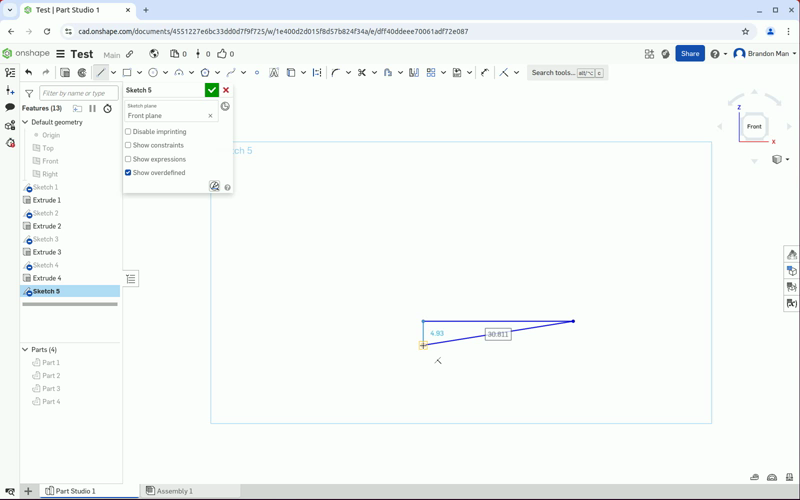
mouse_move(430, 340)
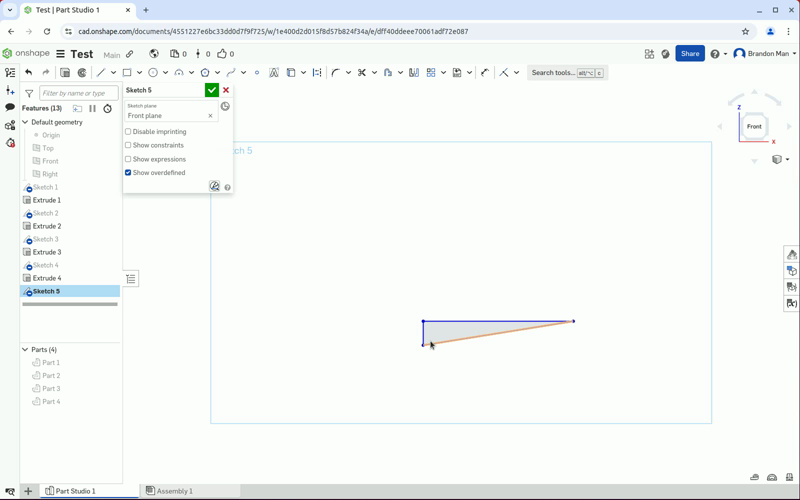
scroll(6)
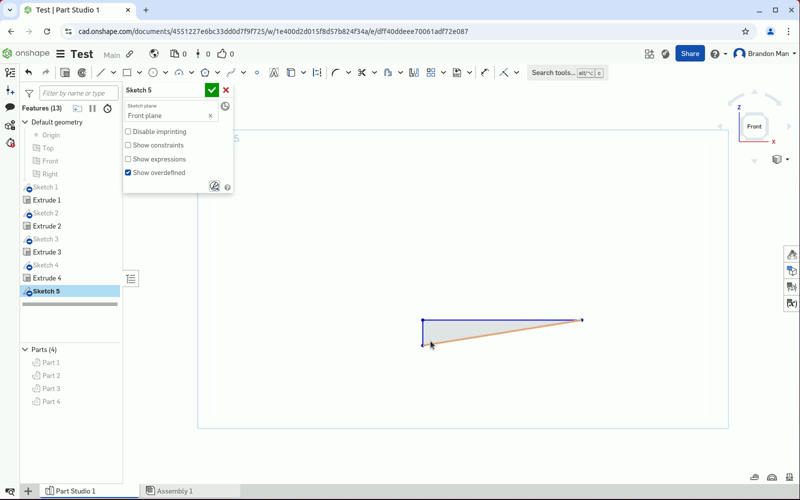
scroll(6)
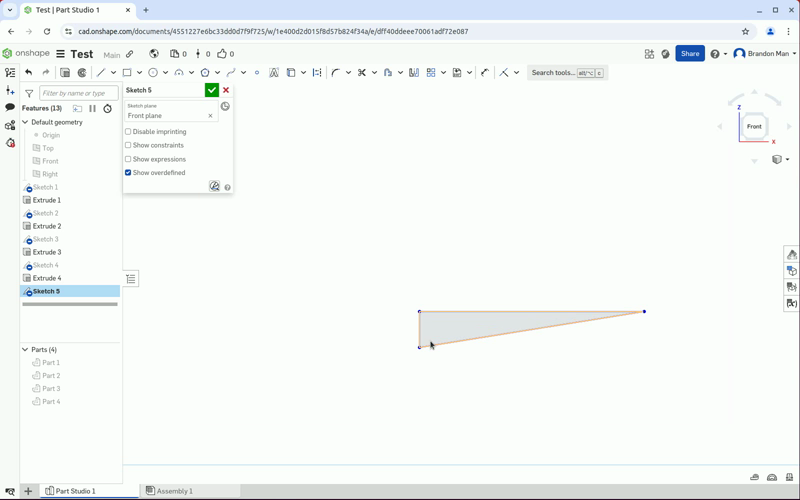
scroll(6)
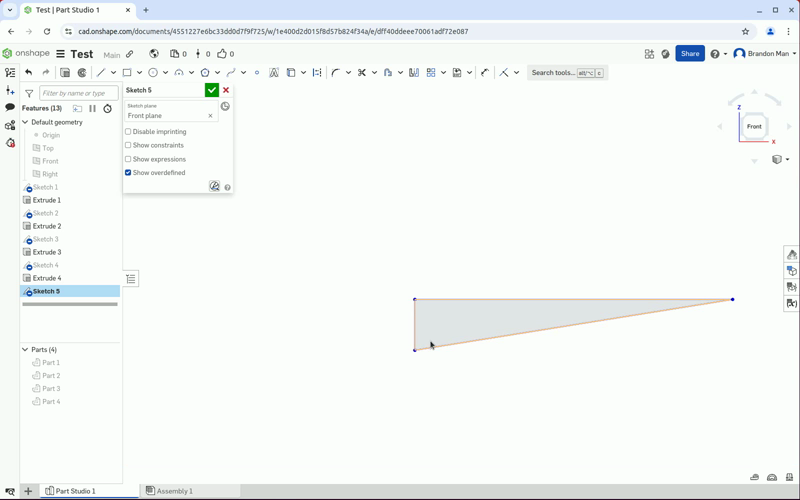
scroll(6)
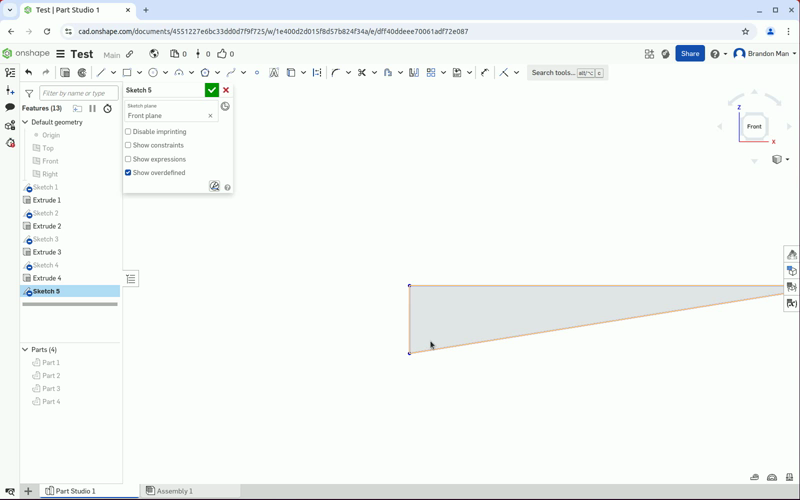
scroll(6)
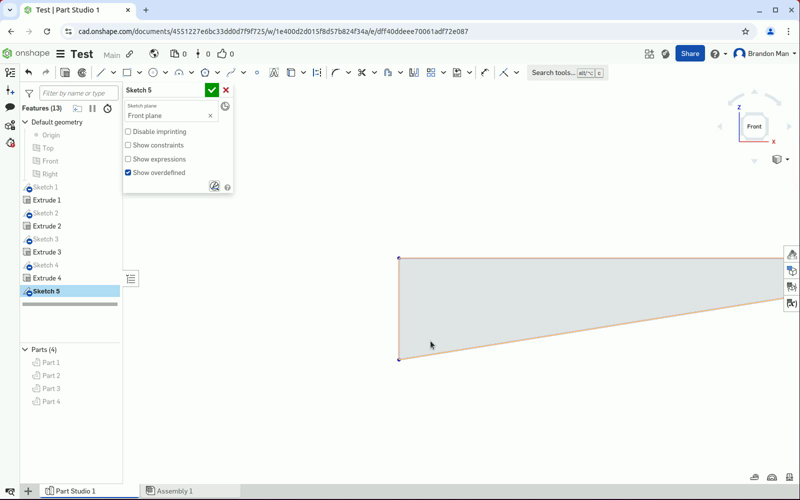
scroll(6)
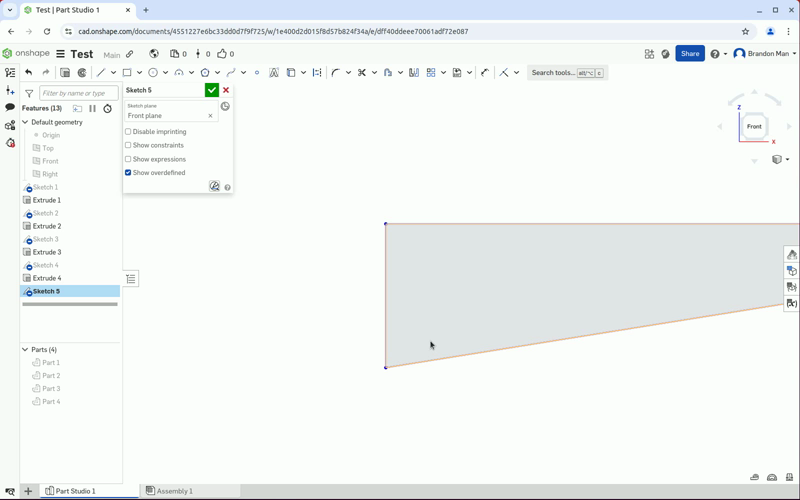
scroll(6)
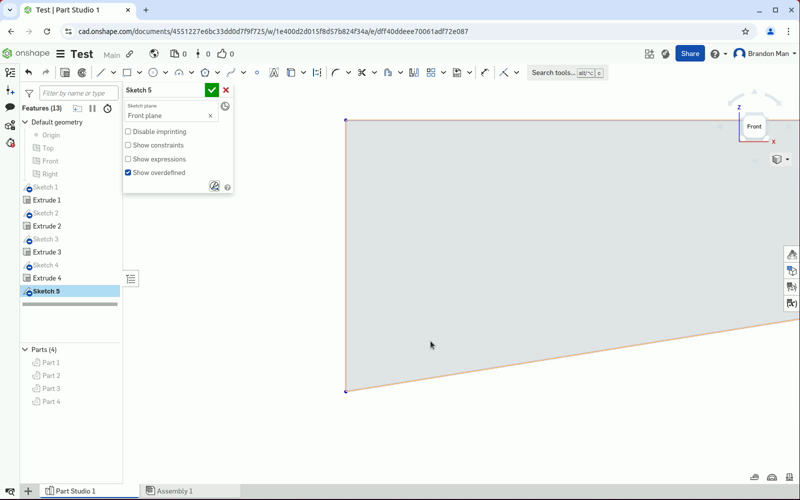
click(430, 340)
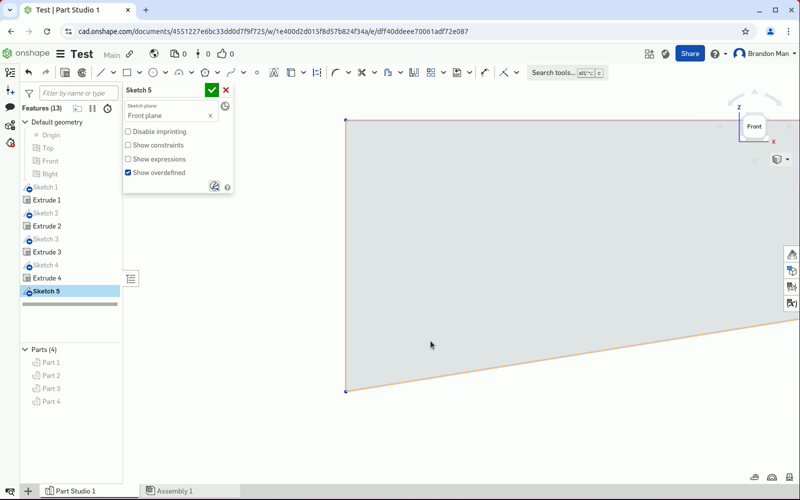
scroll(-6)
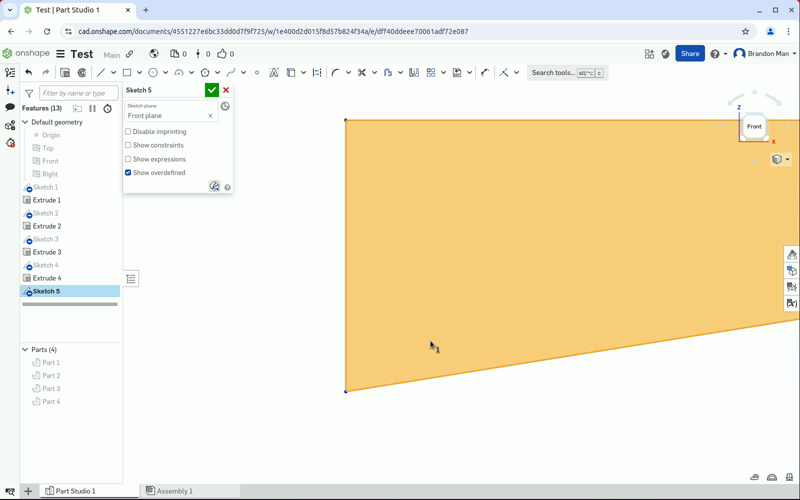
scroll(-6)
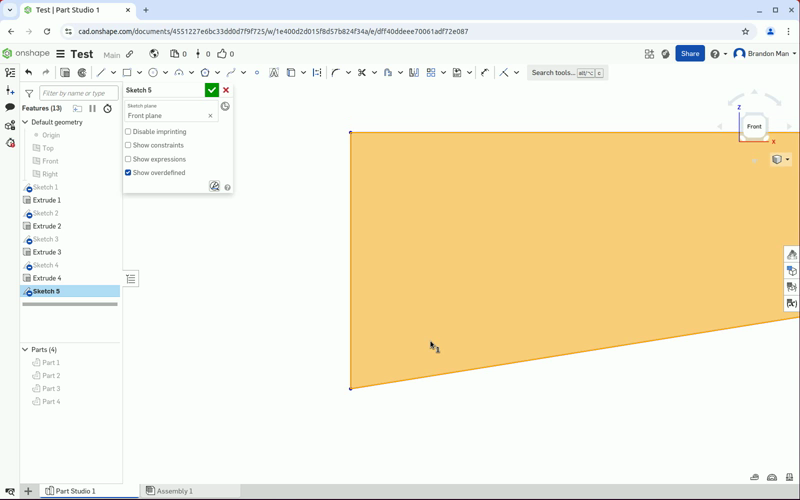
scroll(-6)
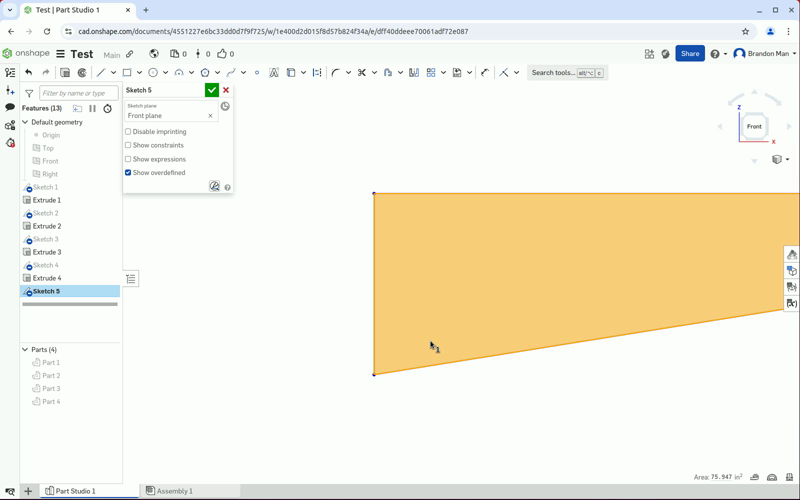
scroll(-6)
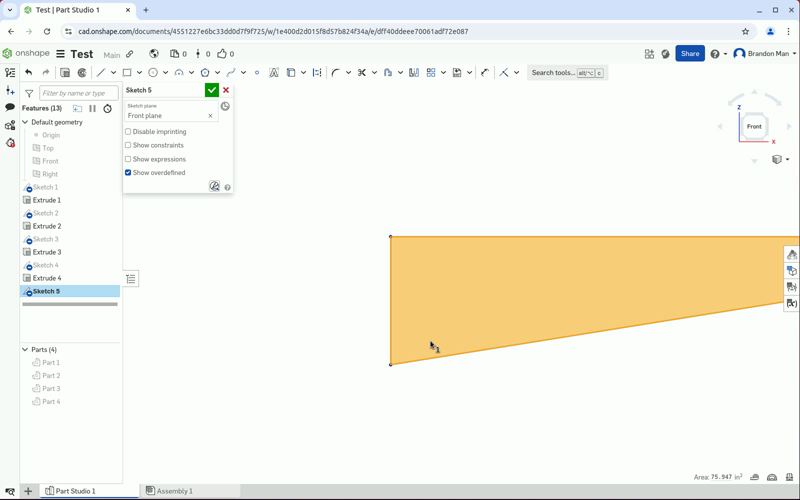
scroll(-6)
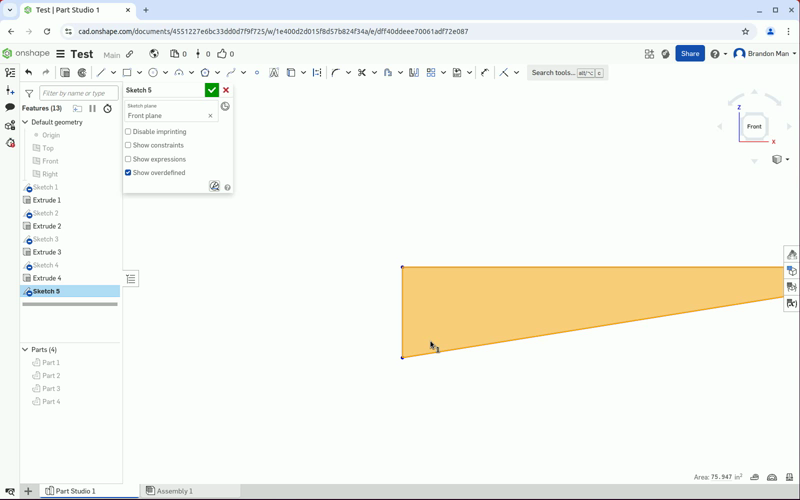
scroll(-6)
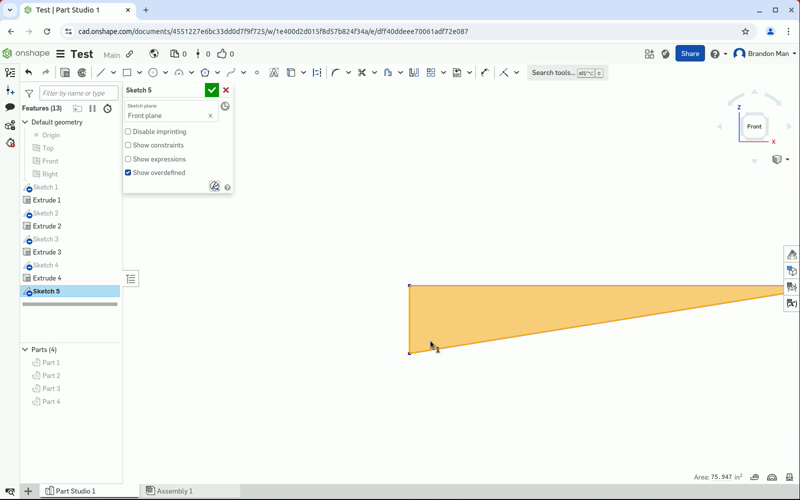
scroll(-6)
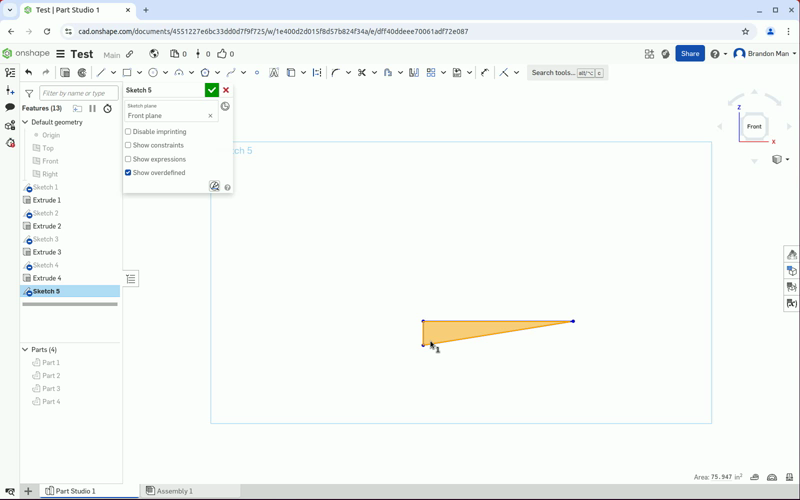
mouse_move(73, 352)
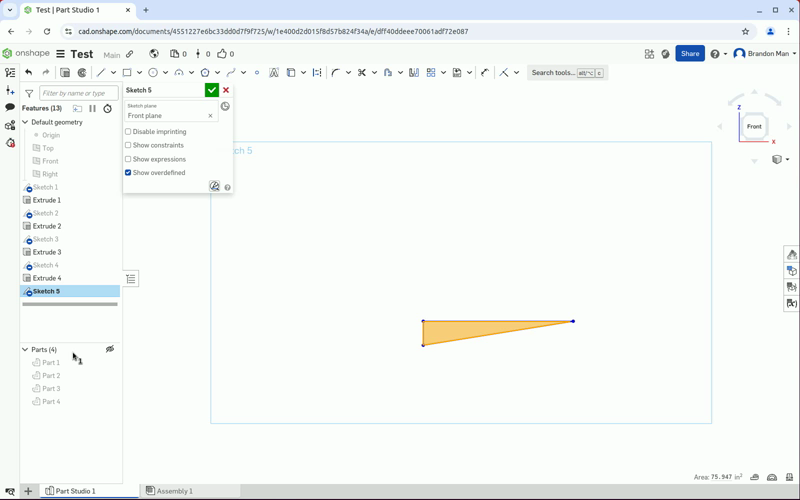
key(shift+y)
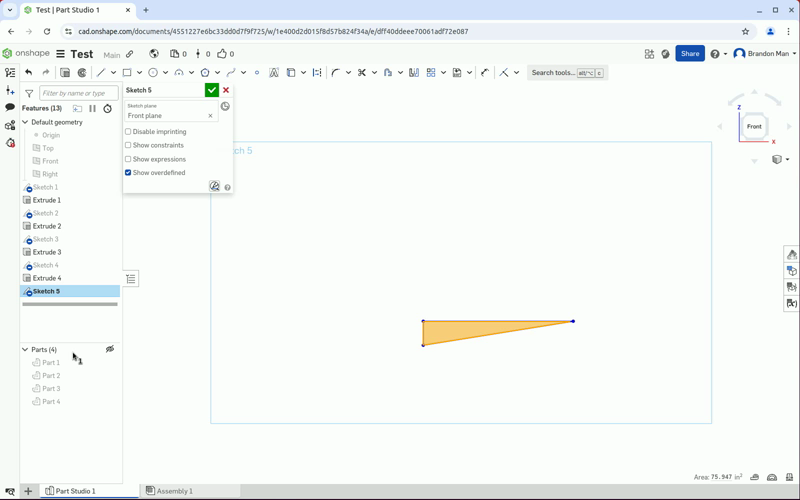
key(shift+e)
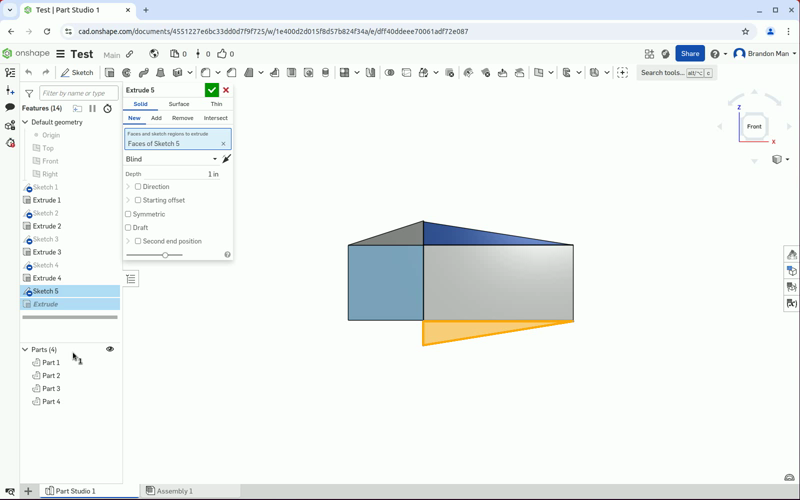
mouse_move(143, 106)
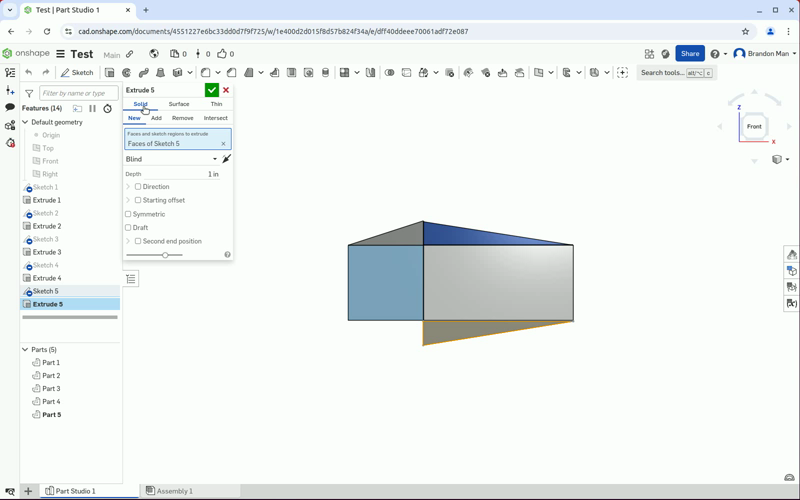
click(143, 106)
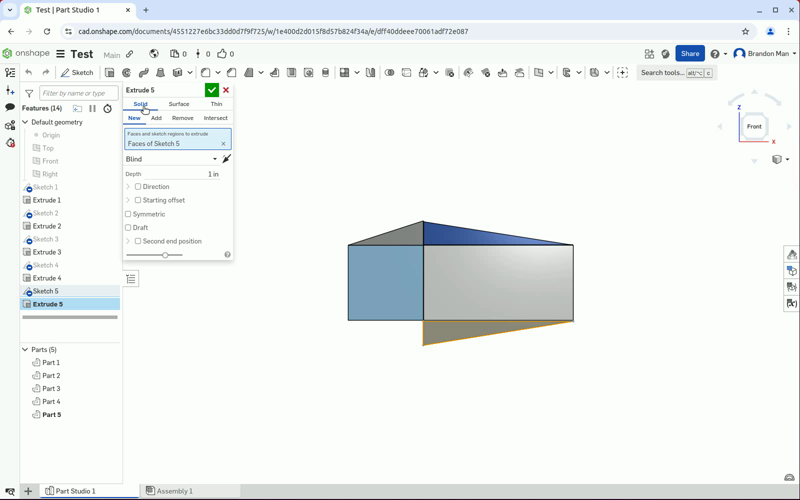
mouse_move(137, 120)
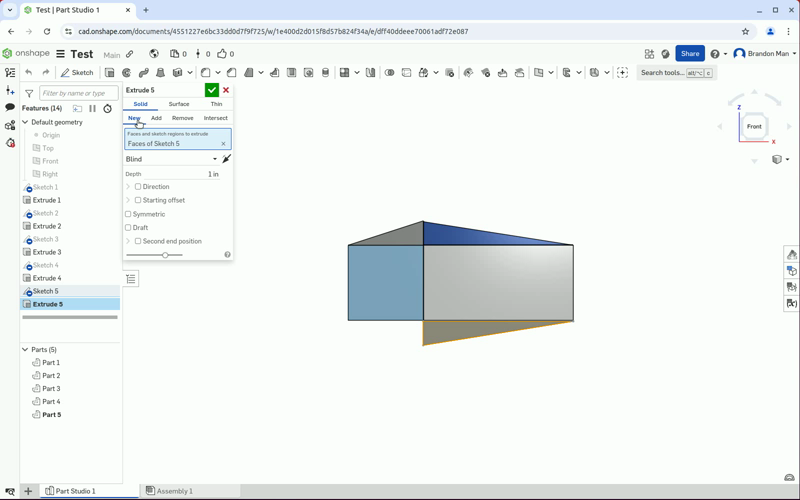
click(137, 120)
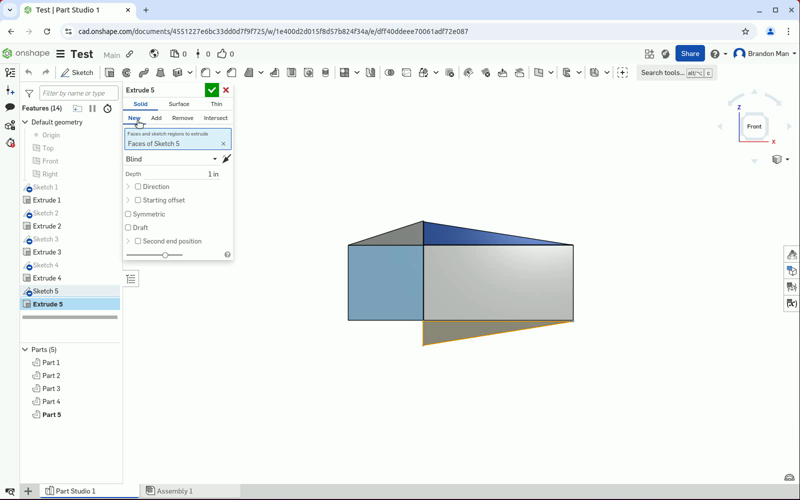
key(tab, 4)
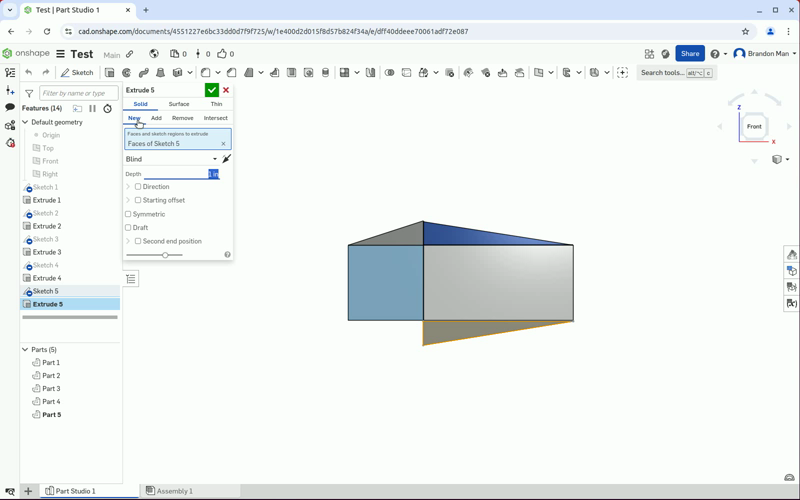
text(2.407)
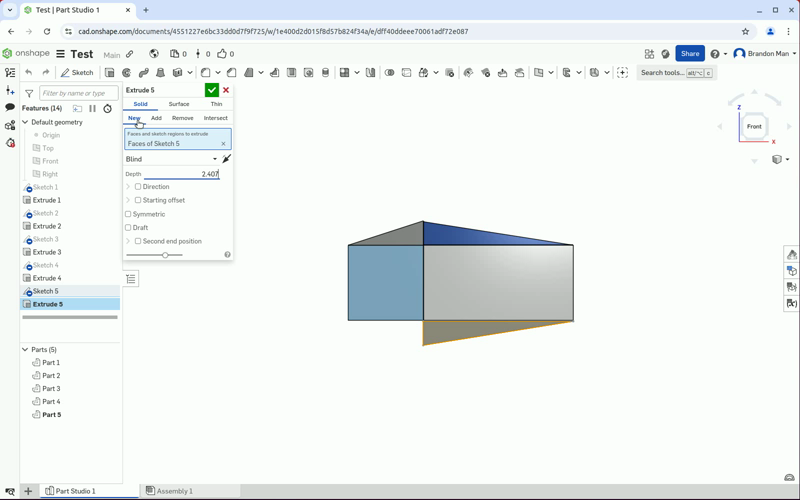
key(enter)
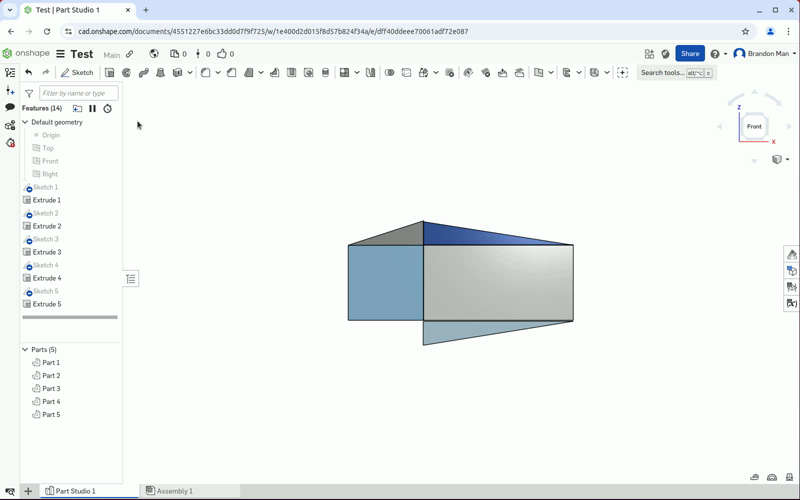
key(shift+h)
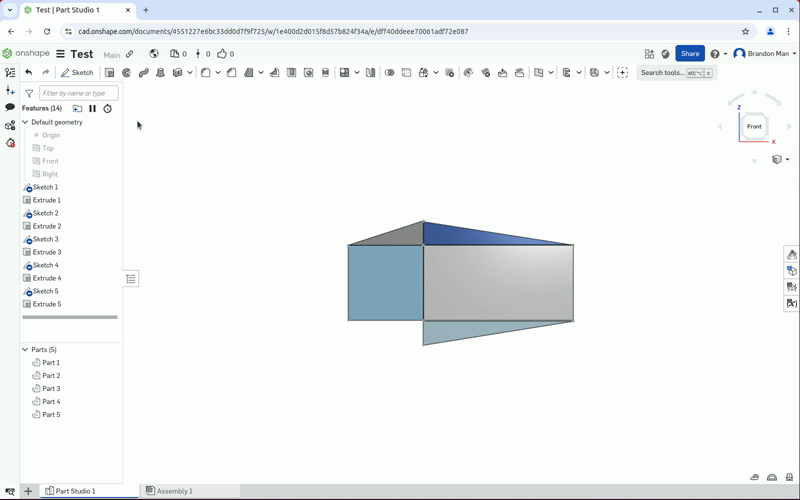
key(shift+h)
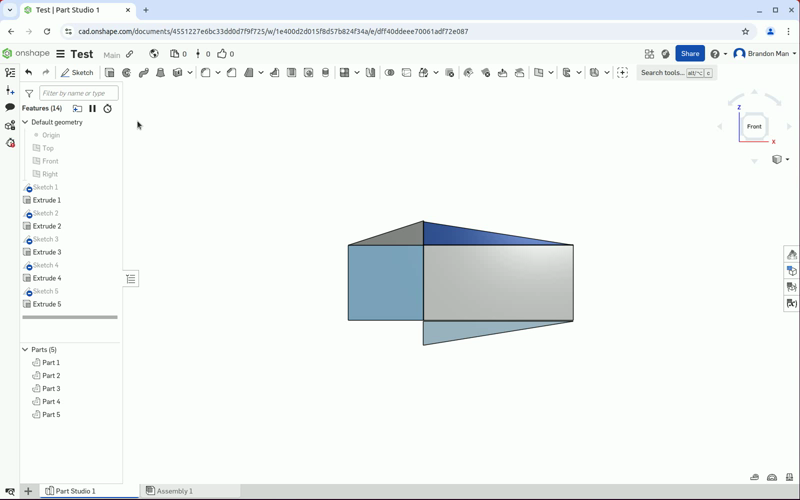
mouse_move(73, 189)
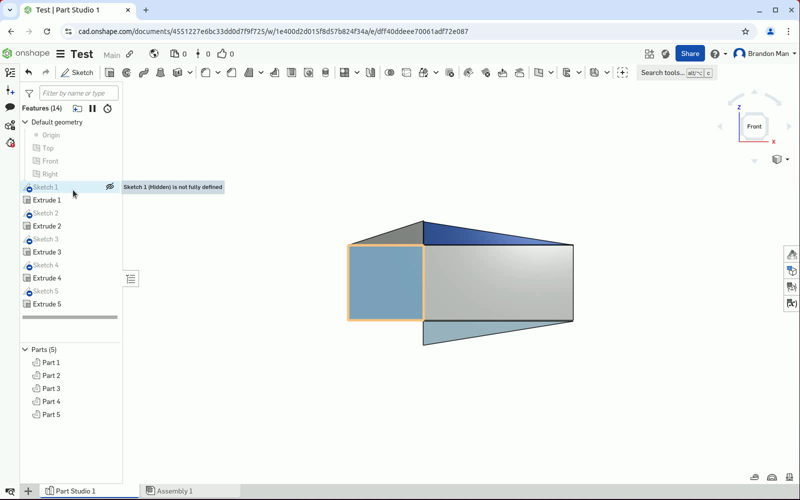
click(73, 189)
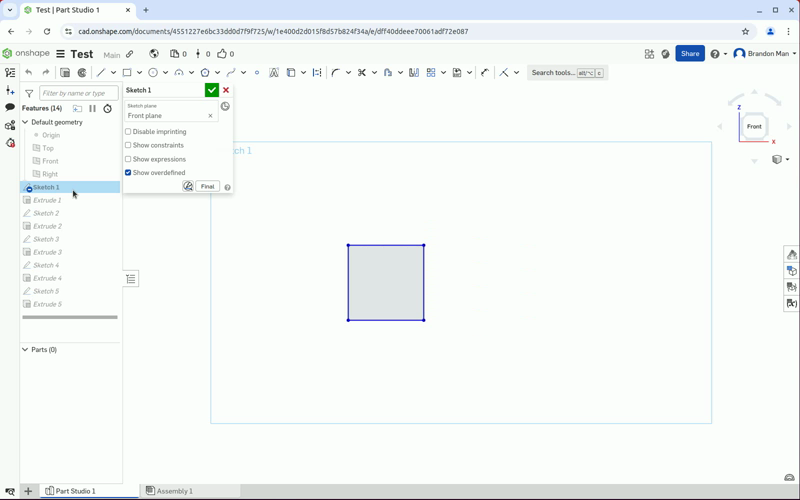
mouse_move(229, 92)
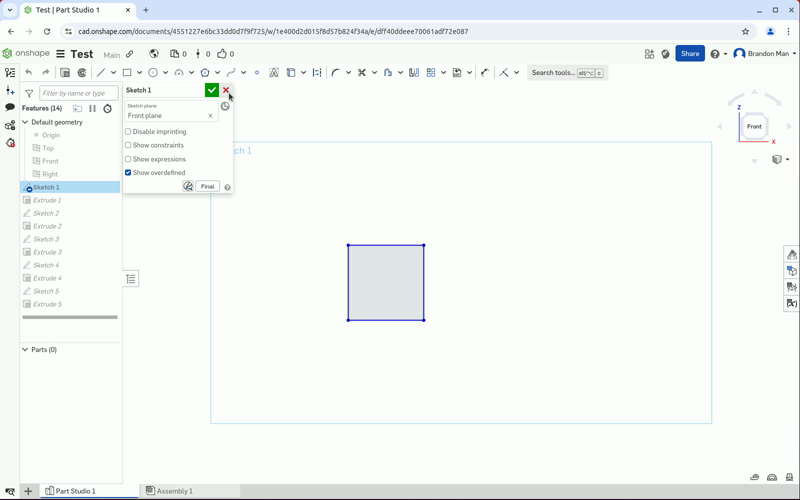
click(229, 92)
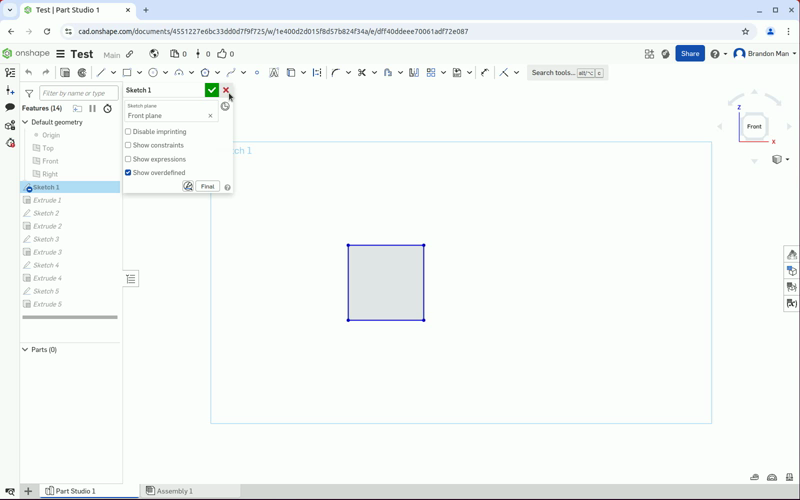
key(shift+s)
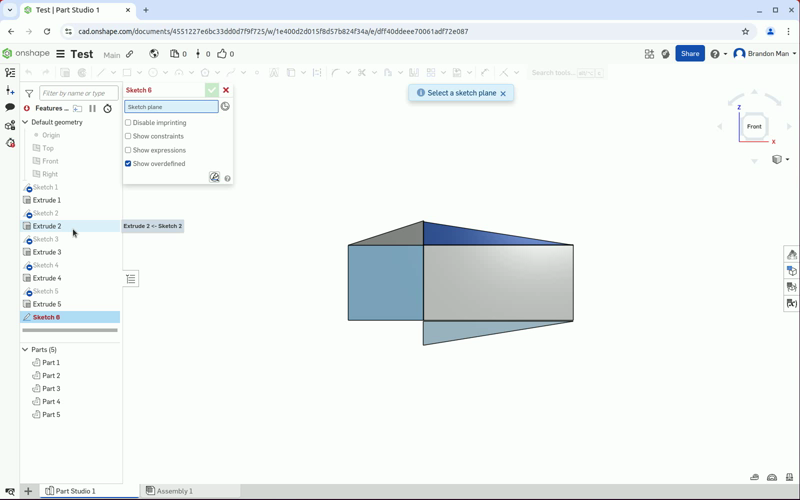
scroll(3)
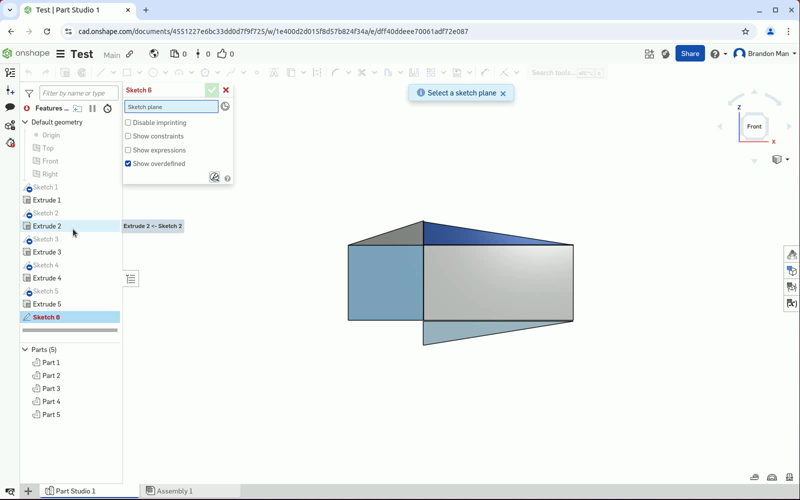
mouse_move(73, 163)
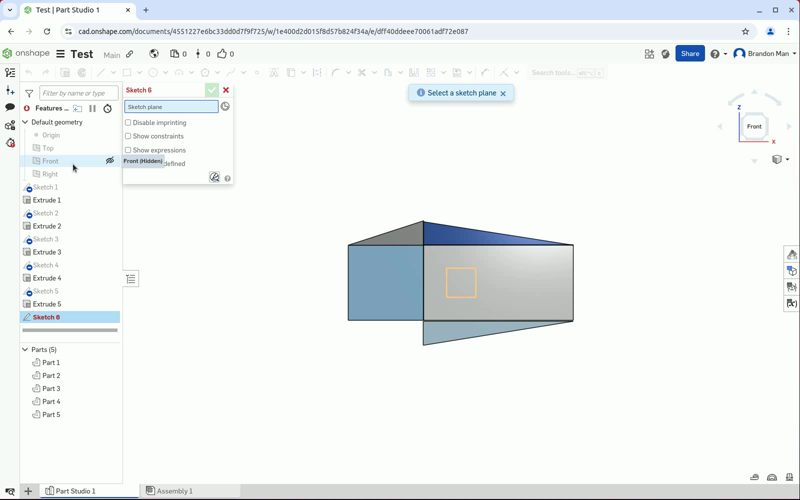
click(73, 163)
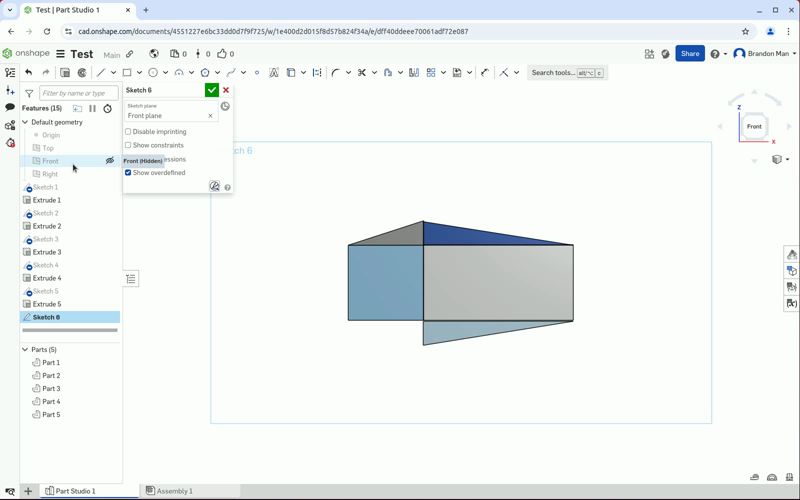
mouse_move(73, 352)
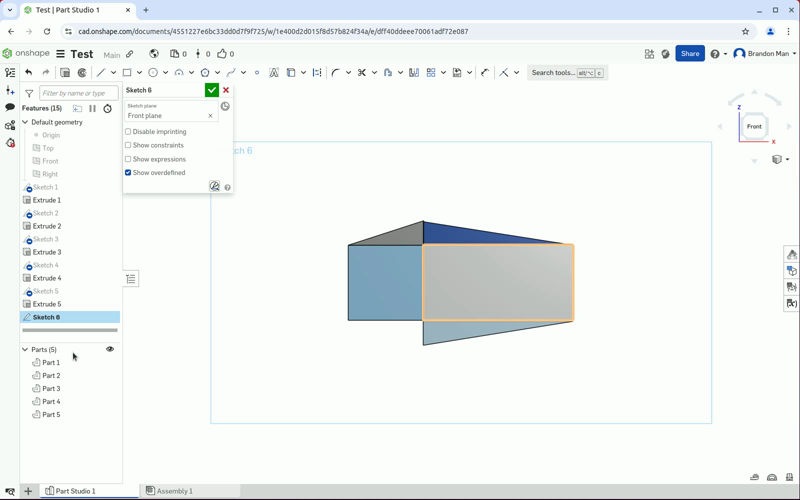
key(y)
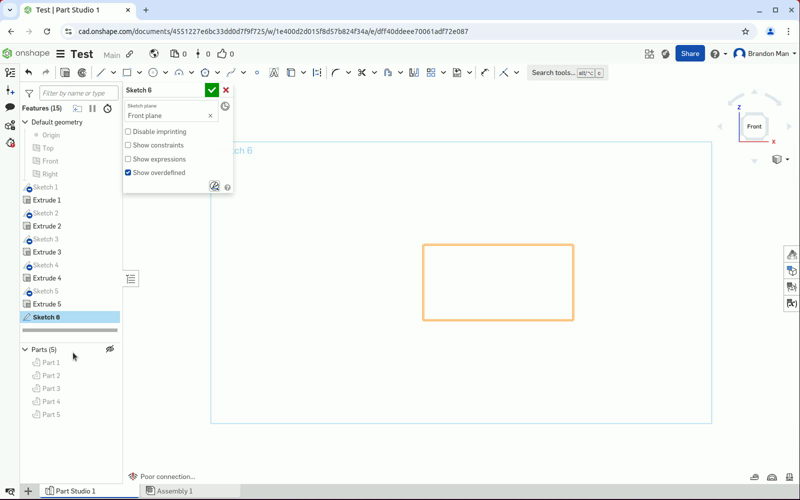
key(l)
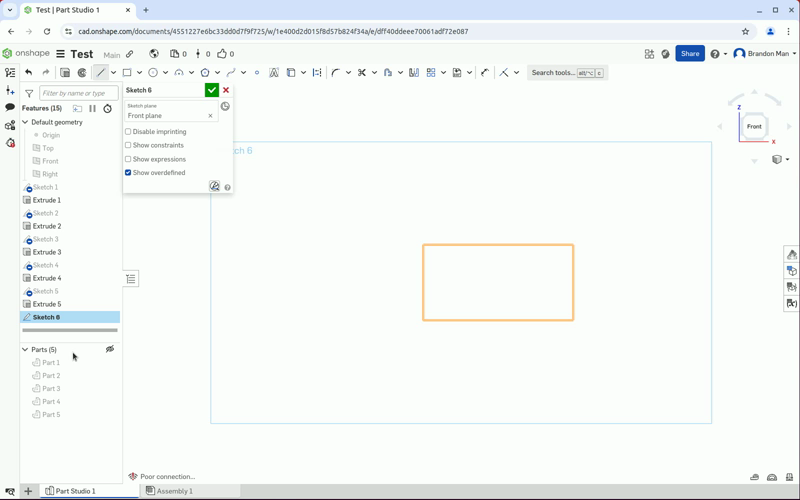
key_down(shift)
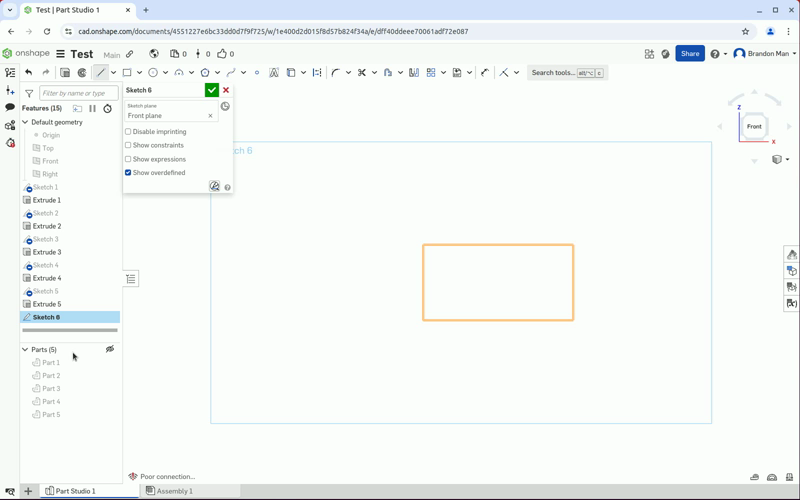
mouse_move(348, 320)
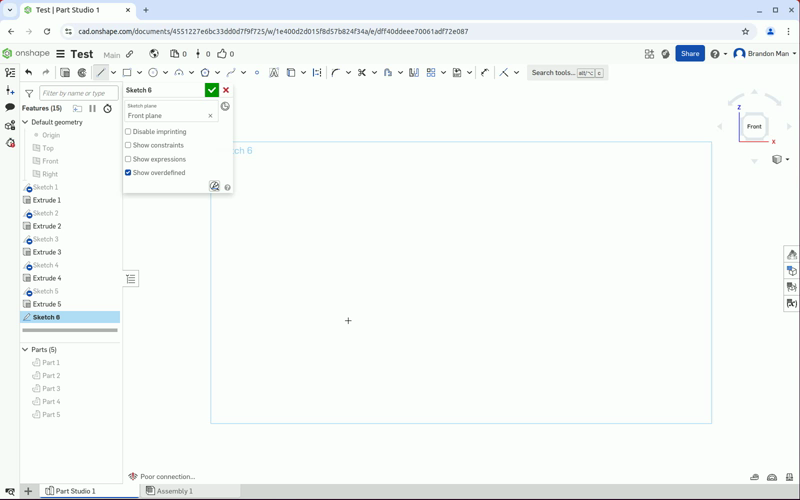
click(348, 320)
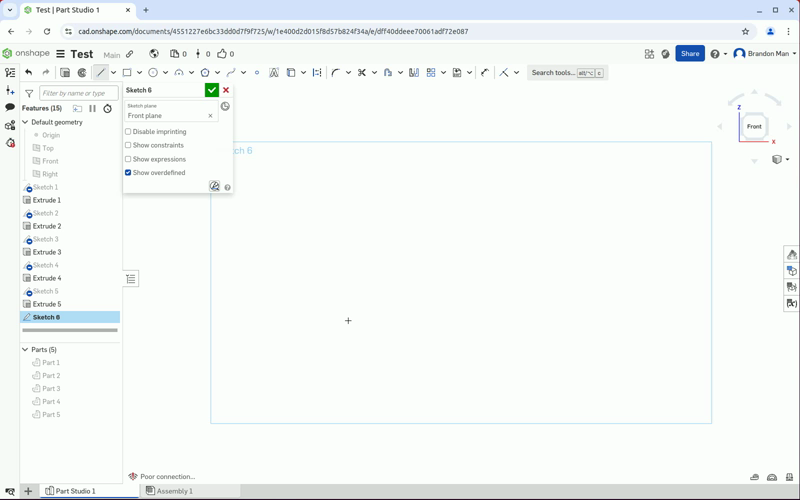
key_up(shift)
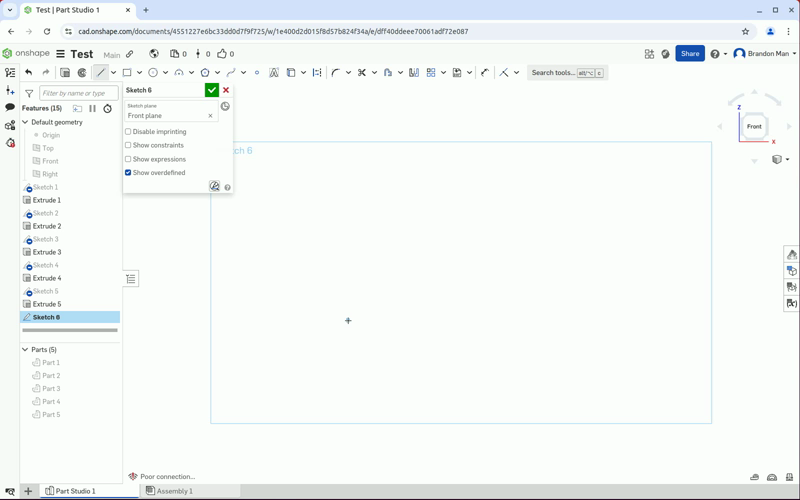
key_down(shift)
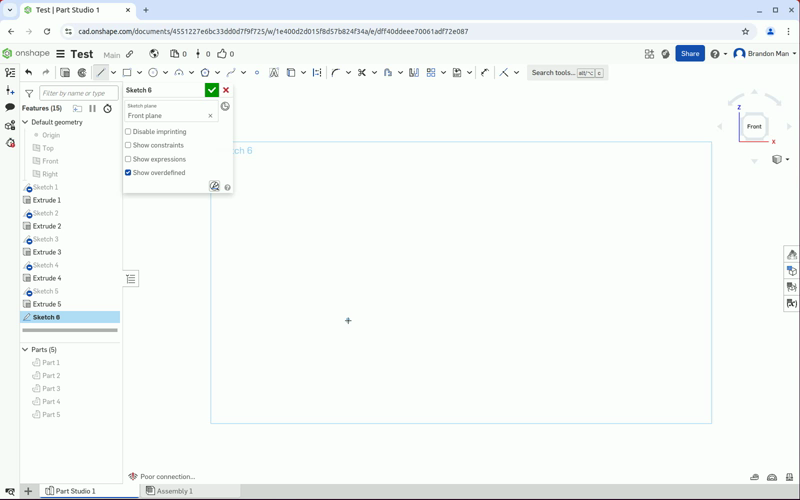
mouse_move(423, 345)
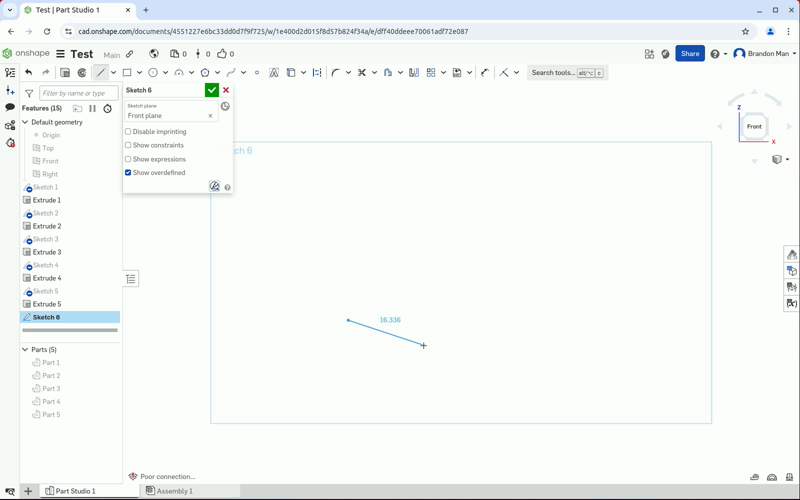
click(423, 345)
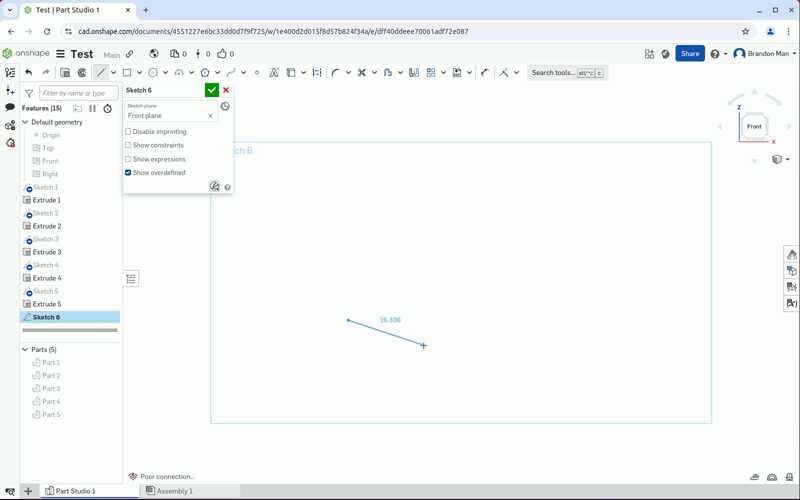
key_up(shift)
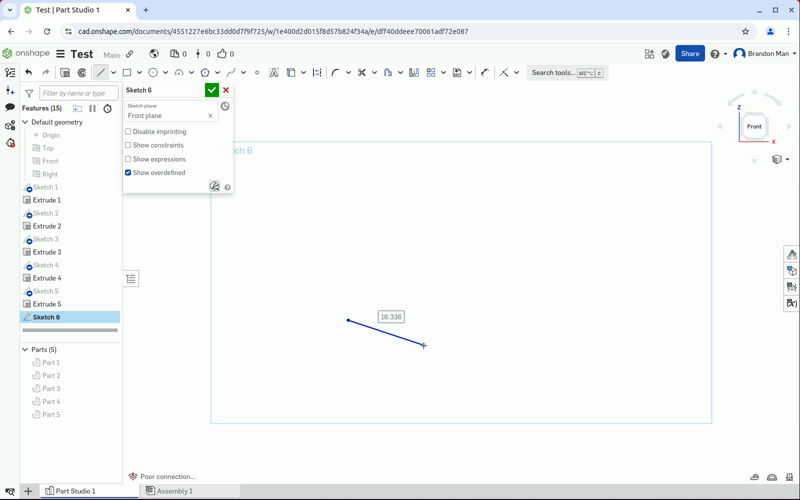
key_down(shift)
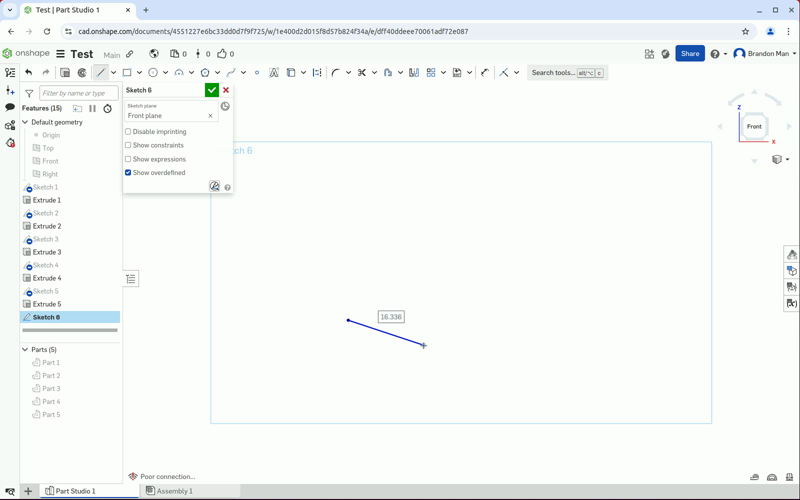
mouse_move(453, 345)
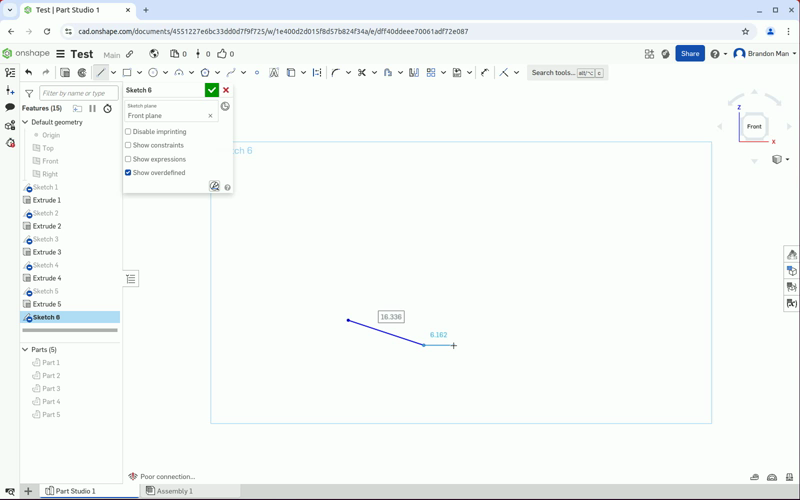
mouse_move(423, 320)
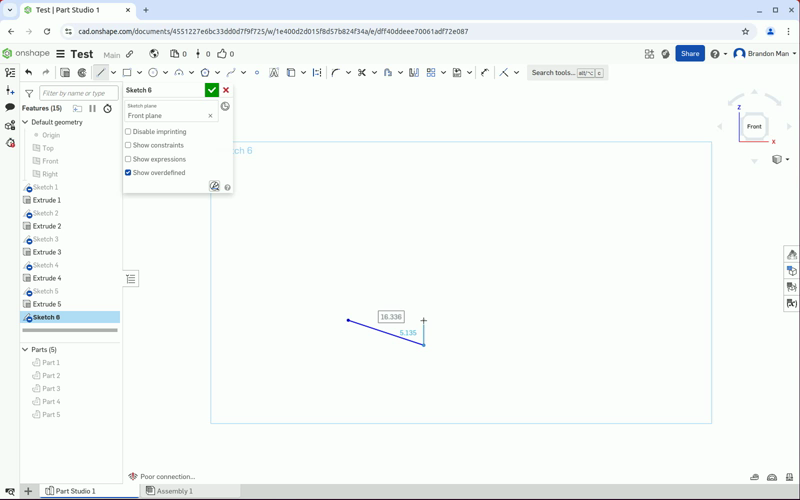
click(423, 320)
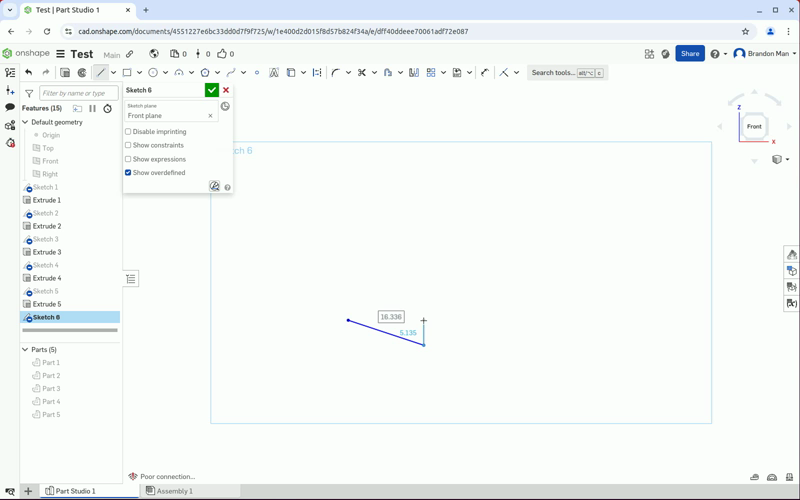
key_up(shift)
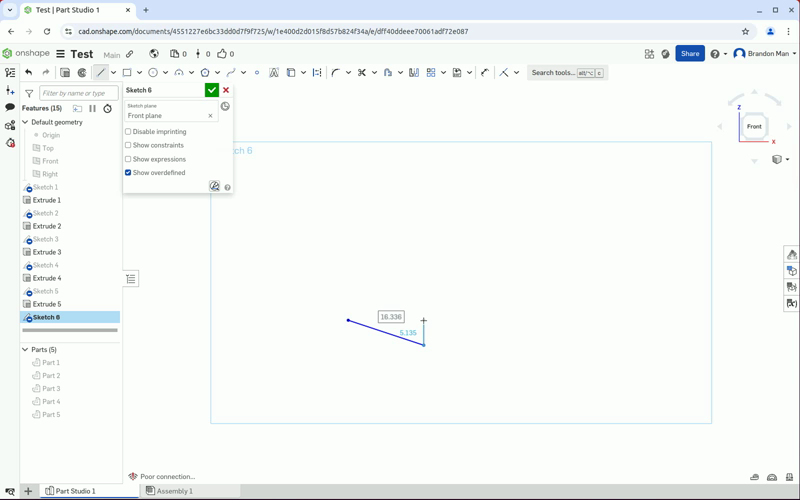
key_down(shift)
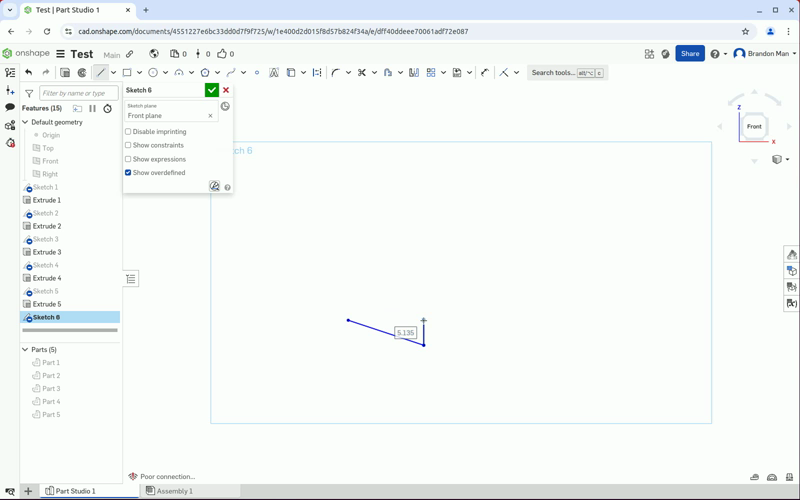
mouse_move(348, 320)
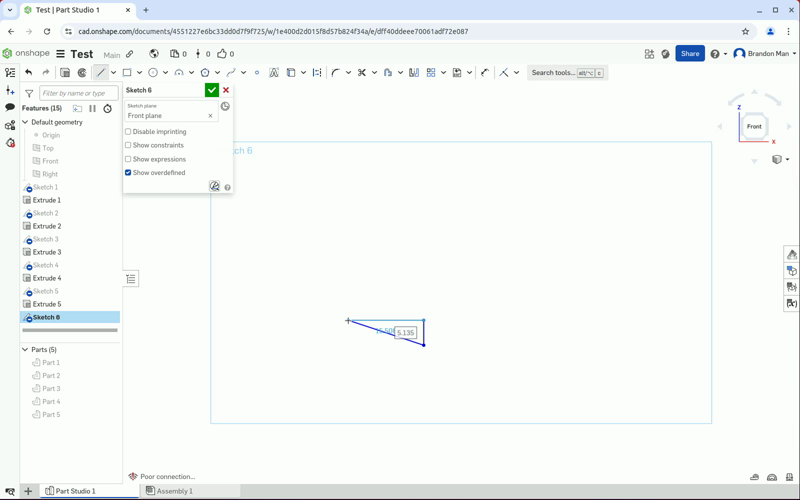
key_up(shift)
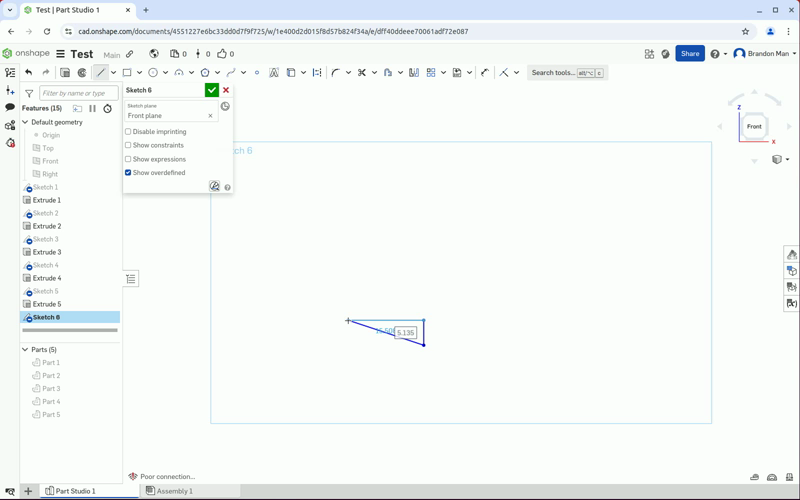
click(348, 320)
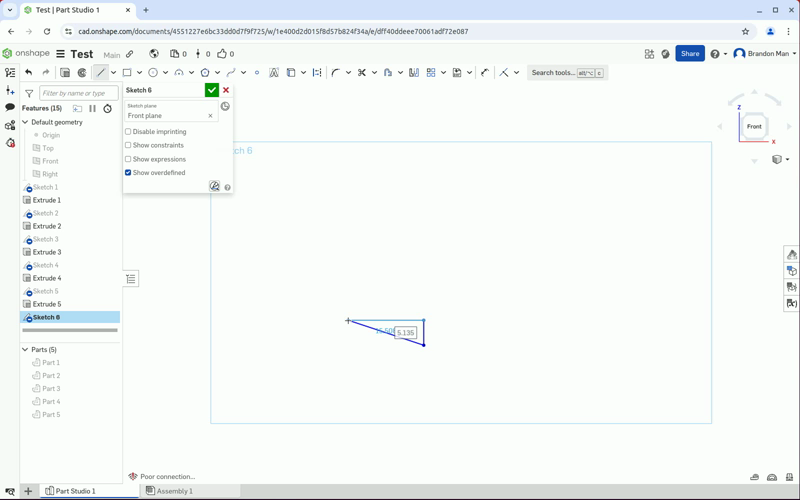
key(esc)
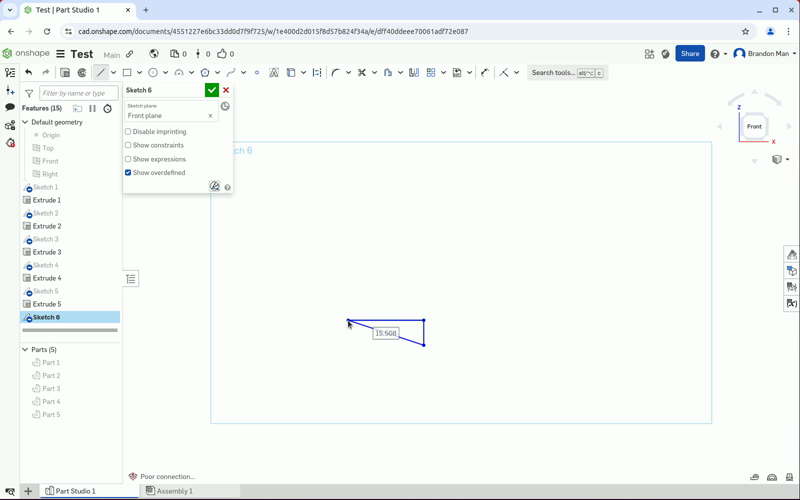
mouse_move(394, 324)
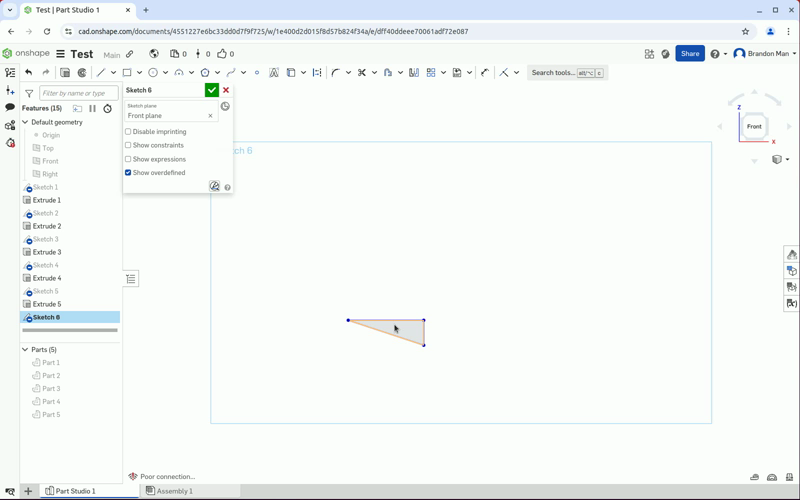
scroll(6)
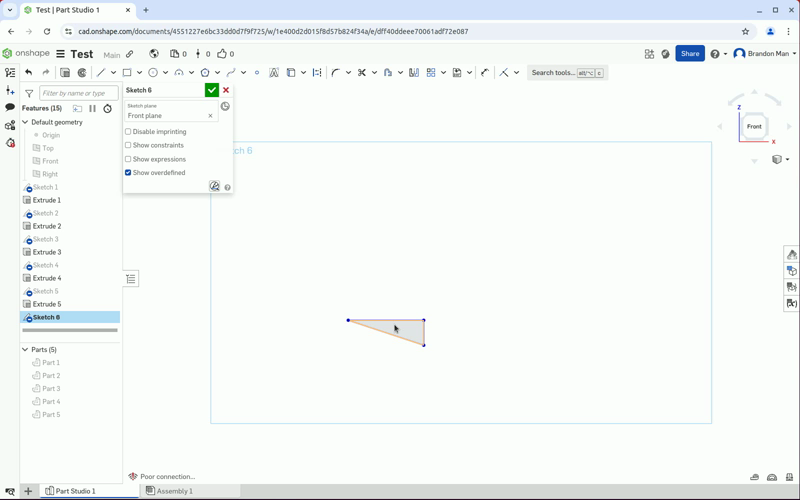
scroll(6)
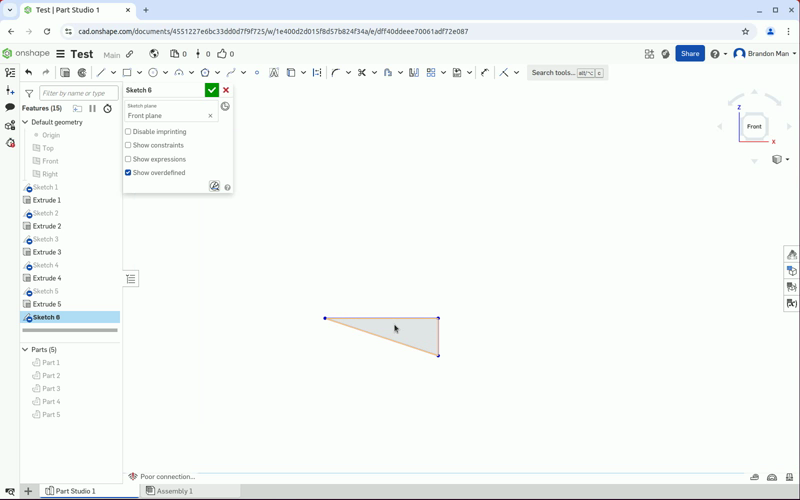
scroll(6)
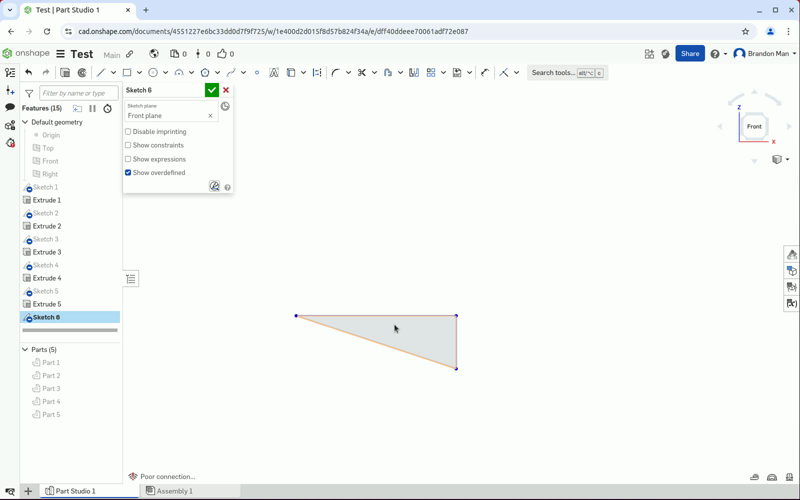
scroll(6)
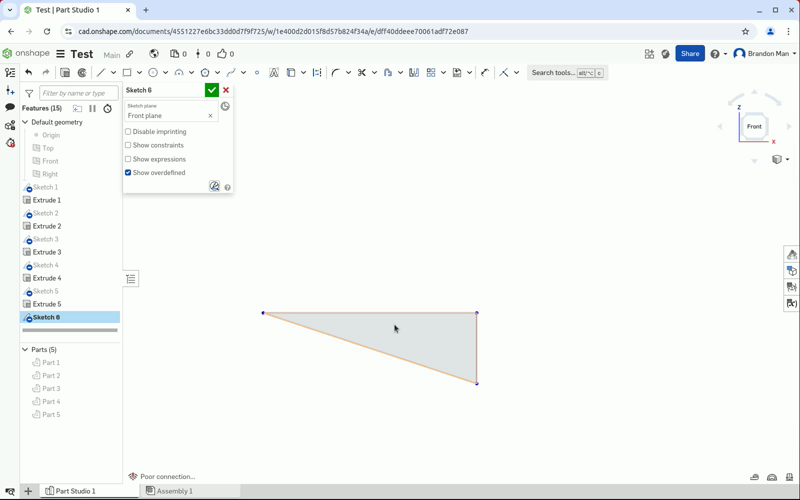
scroll(6)
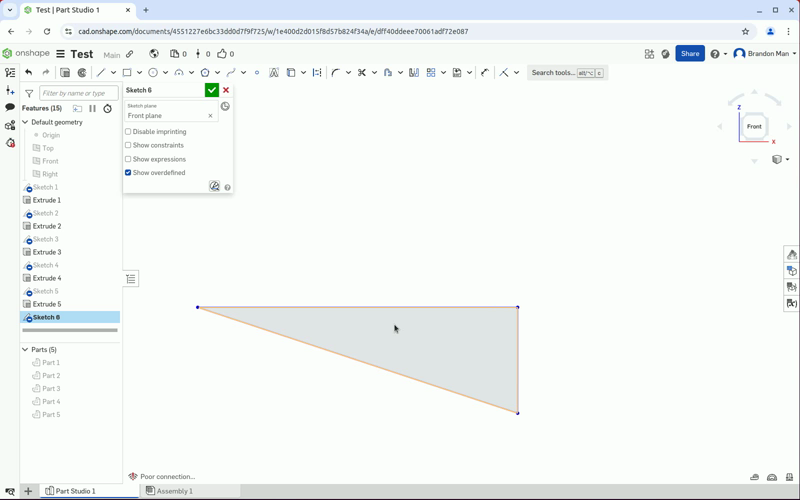
scroll(6)
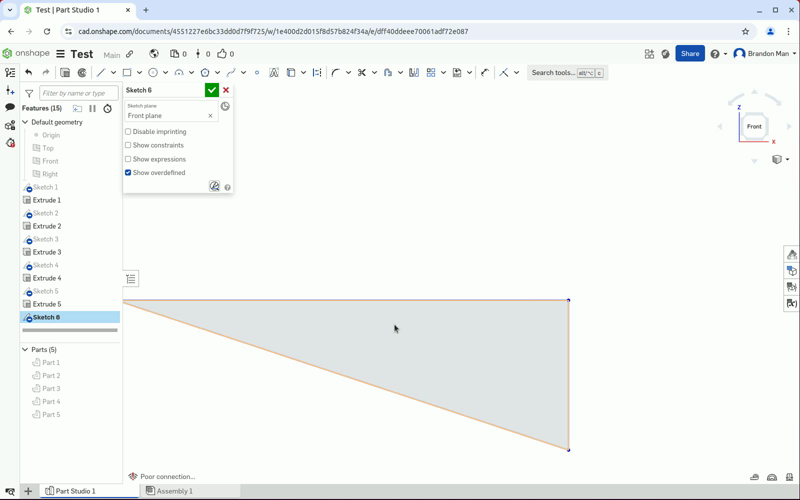
scroll(6)
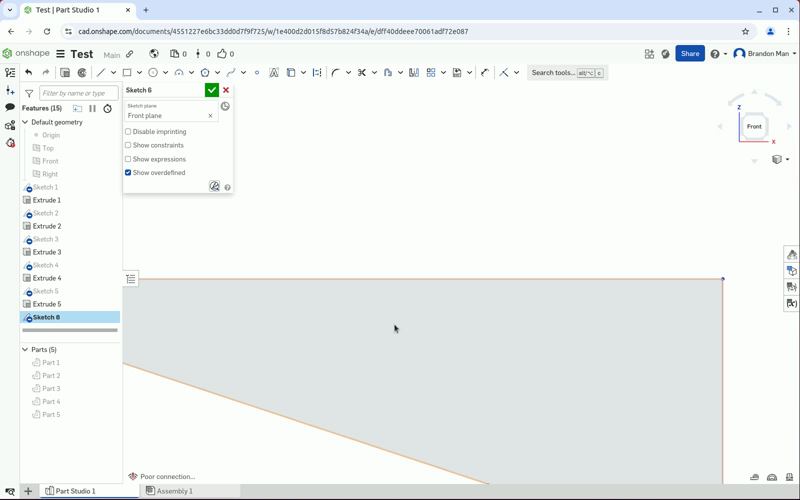
click(394, 324)
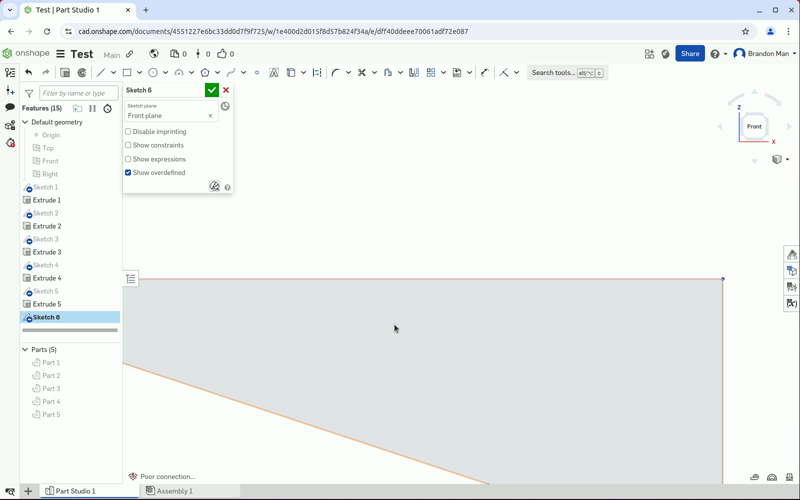
scroll(-6)
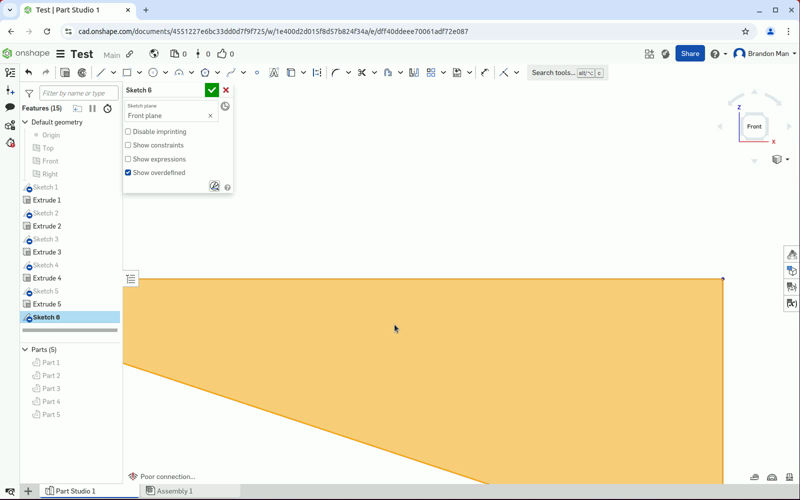
scroll(-6)
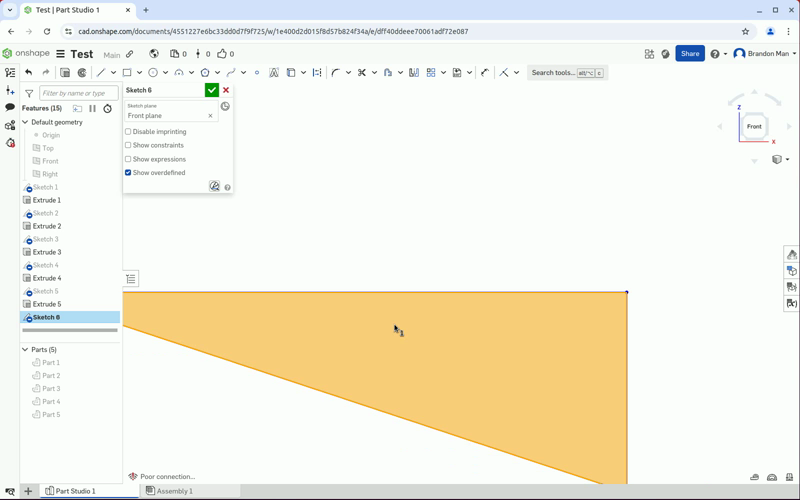
scroll(-6)
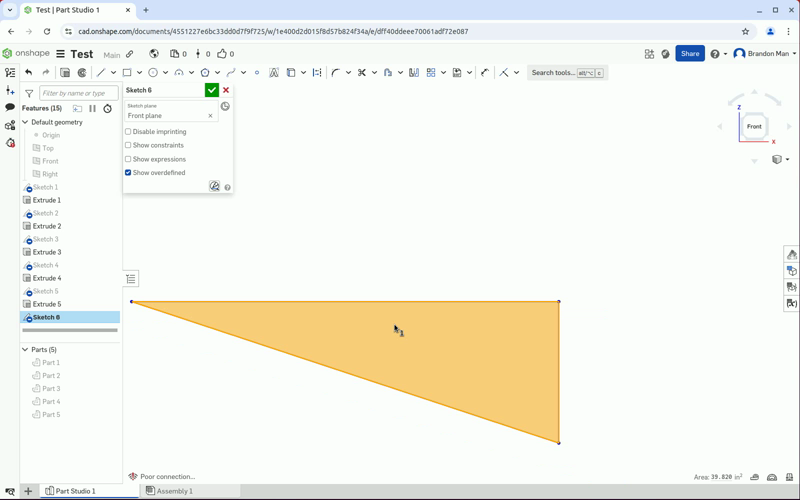
scroll(-6)
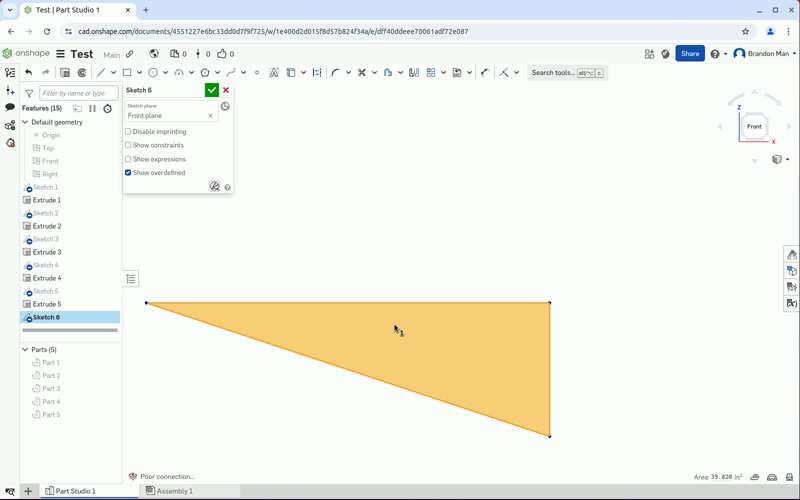
scroll(-6)
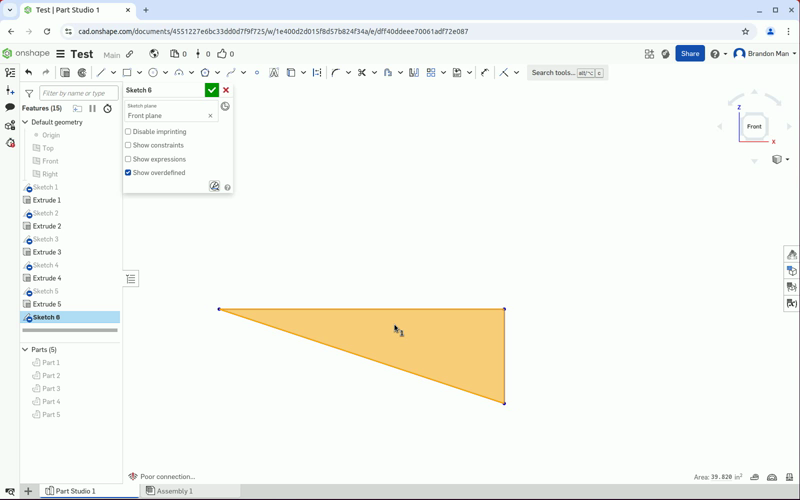
scroll(-6)
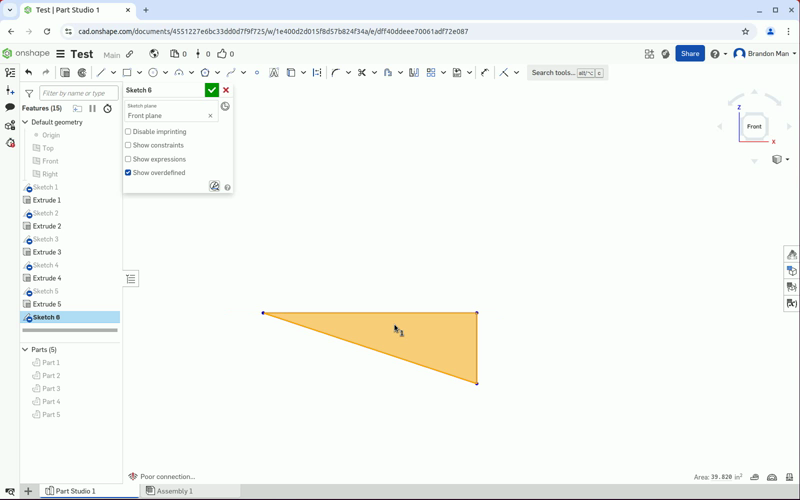
scroll(-6)
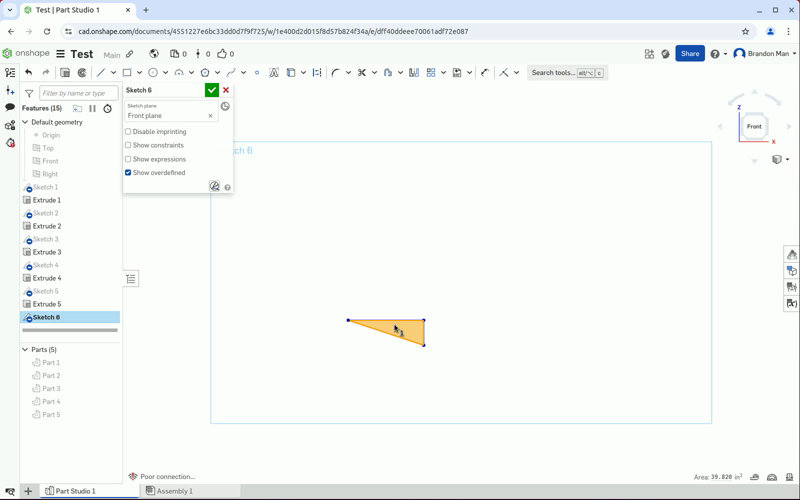
mouse_move(73, 352)
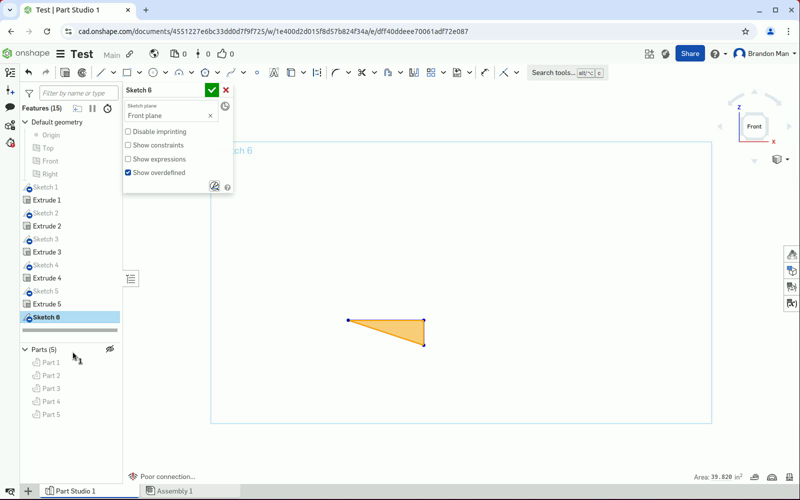
key(shift+y)
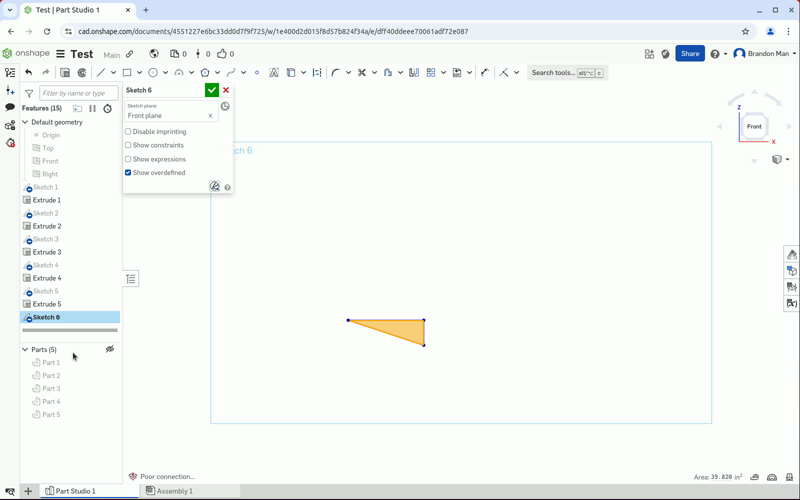
key(shift+e)
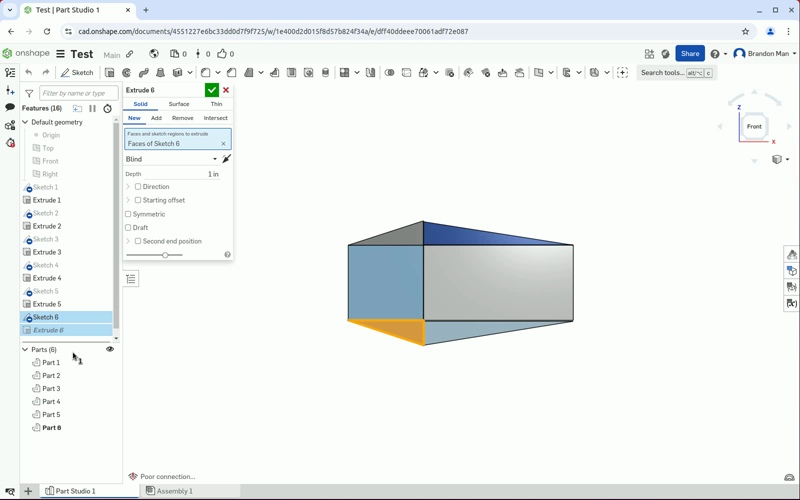
mouse_move(143, 106)
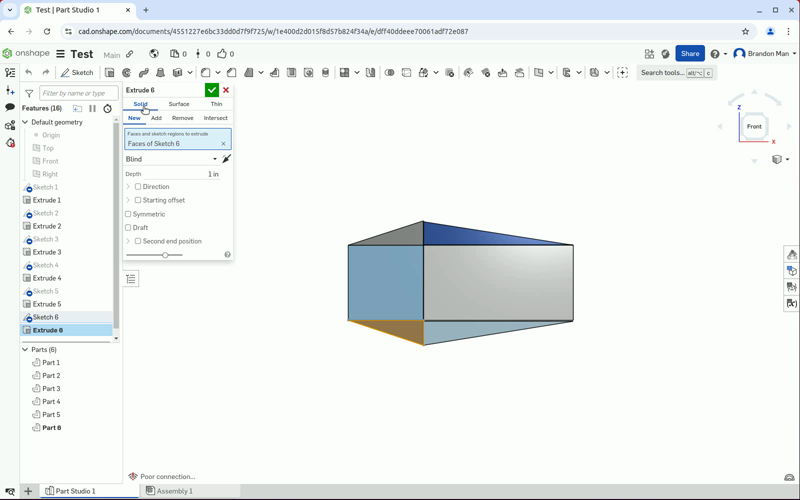
click(143, 106)
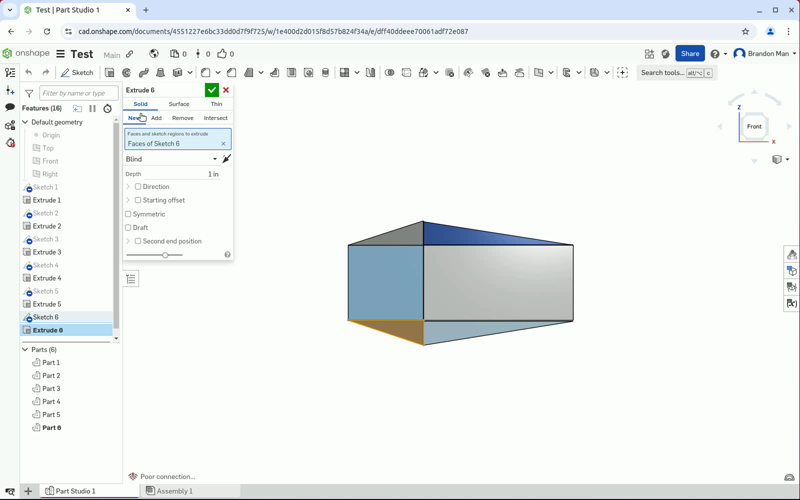
mouse_move(137, 120)
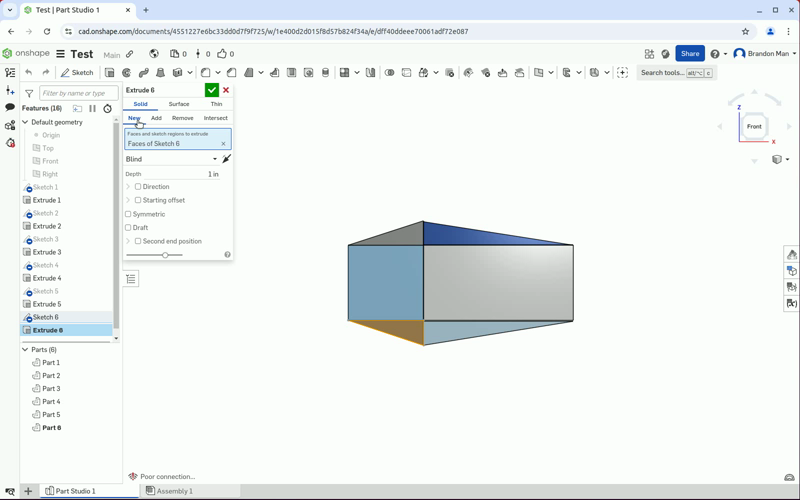
click(137, 120)
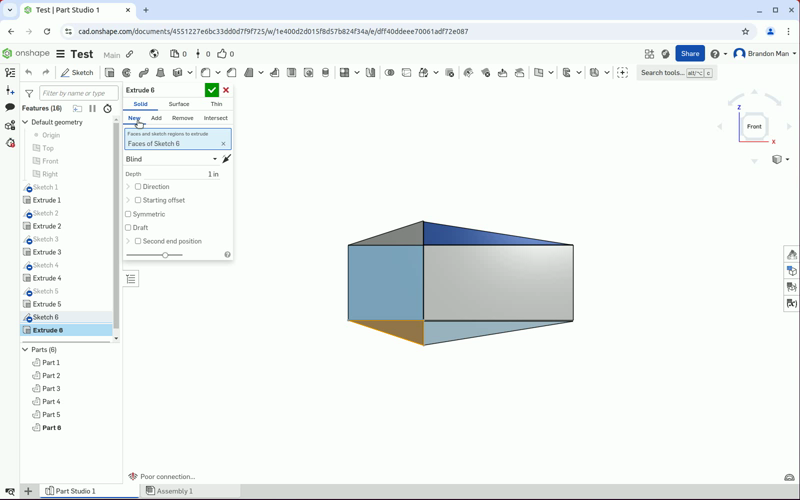
key(tab, 4)
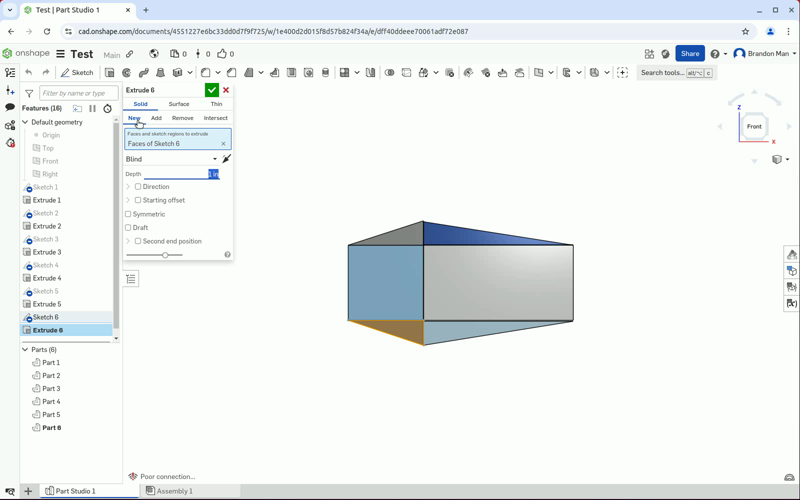
text(2.407)
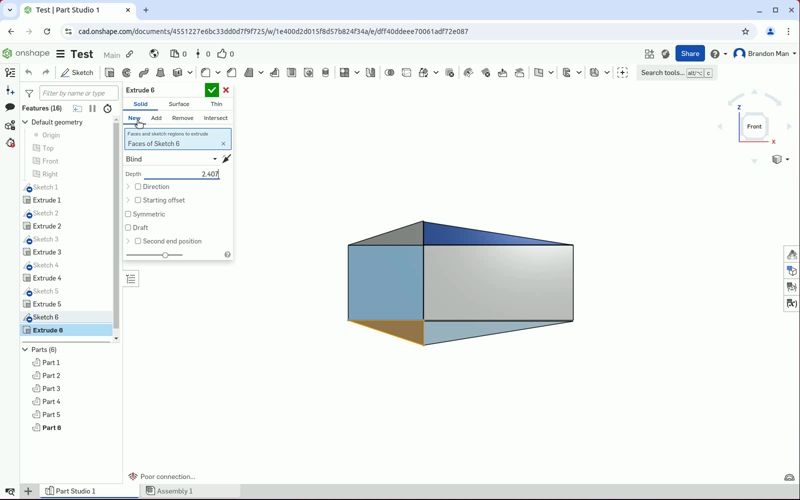
key(enter)
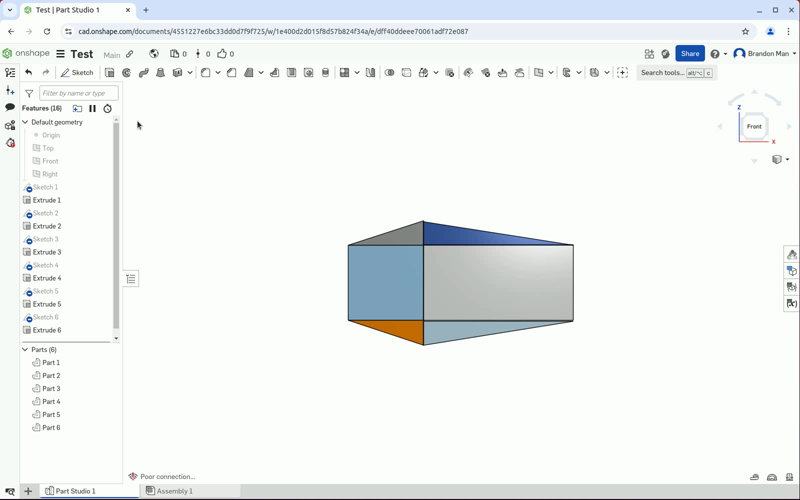
key(shift+h)
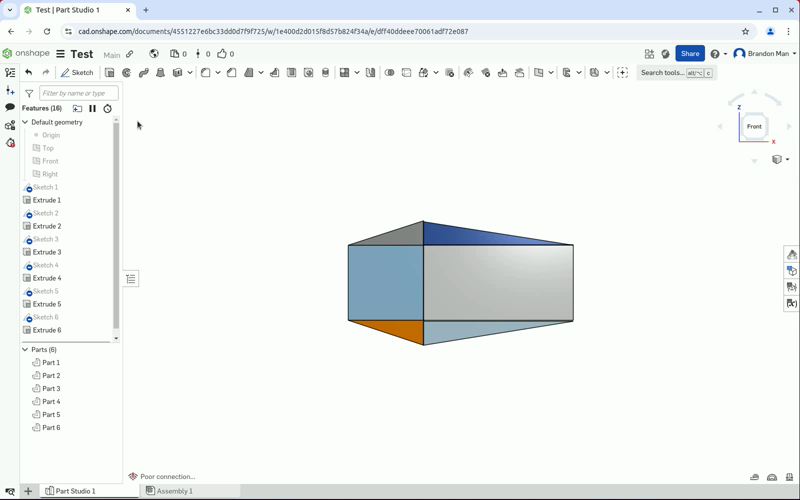
key(shift+h)
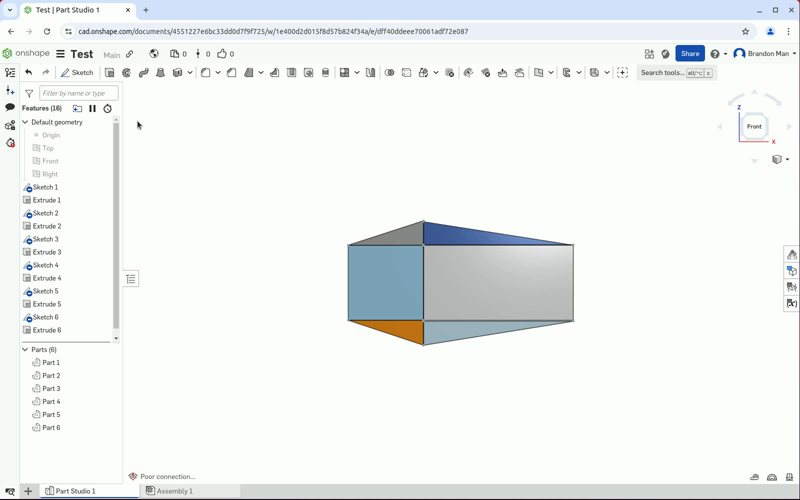
key(shift+7)
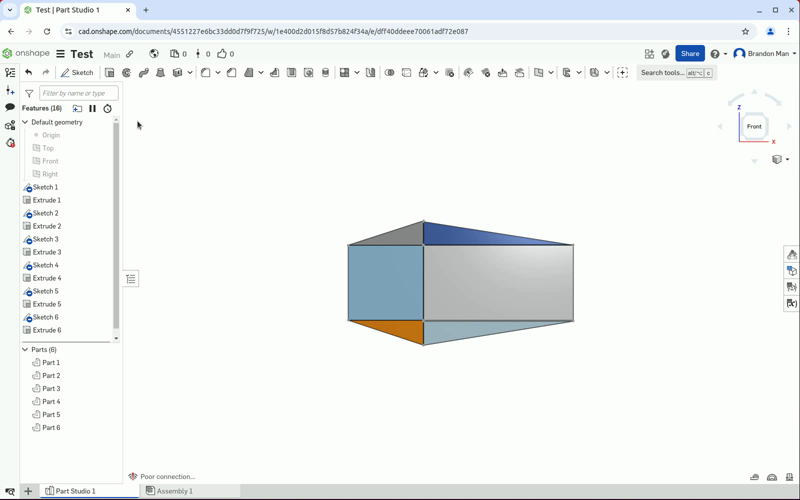
key(left, 2)
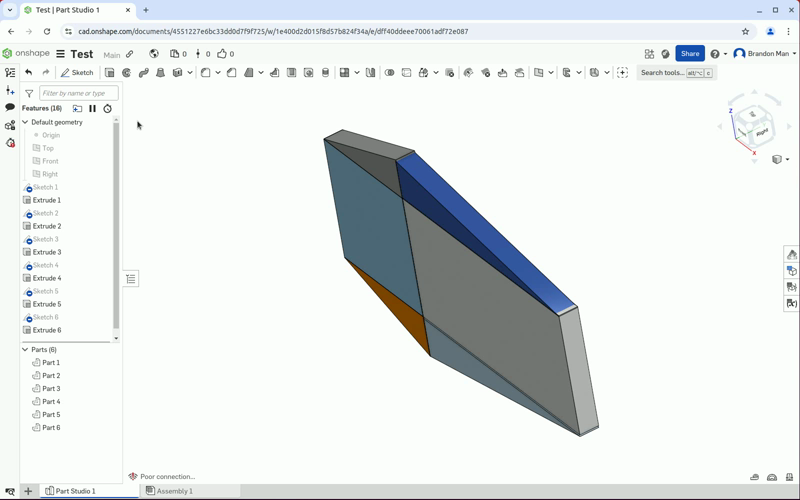
key(down, 2)
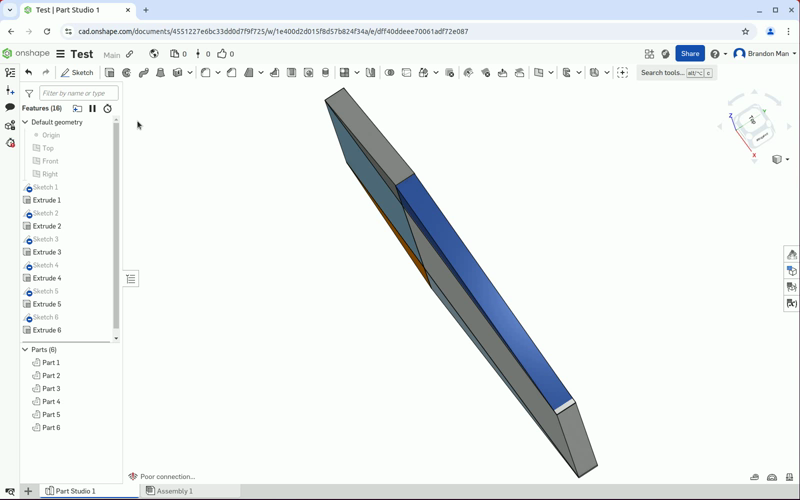
key(up, 2)
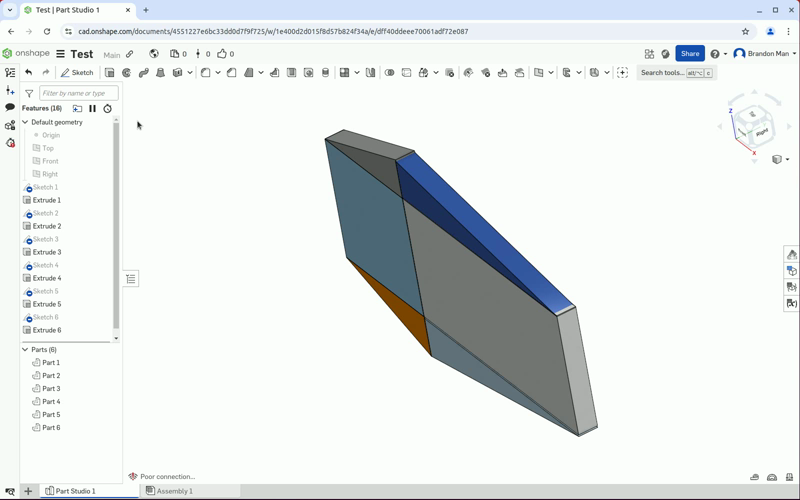
key(right, 2)
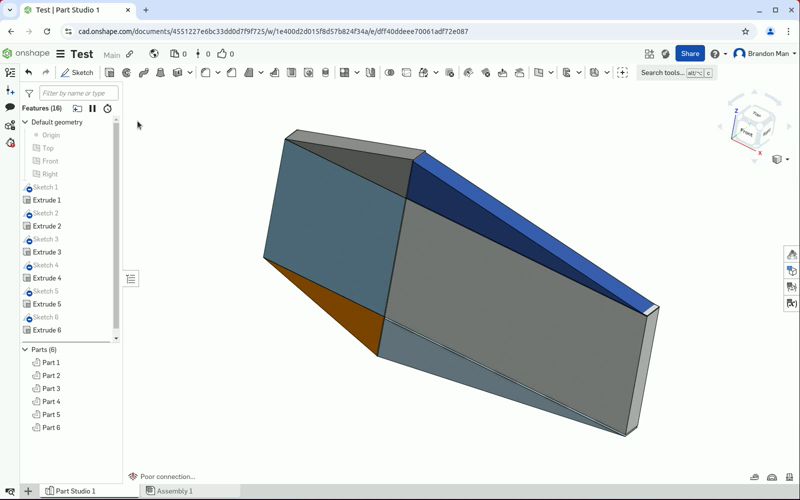
mouse_move(69, 189)
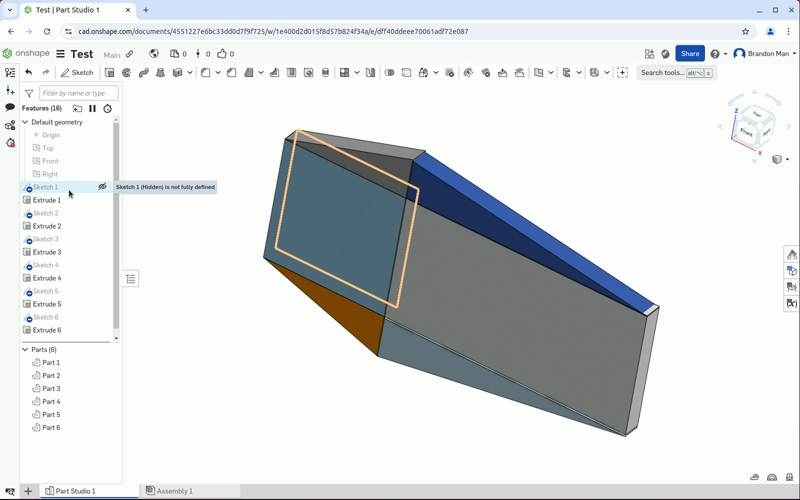
click(69, 189)